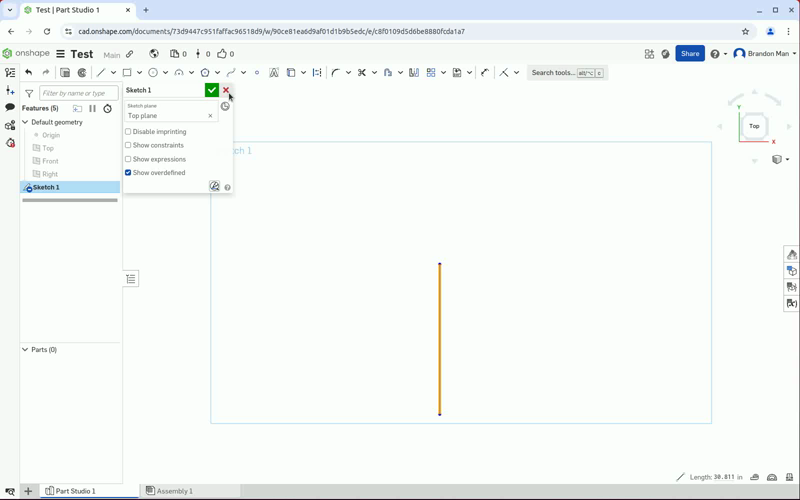
key(shift+h)
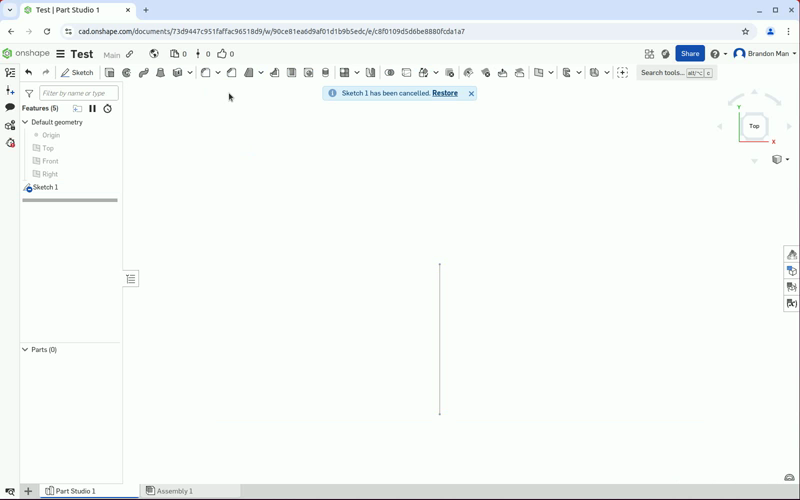
key(shift+s)
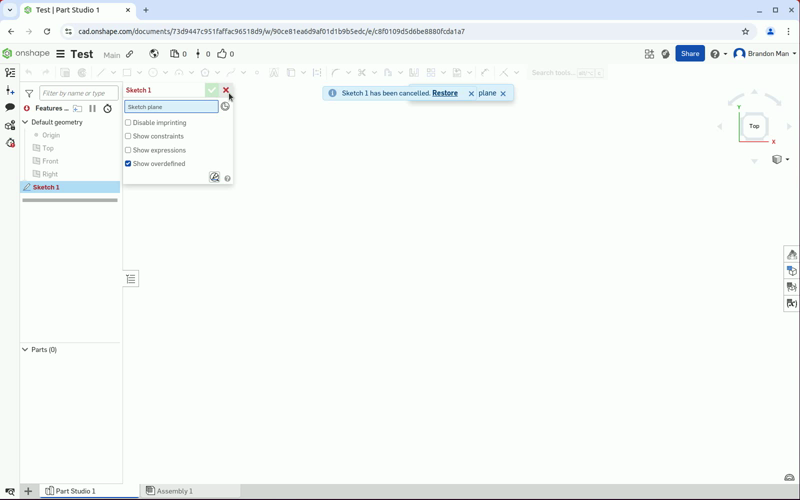
mouse_move(73, 150)
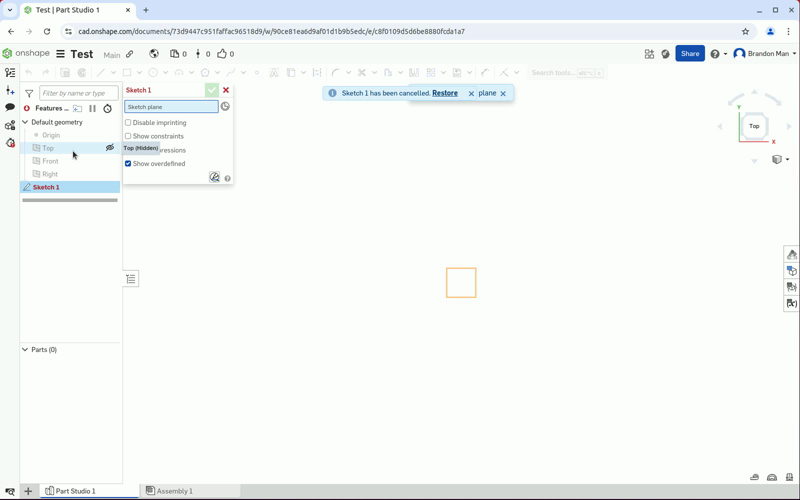
click(73, 150)
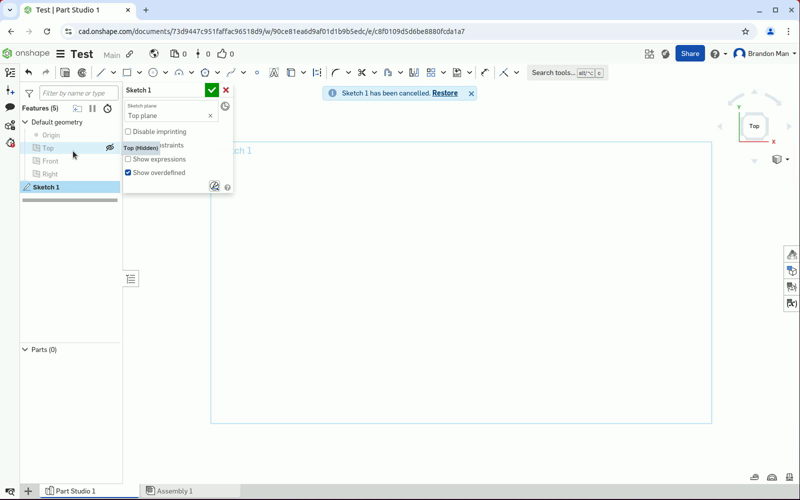
mouse_move(73, 352)
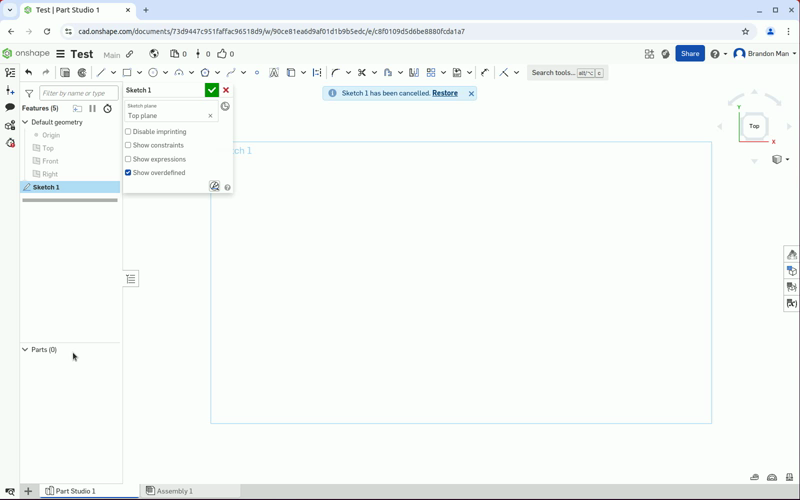
key(y)
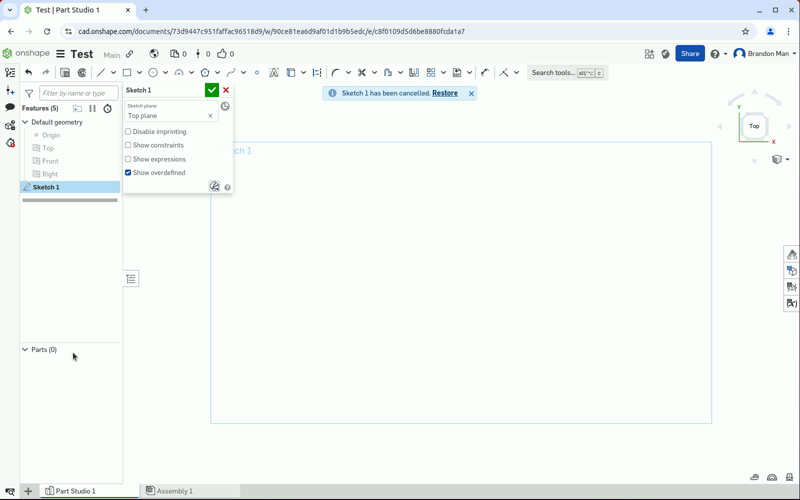
key(l)
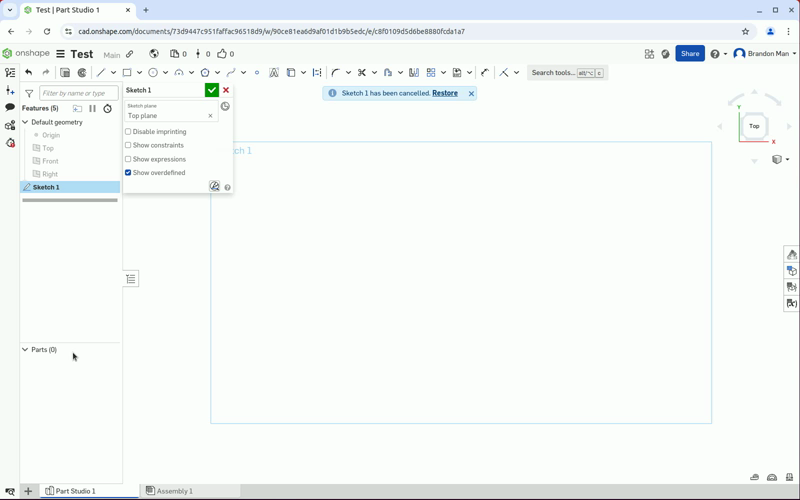
key_down(shift)
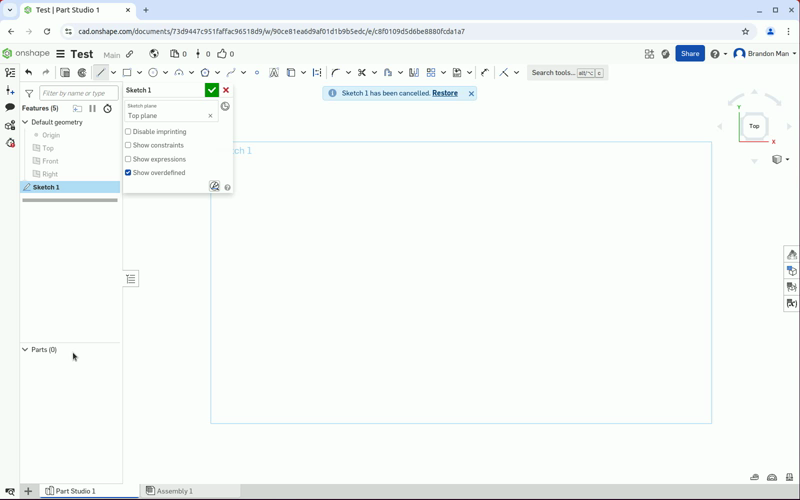
mouse_move(374, 293)
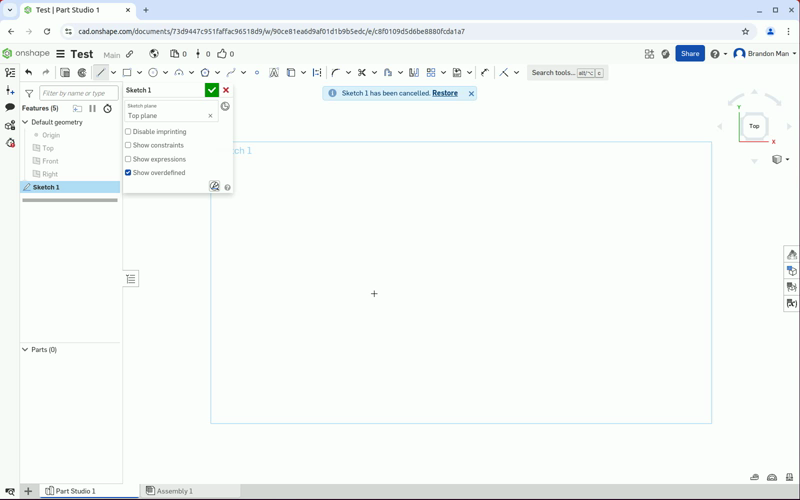
click(374, 293)
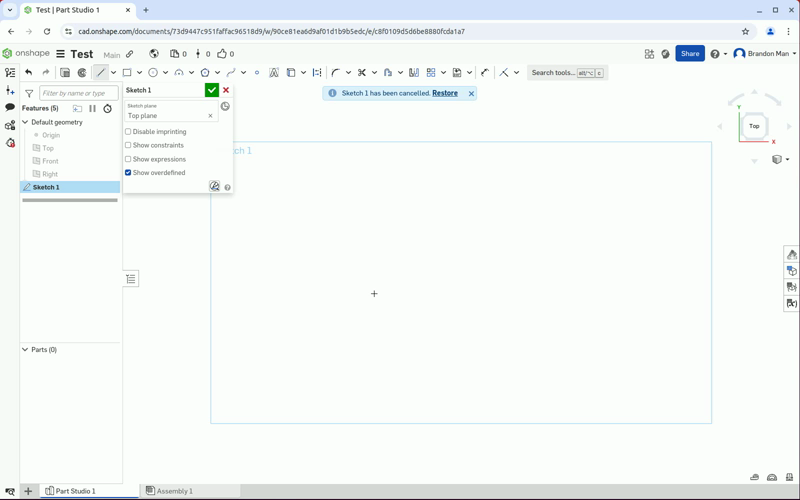
key_up(shift)
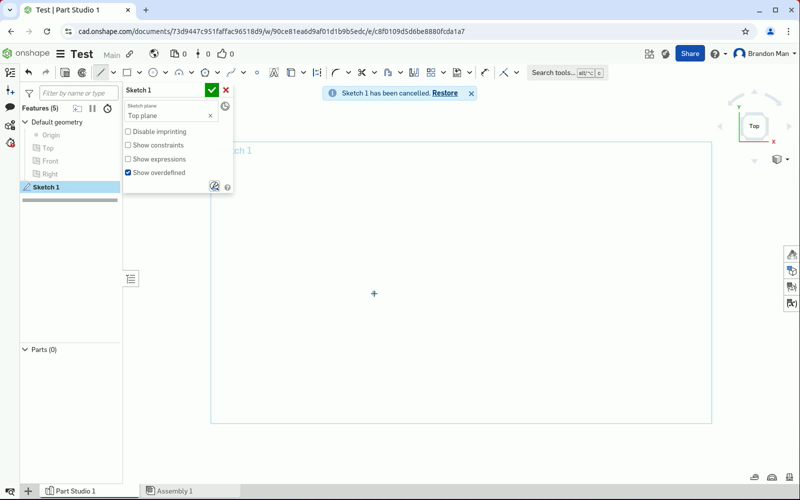
key_down(shift)
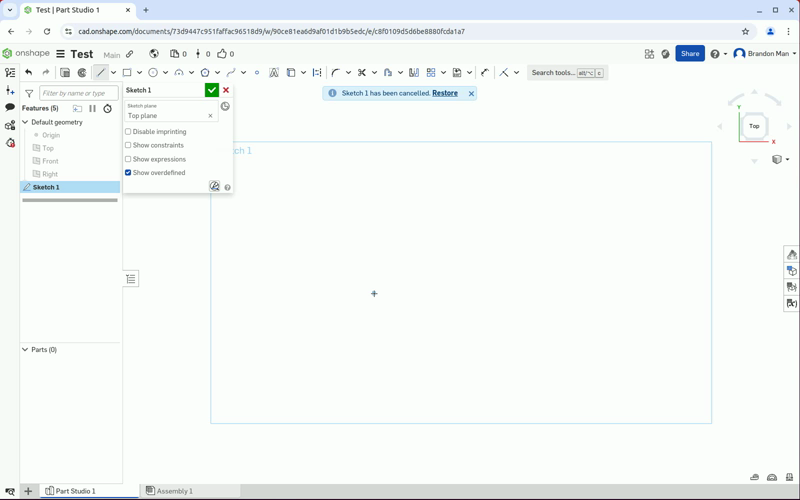
mouse_move(461, 293)
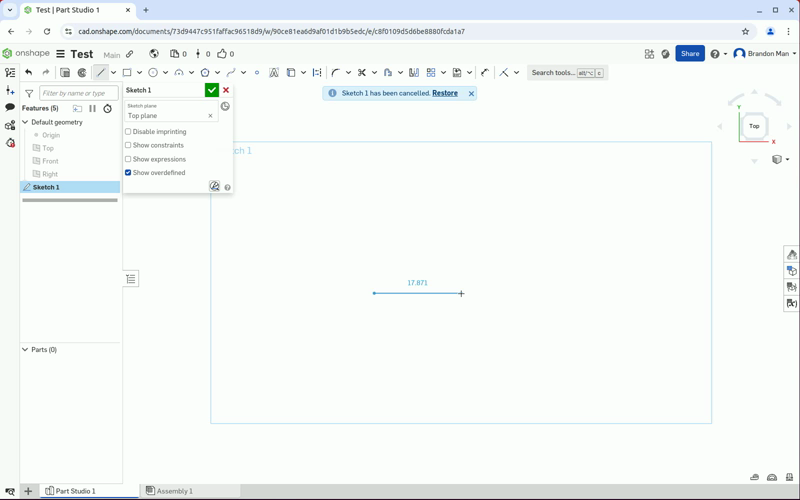
click(461, 293)
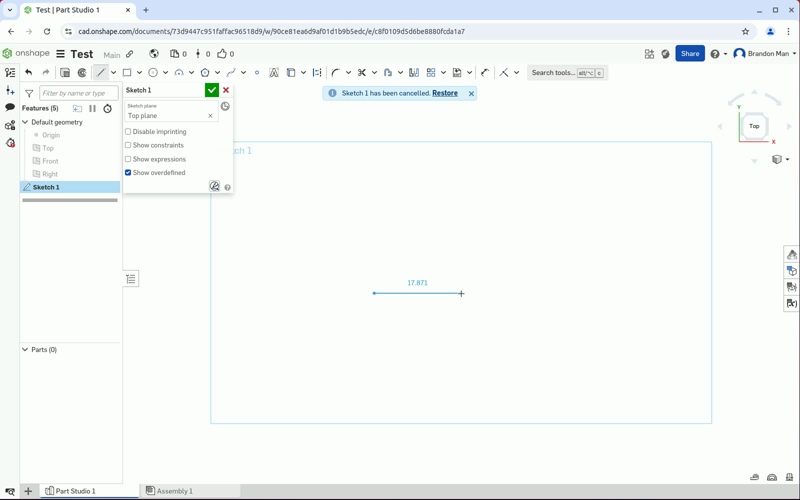
key_up(shift)
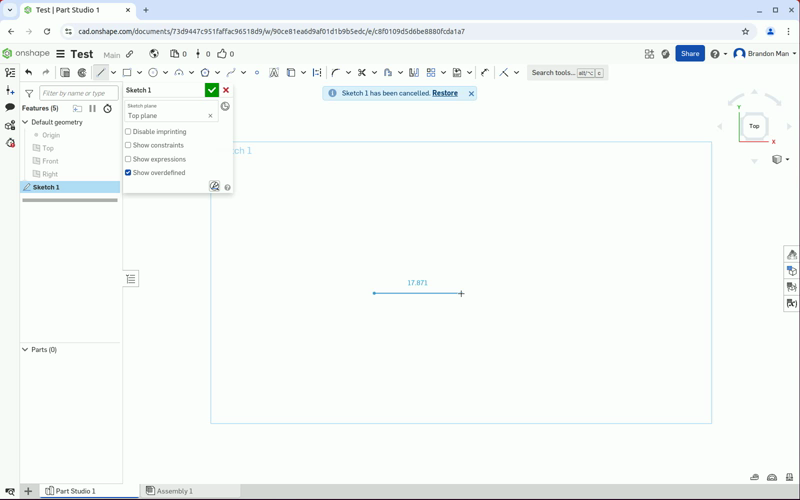
key_down(shift)
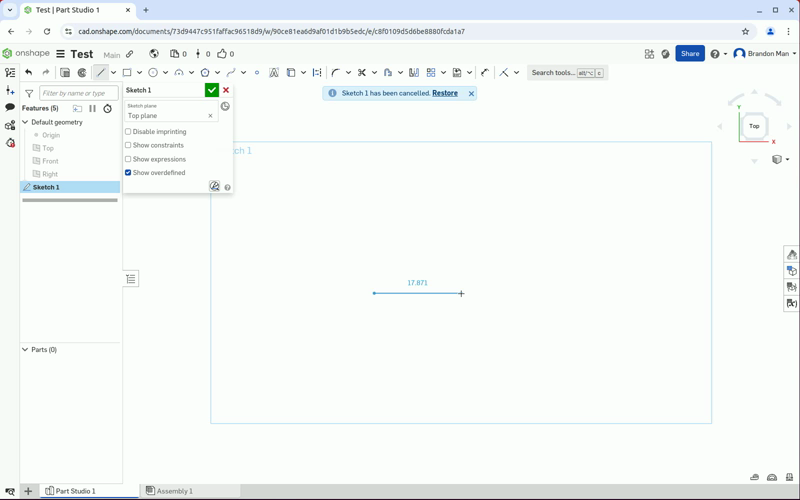
mouse_move(461, 206)
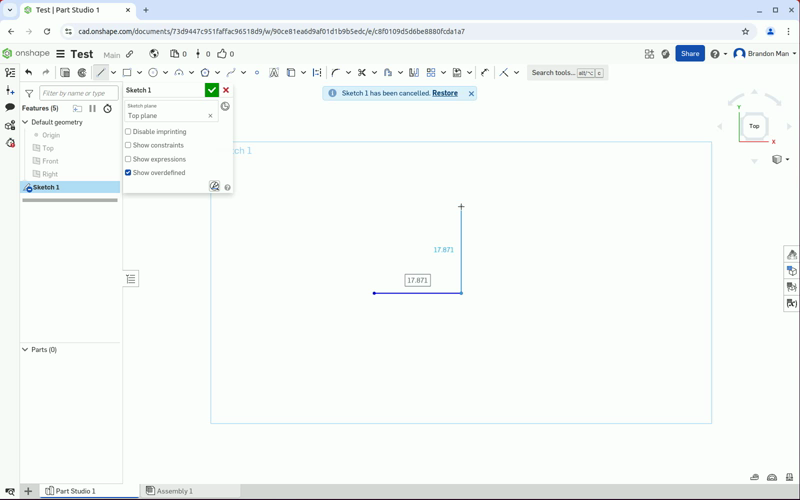
click(461, 206)
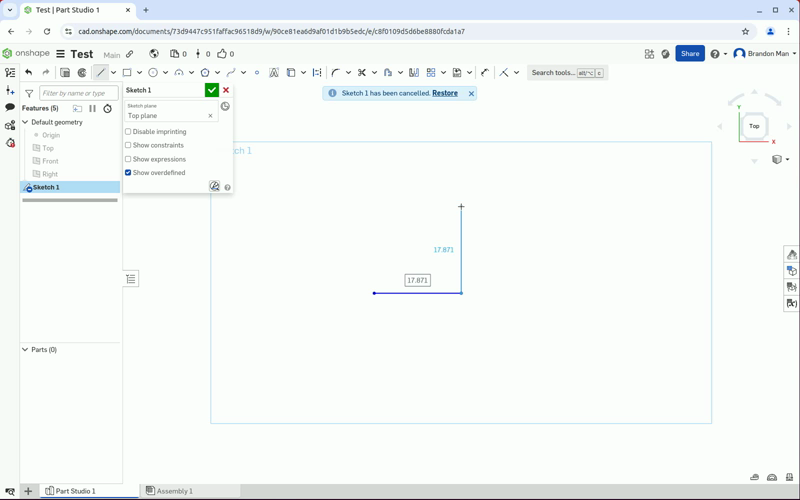
key_up(shift)
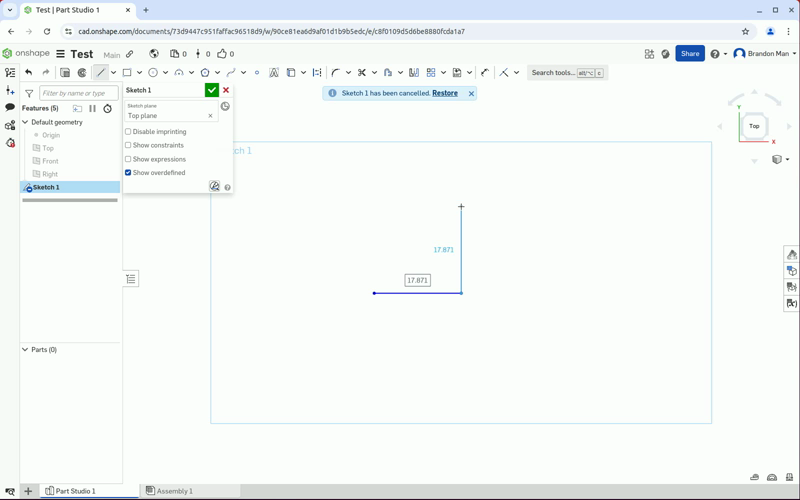
key_down(shift)
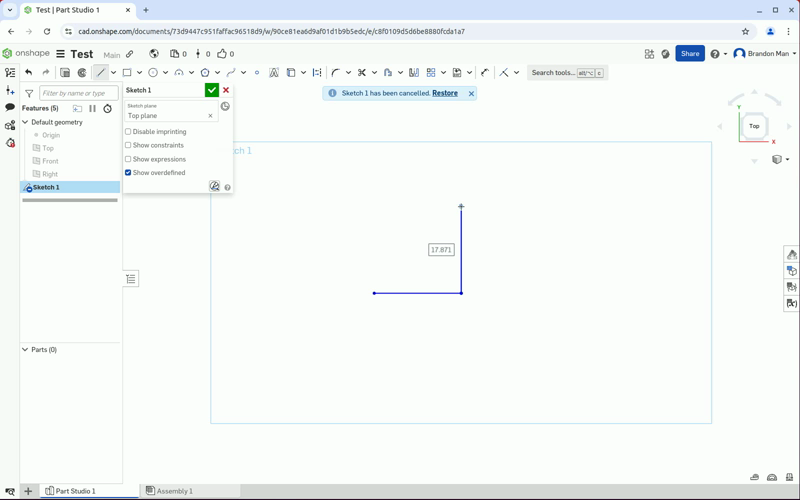
mouse_move(374, 206)
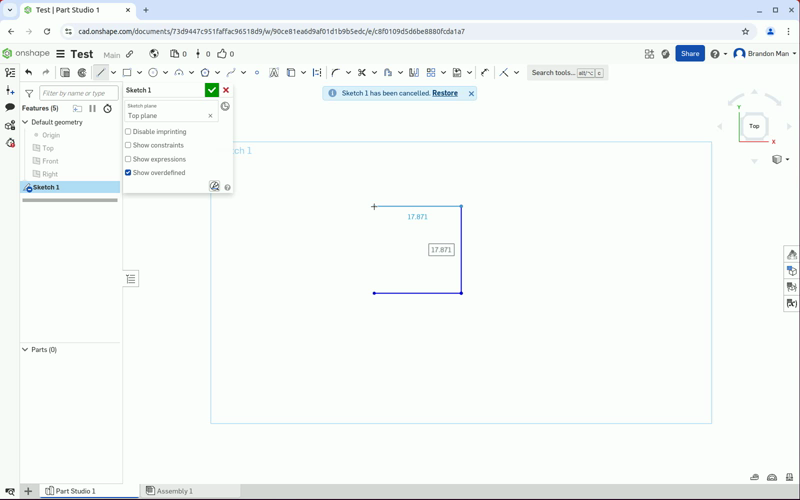
click(374, 206)
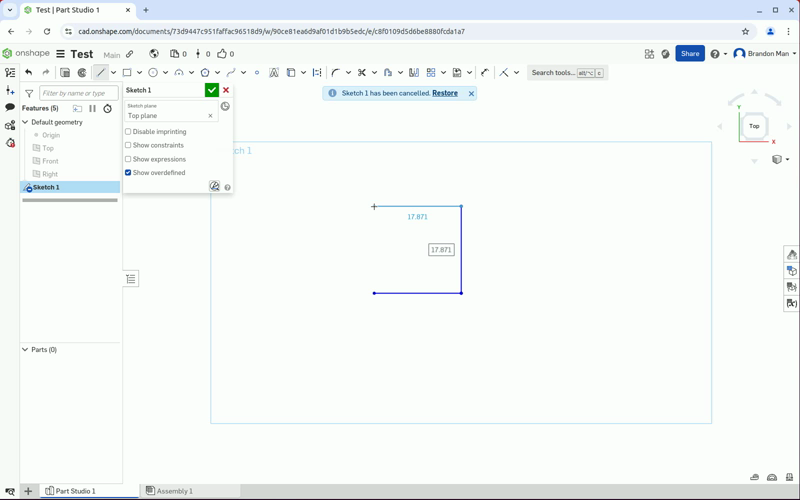
key_up(shift)
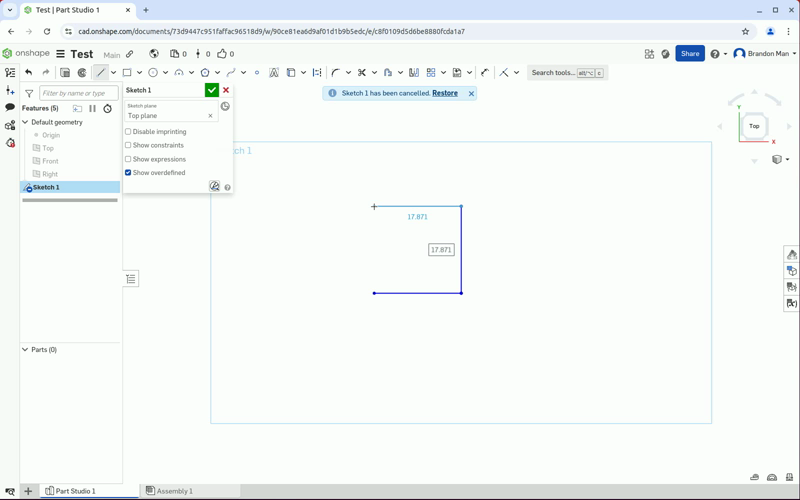
key_down(shift)
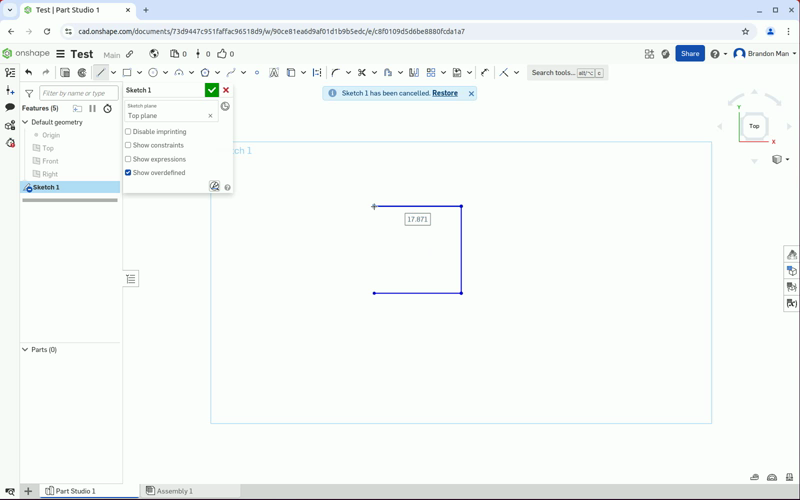
mouse_move(374, 293)
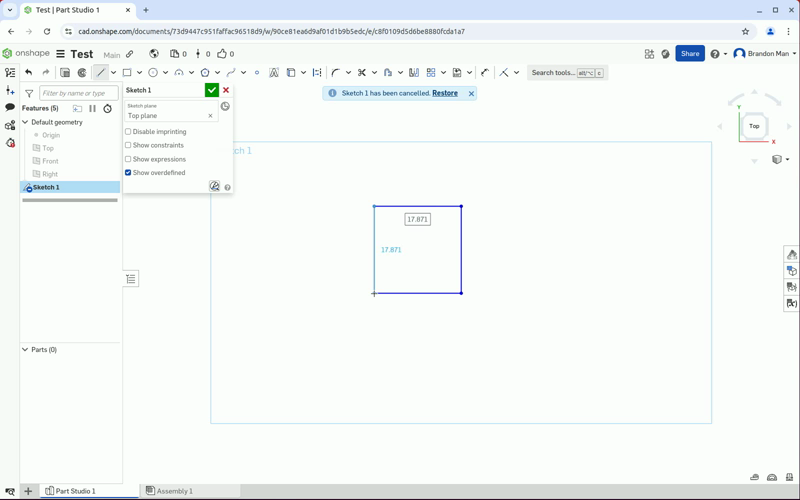
key_up(shift)
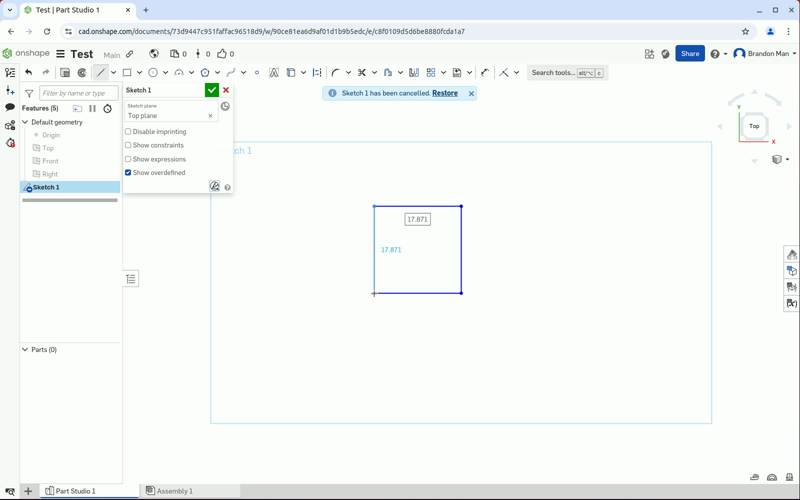
click(374, 293)
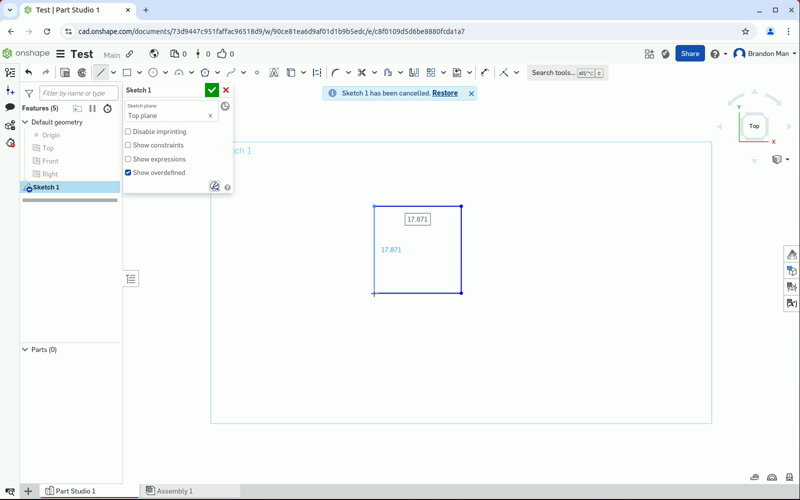
key(esc)
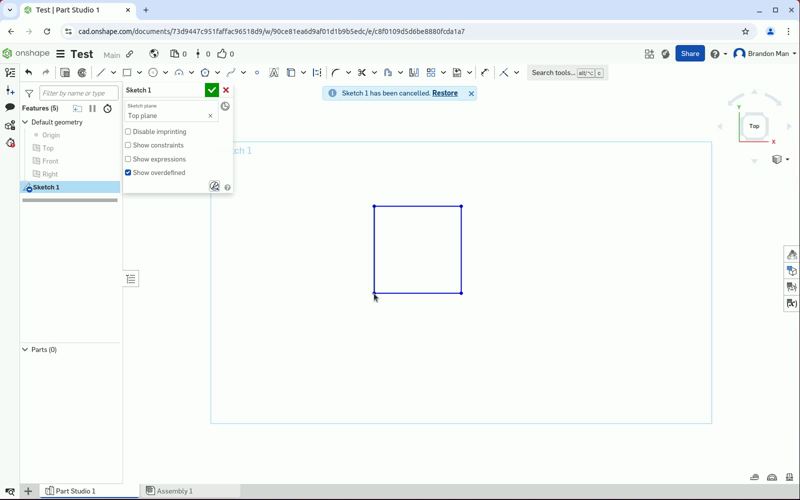
mouse_move(379, 257)
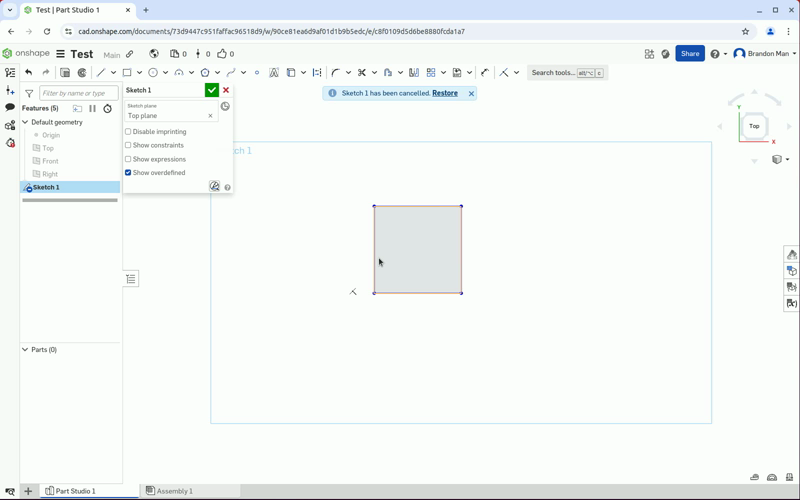
click(379, 257)
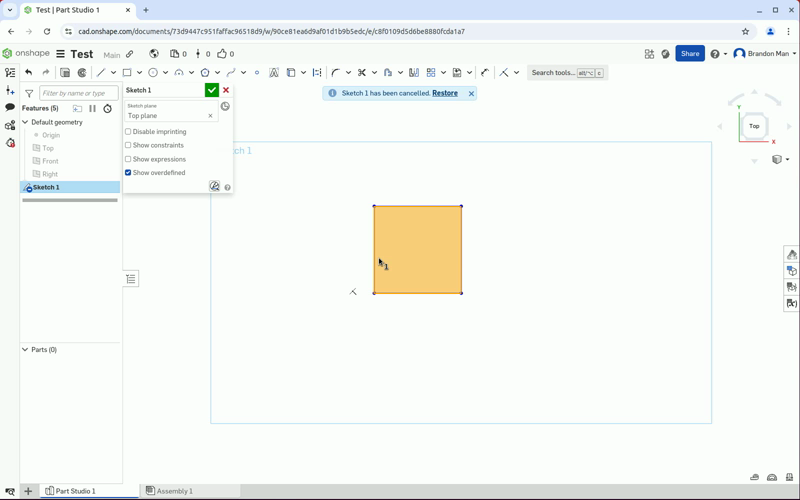
mouse_move(73, 352)
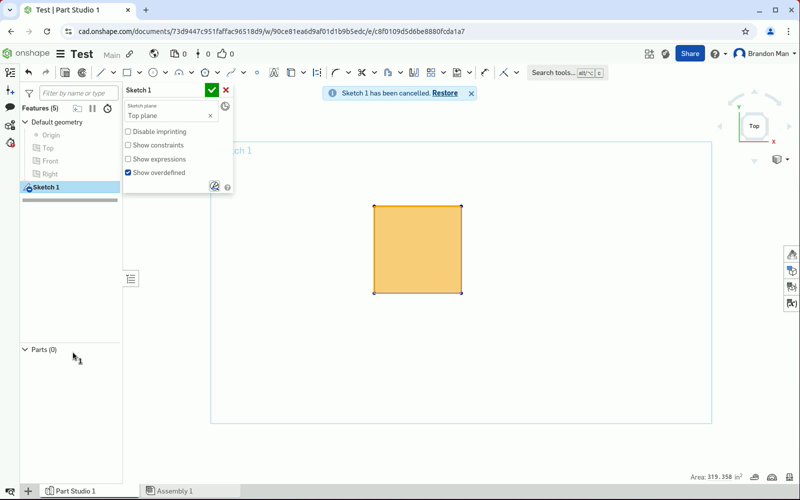
key(shift+y)
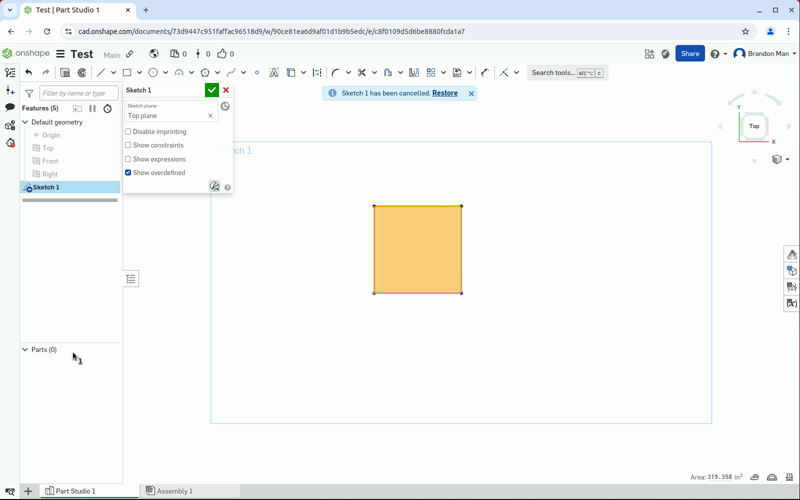
key(shift+e)
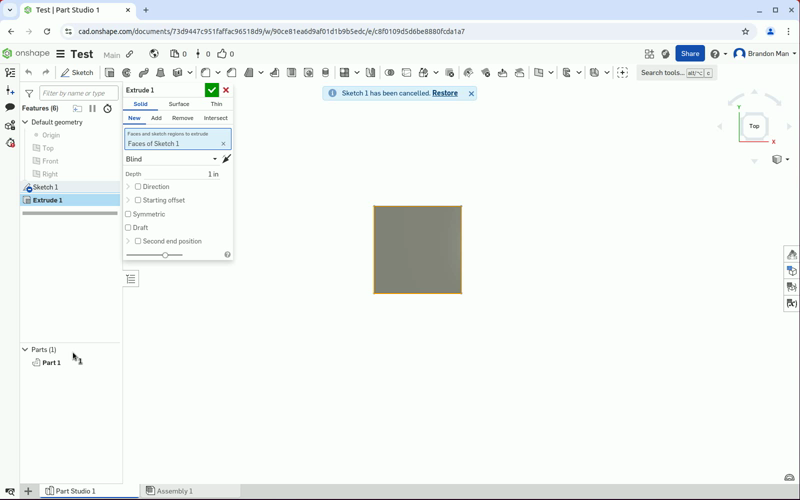
mouse_move(143, 106)
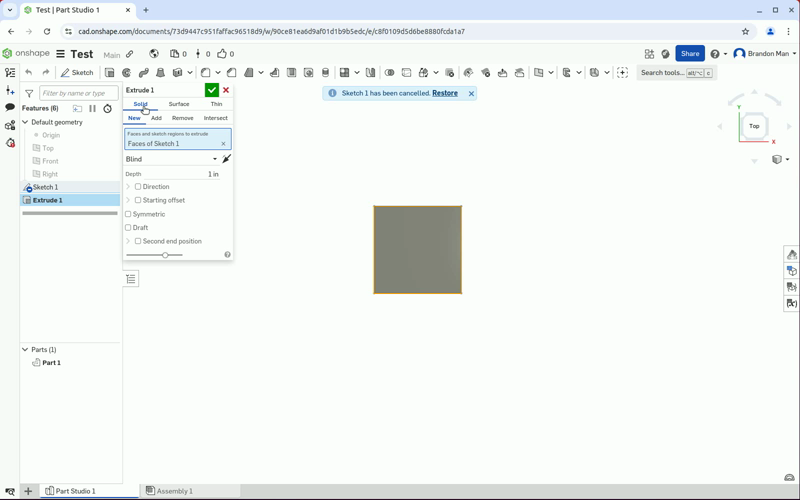
click(143, 106)
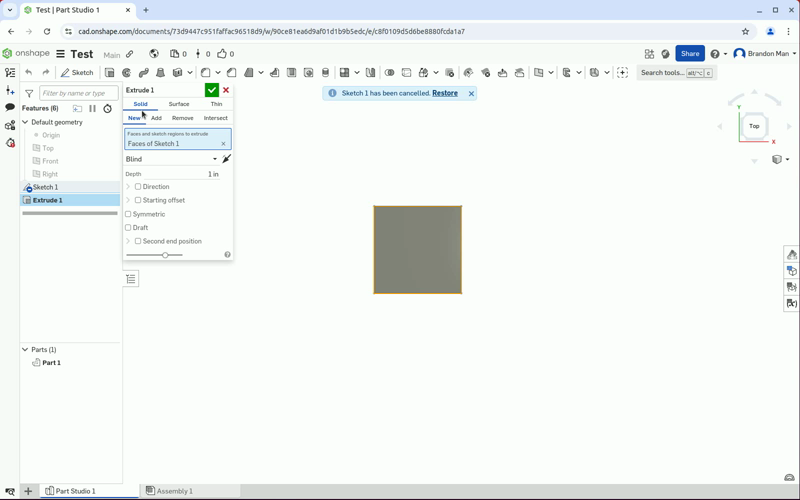
mouse_move(137, 120)
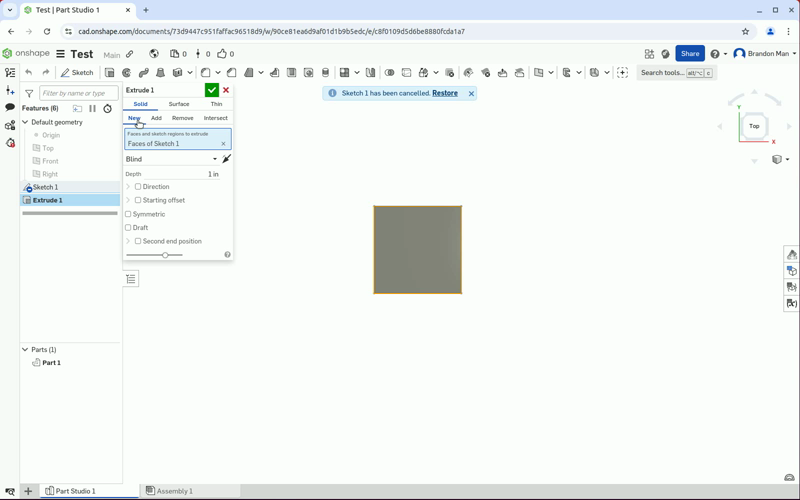
click(137, 120)
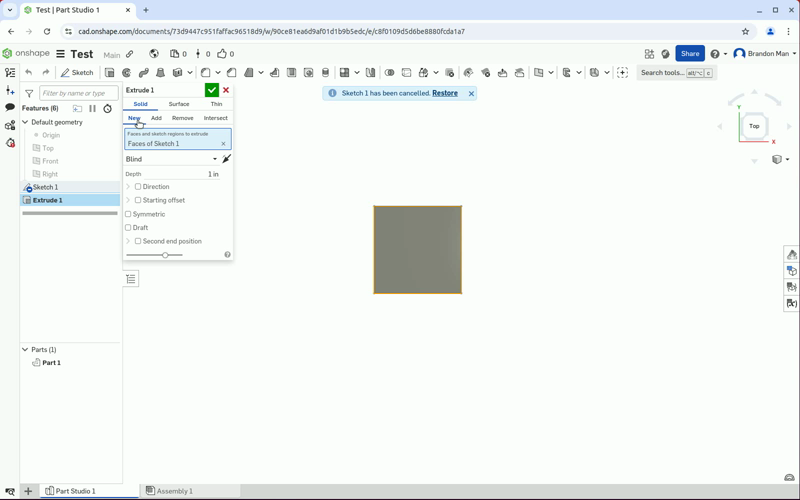
key(tab, 4)
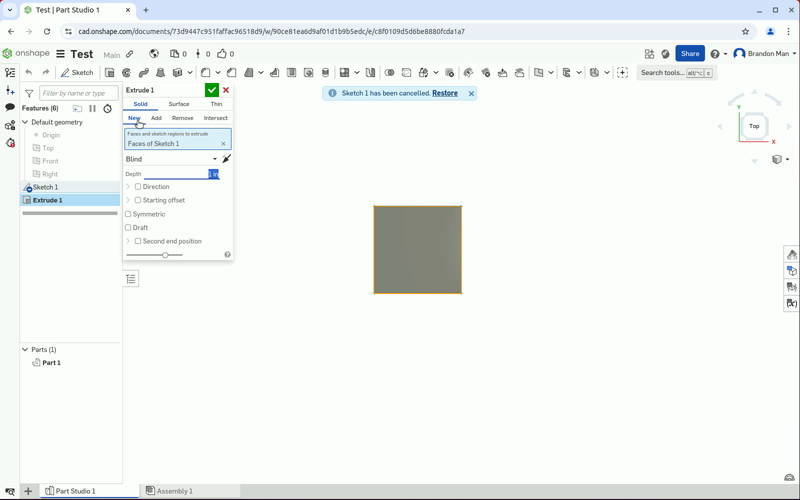
text(0.241)
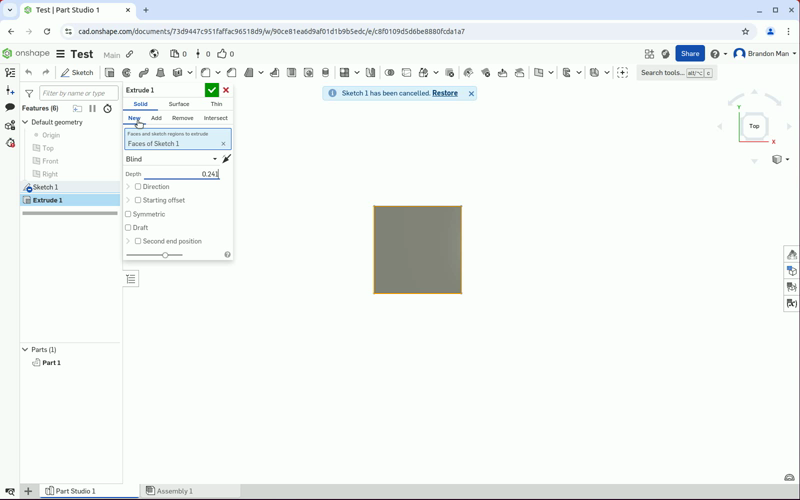
key(enter)
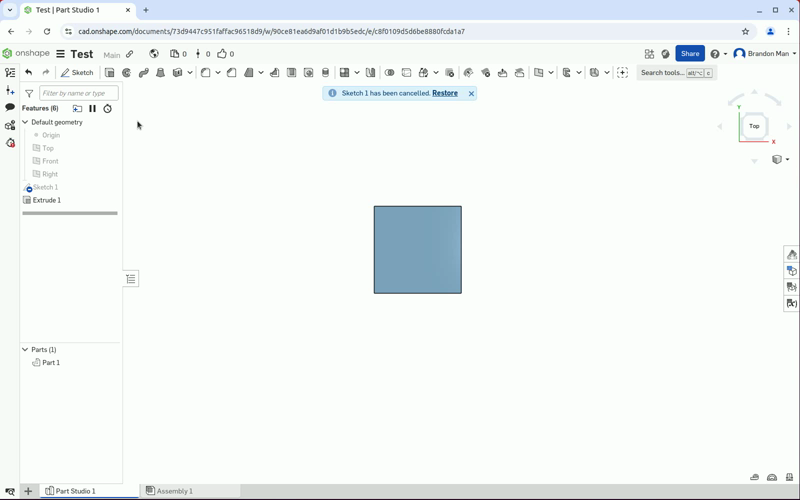
key(shift+h)
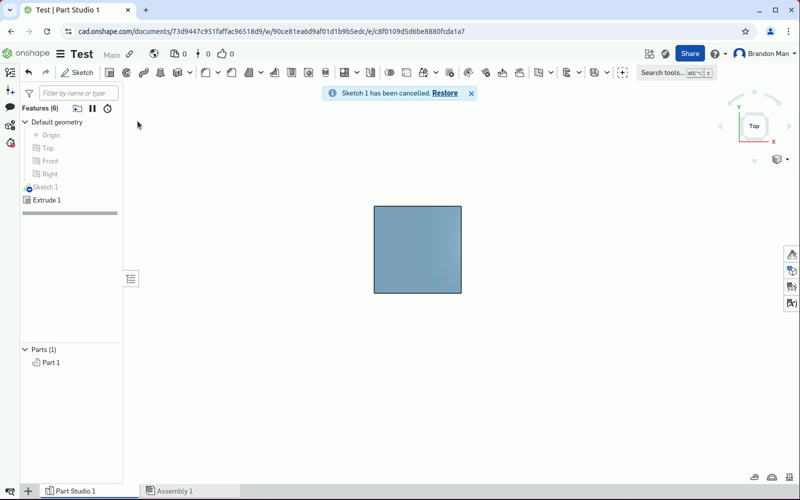
key(shift+h)
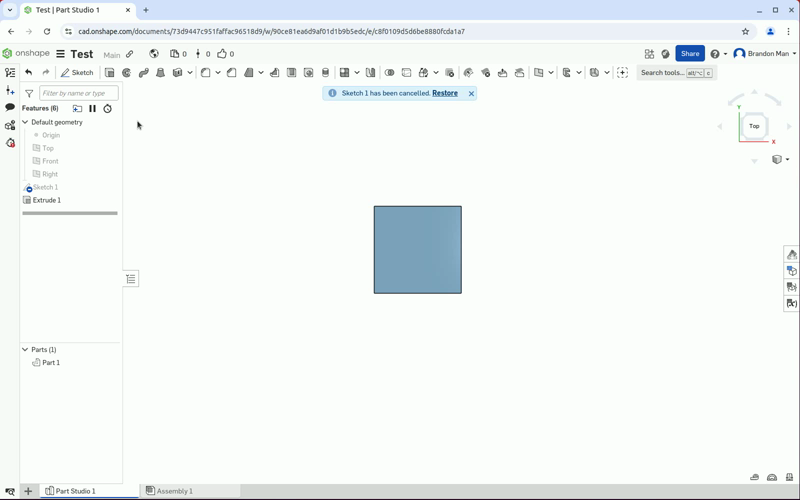
mouse_move(73, 189)
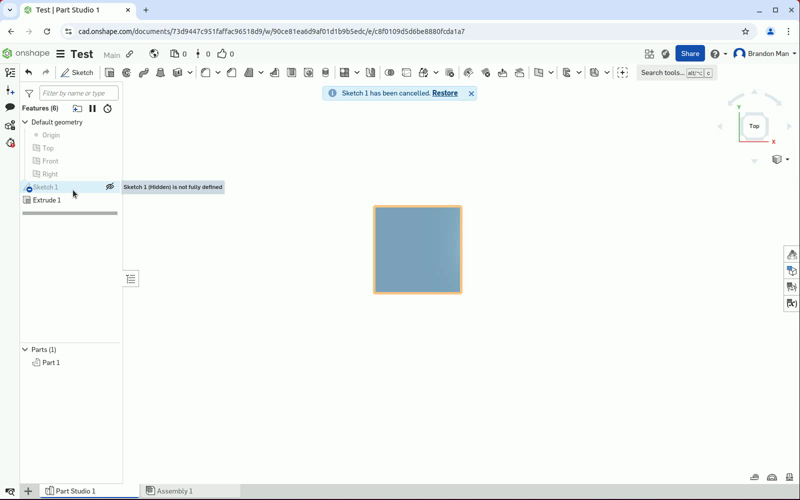
click(73, 189)
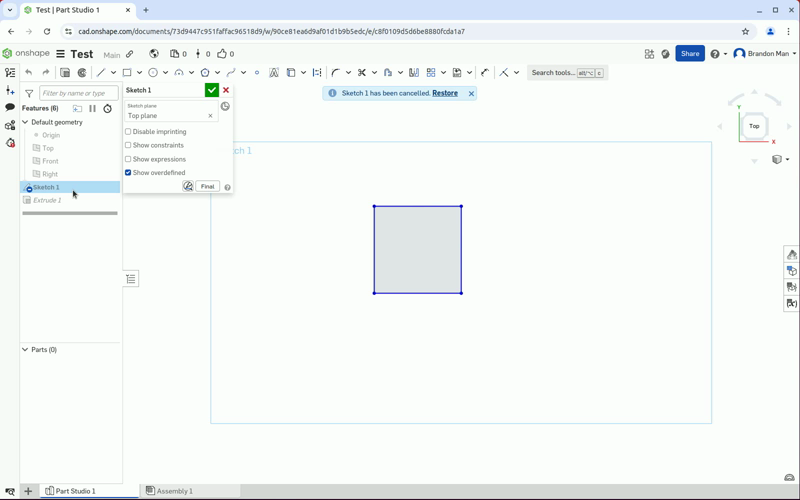
mouse_move(229, 92)
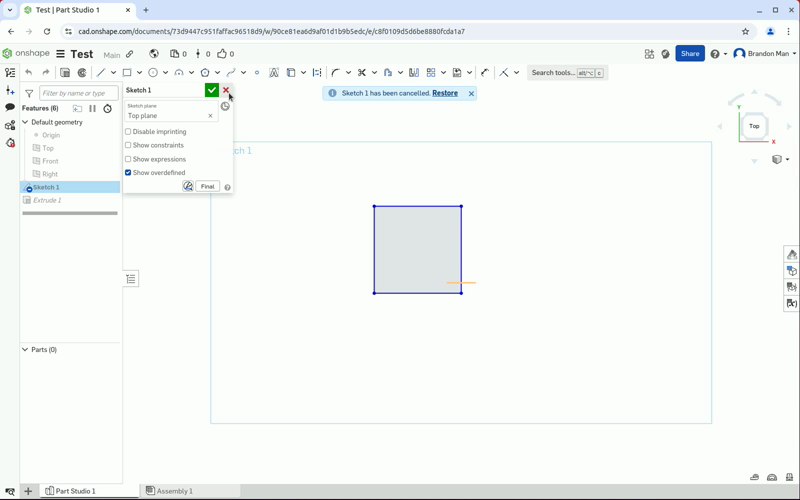
click(229, 92)
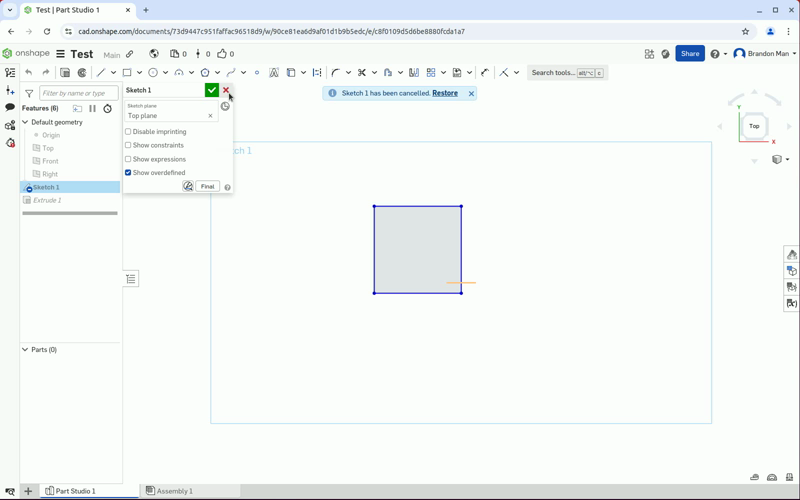
key(shift+s)
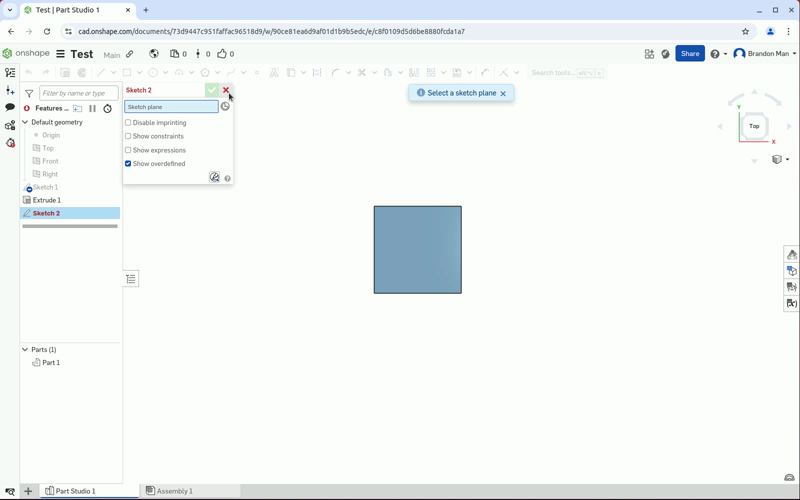
mouse_move(73, 150)
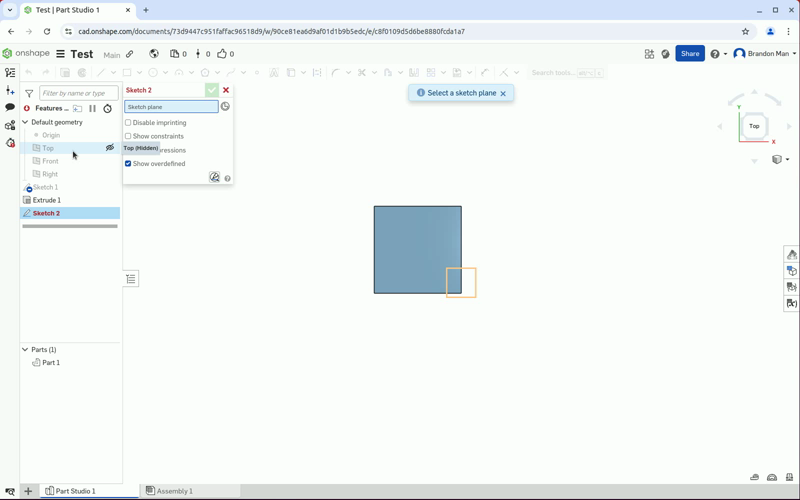
click(73, 150)
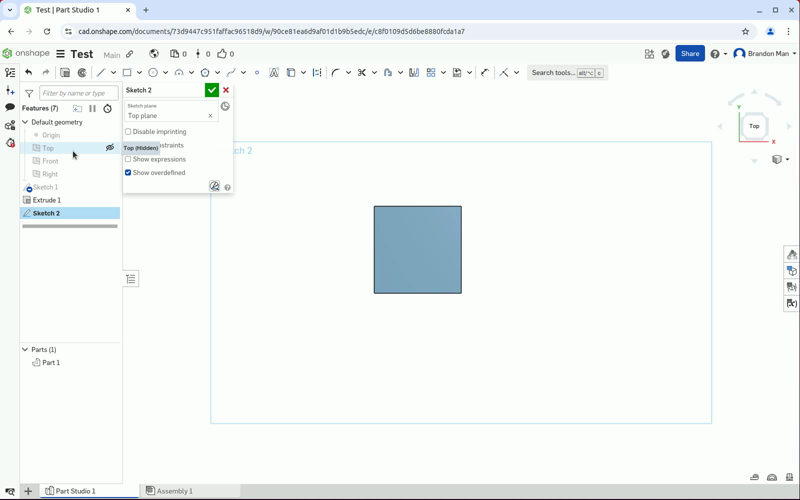
mouse_move(73, 352)
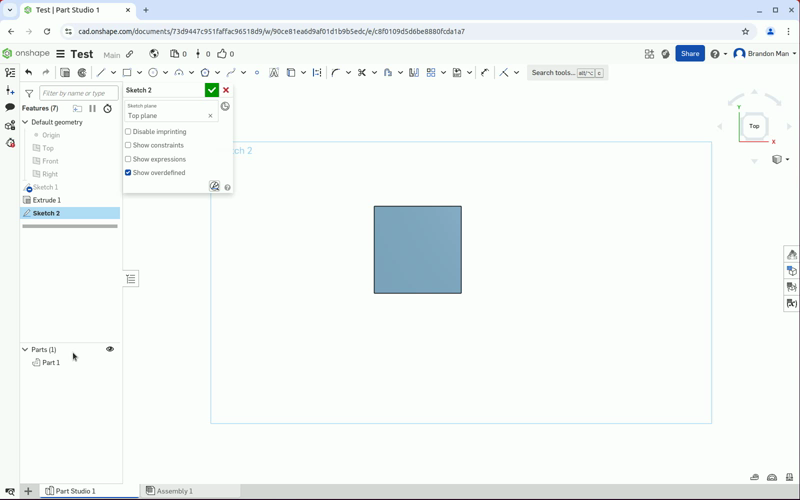
key(y)
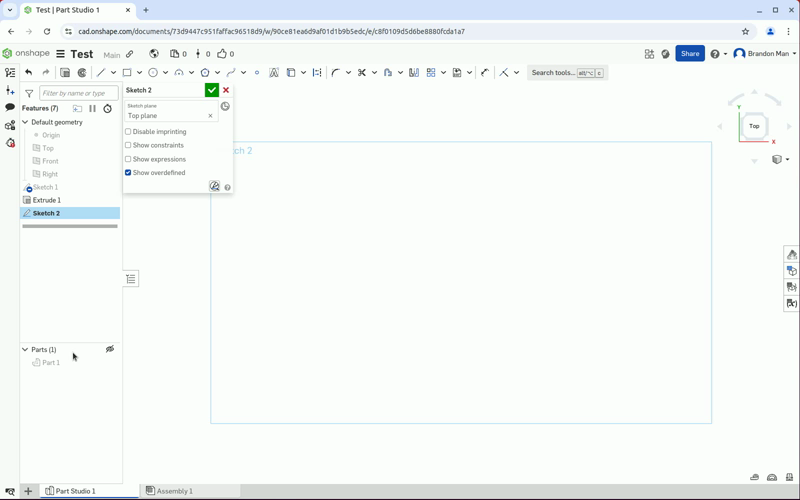
key(l)
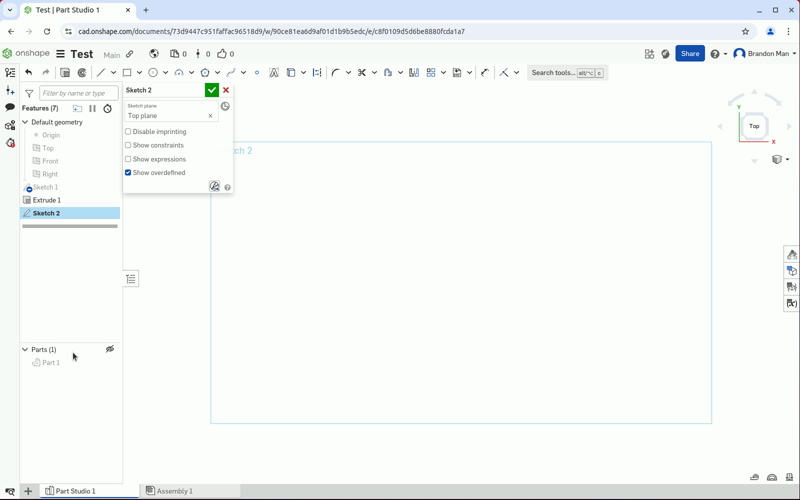
key_down(shift)
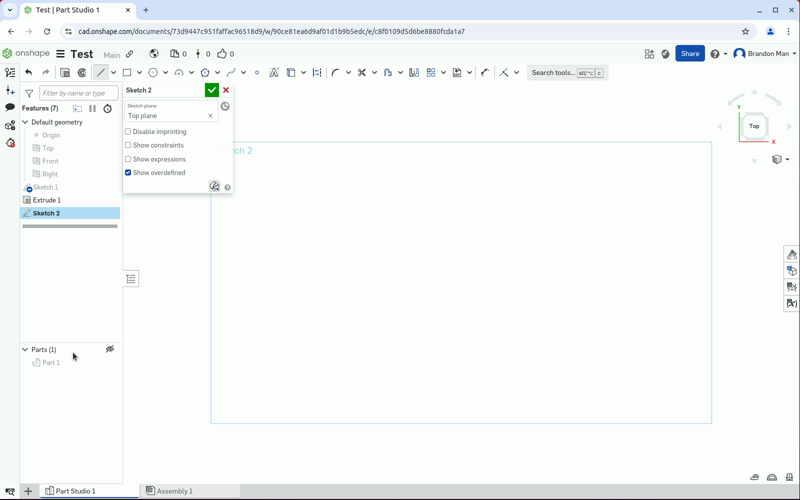
mouse_move(460, 303)
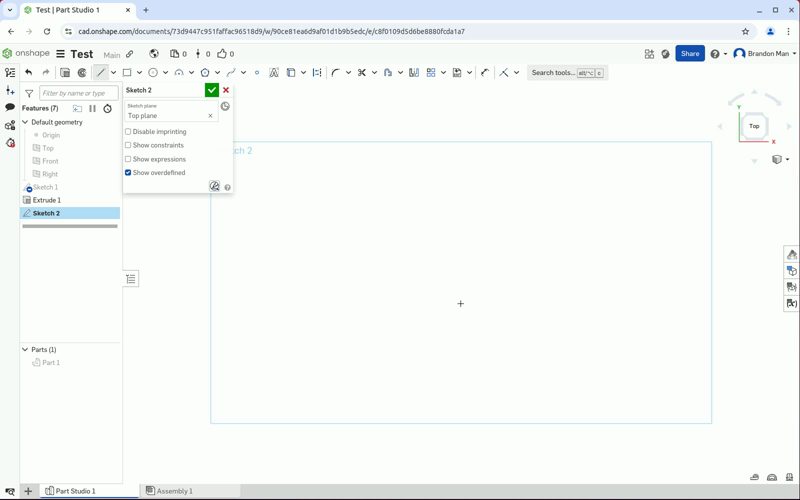
click(460, 303)
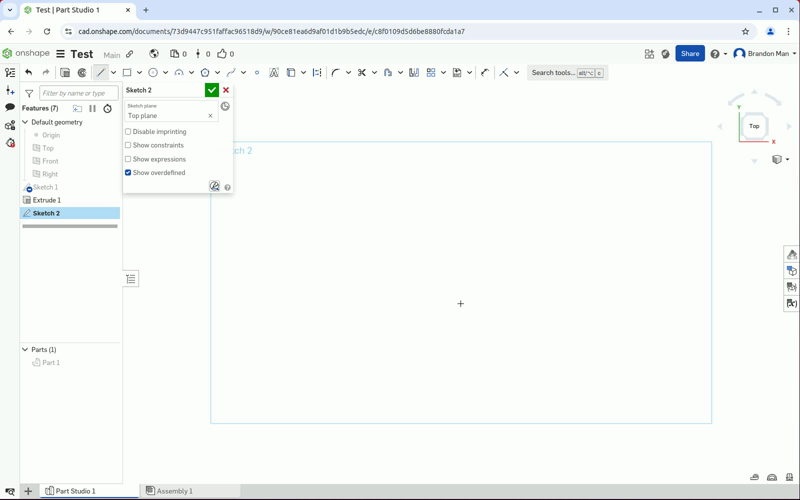
key_up(shift)
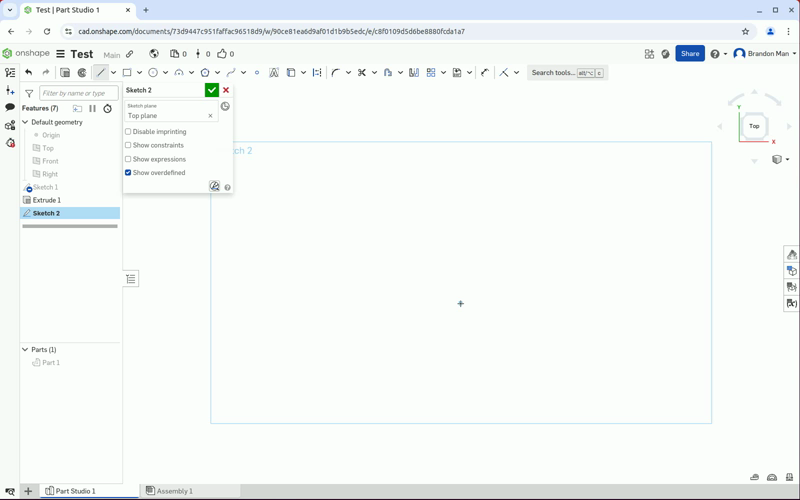
key_down(shift)
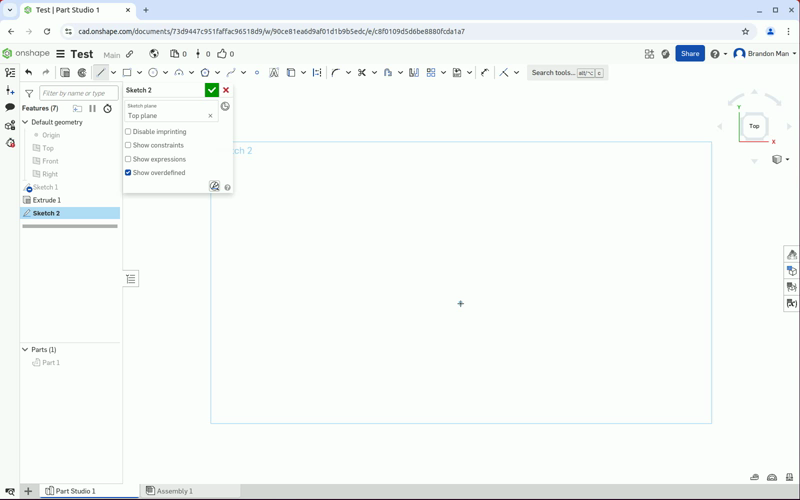
mouse_move(490, 303)
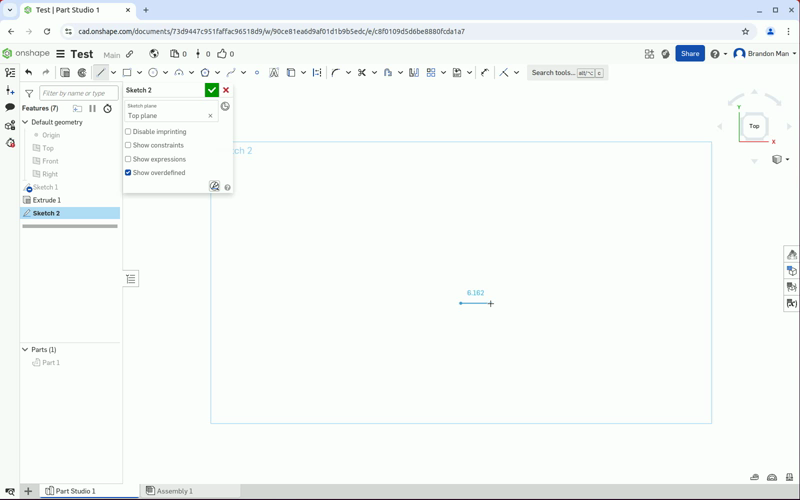
mouse_move(495, 303)
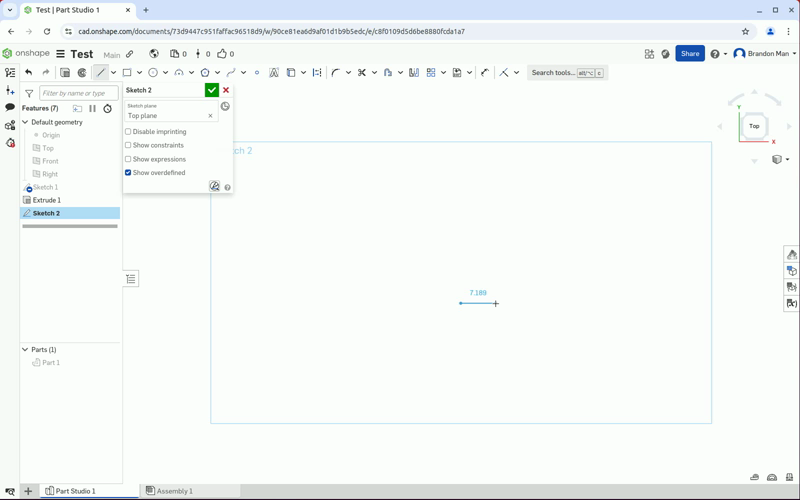
click(495, 303)
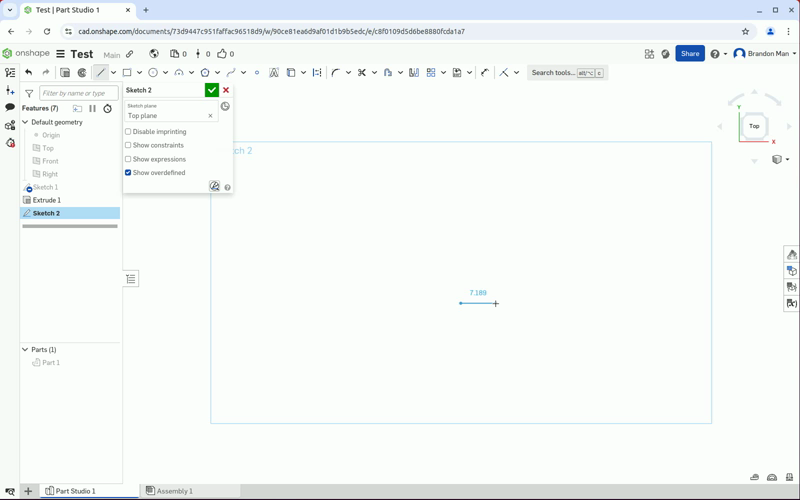
key_up(shift)
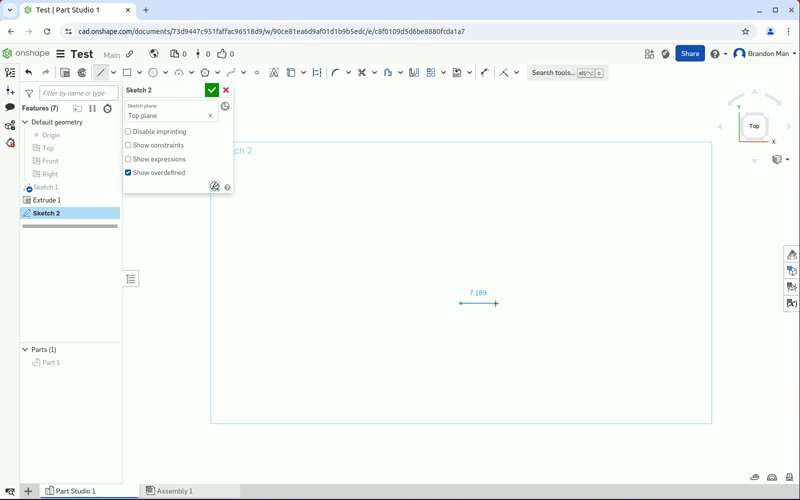
key_down(shift)
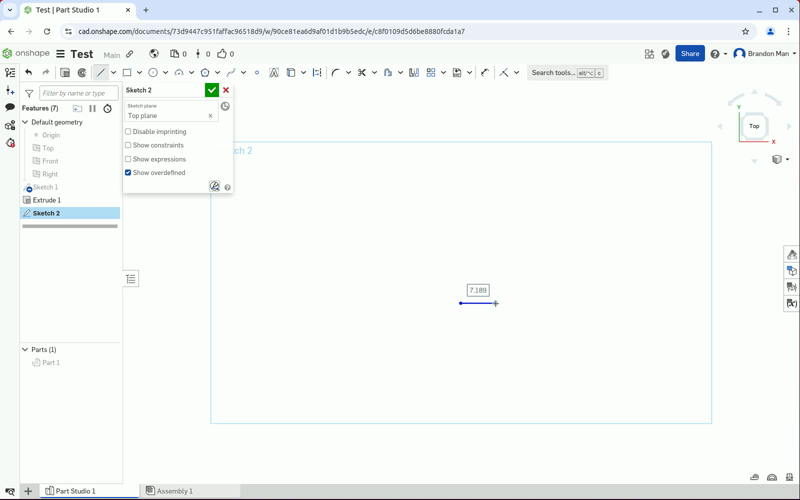
mouse_move(495, 198)
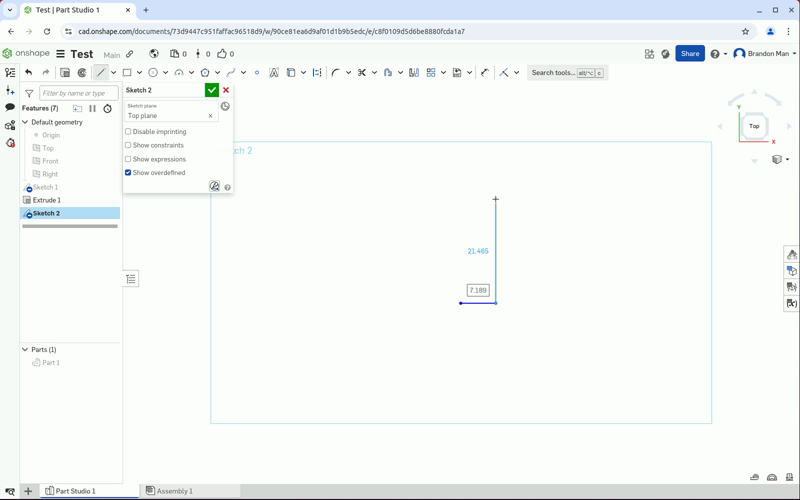
click(495, 198)
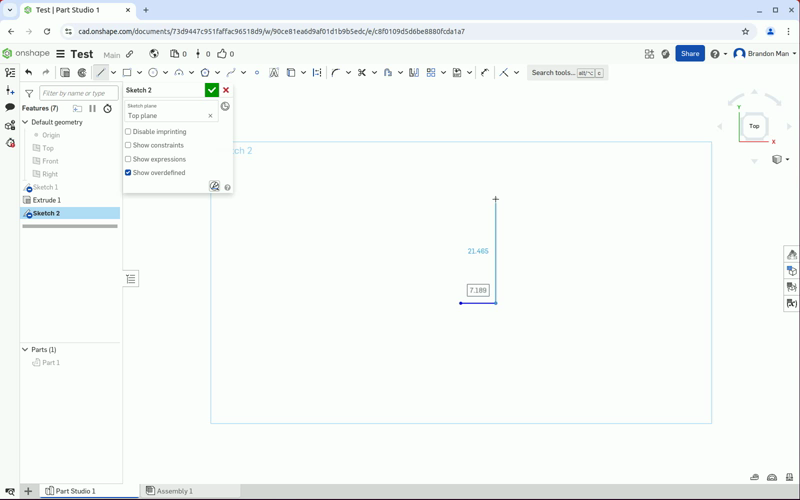
key_up(shift)
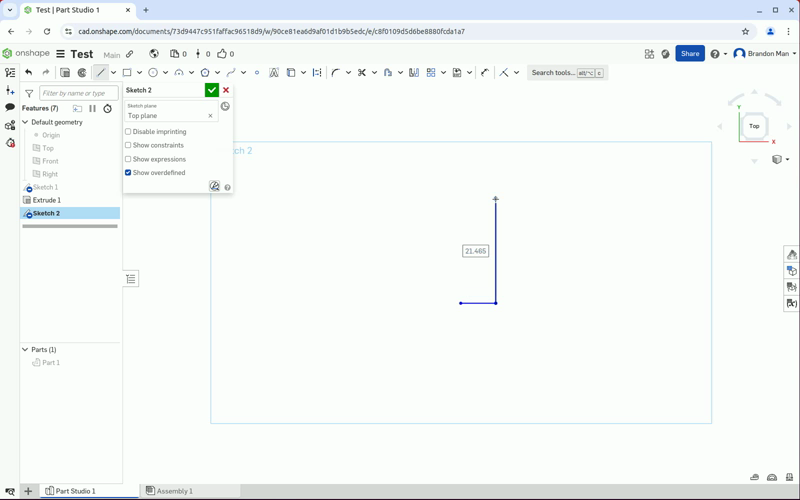
key_down(shift)
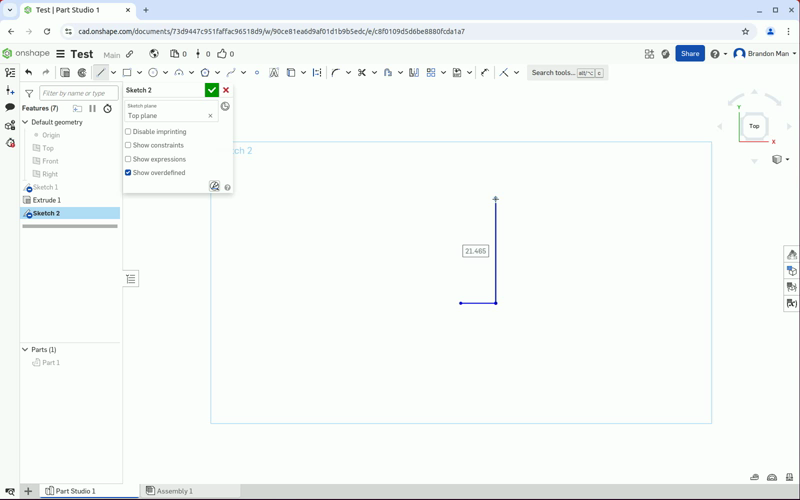
mouse_move(525, 198)
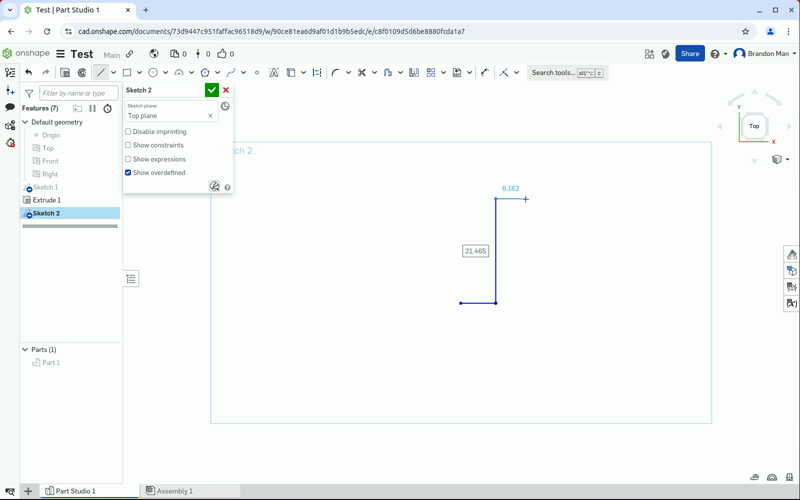
mouse_move(460, 198)
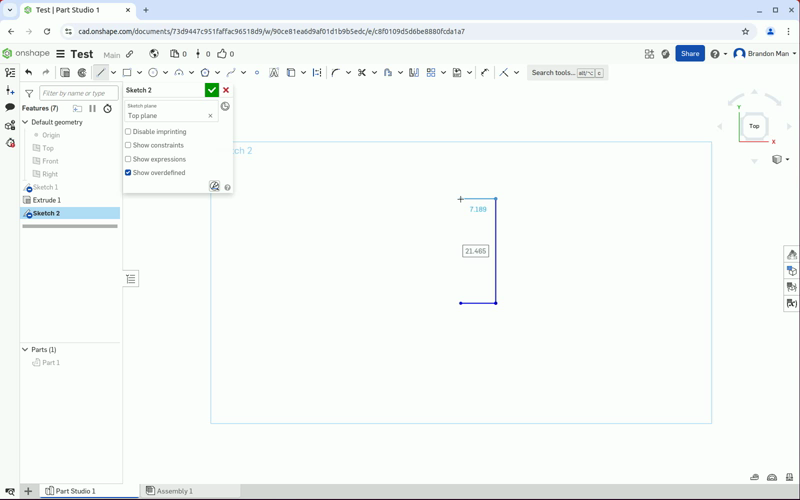
click(460, 198)
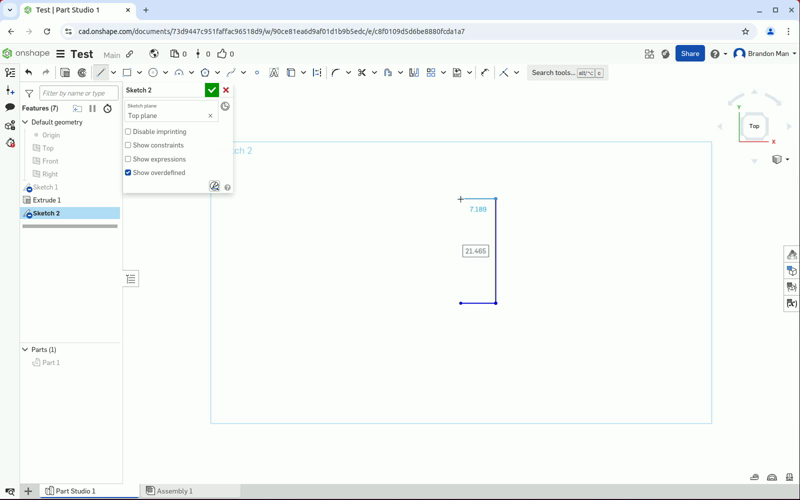
key_up(shift)
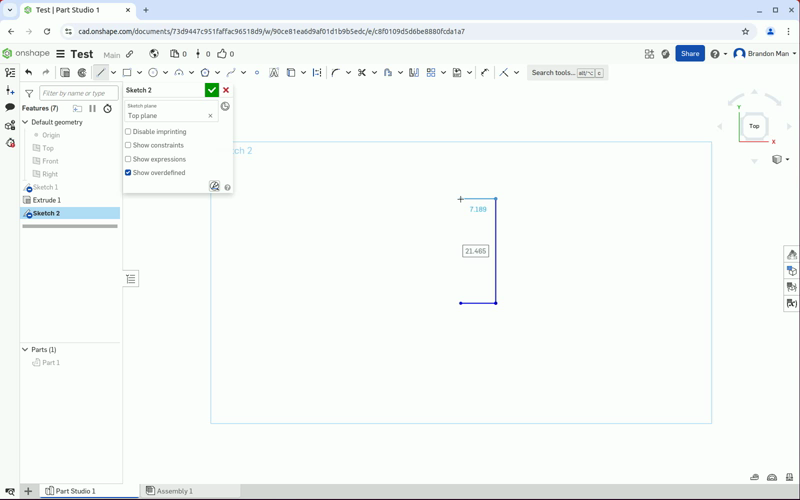
key_down(shift)
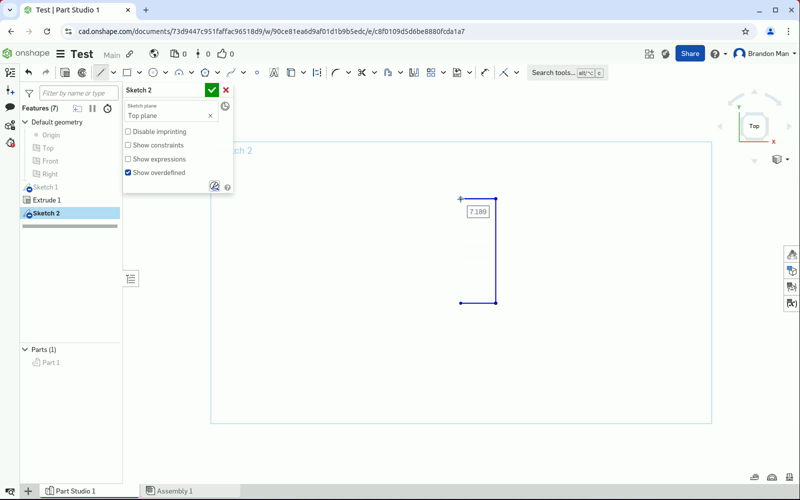
mouse_move(490, 198)
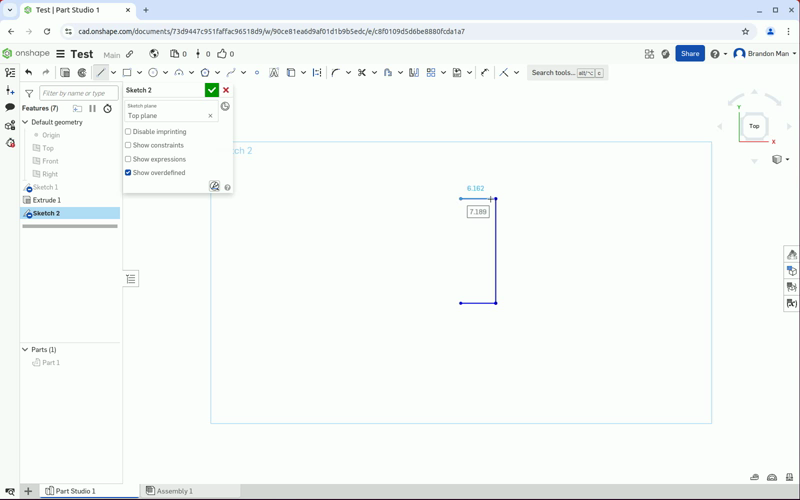
mouse_move(460, 207)
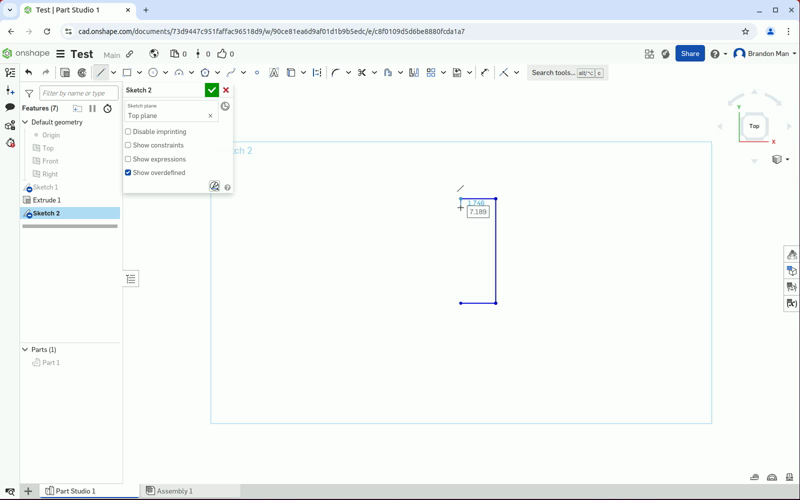
click(460, 207)
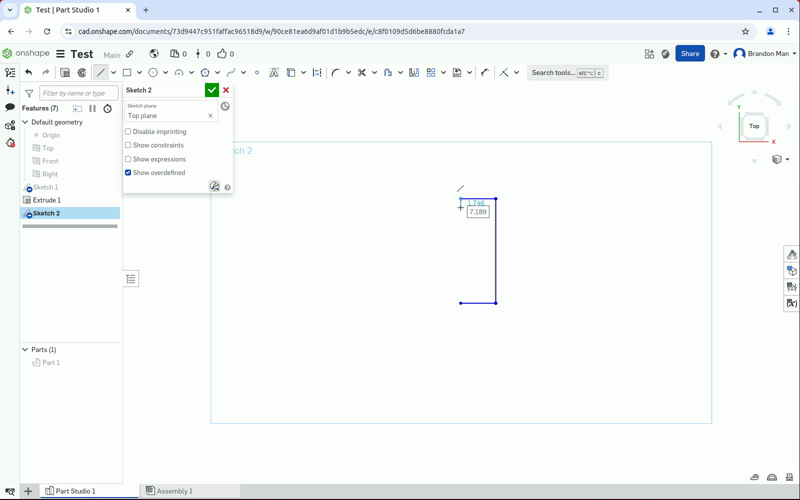
key_up(shift)
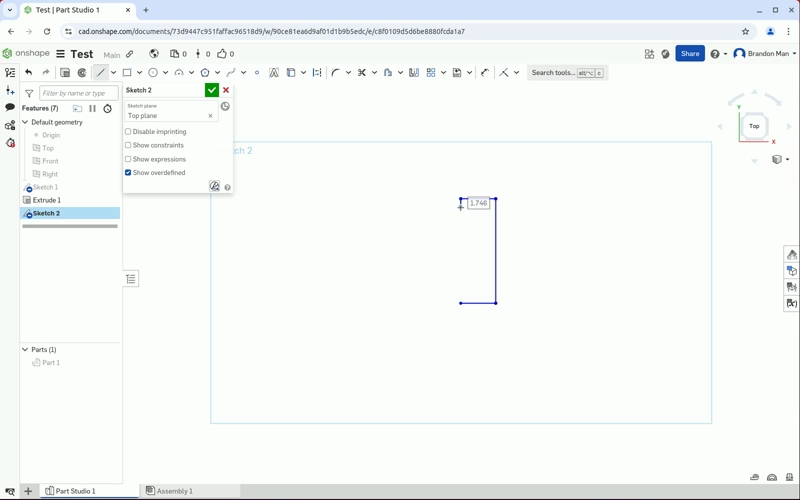
key_down(shift)
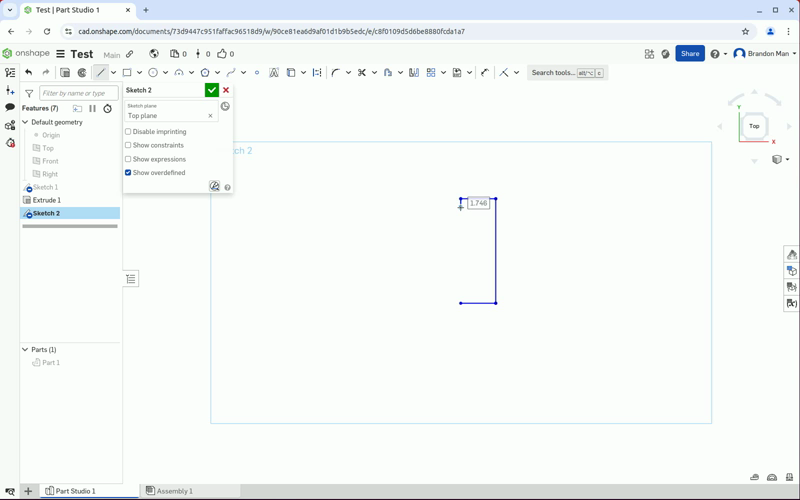
mouse_move(460, 294)
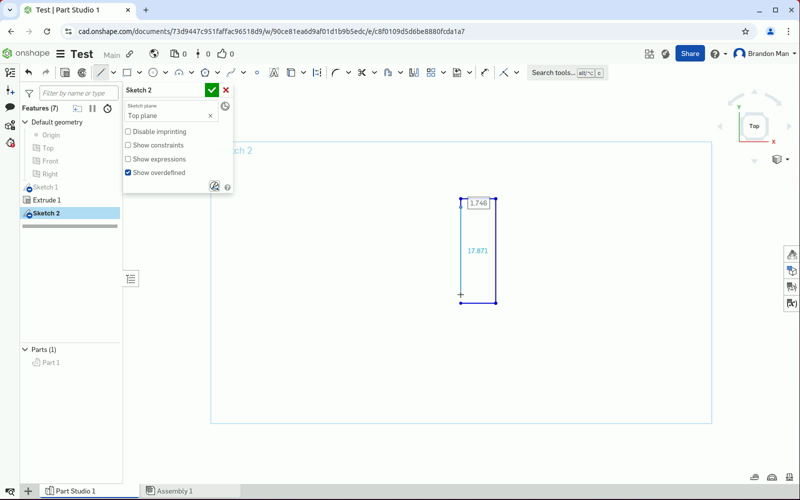
click(460, 294)
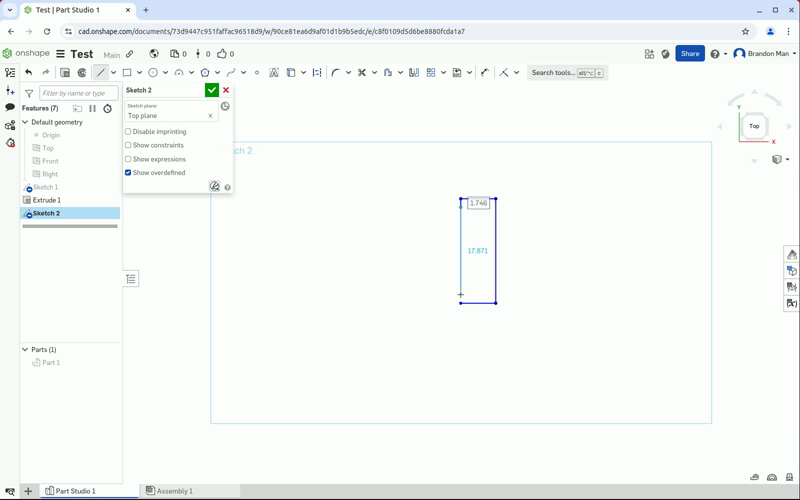
key_up(shift)
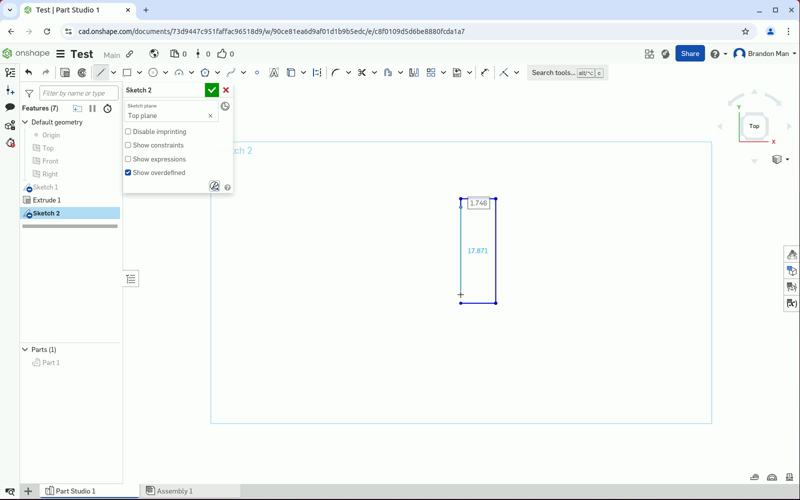
mouse_move(490, 294)
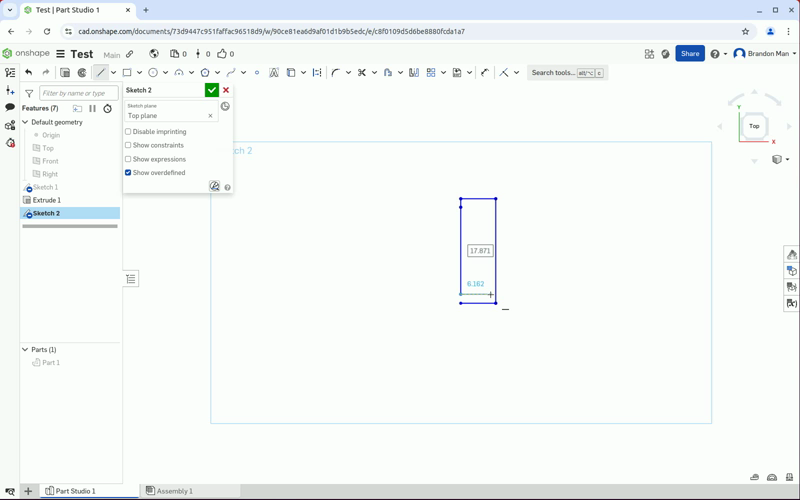
key_down(shift)
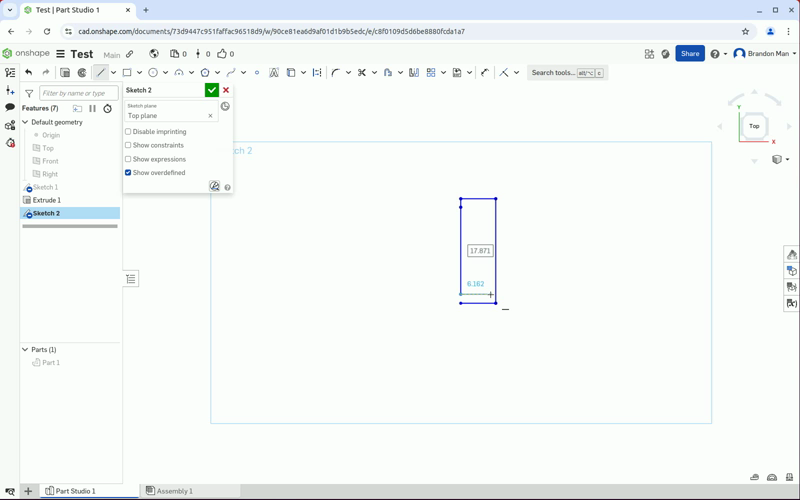
mouse_move(460, 303)
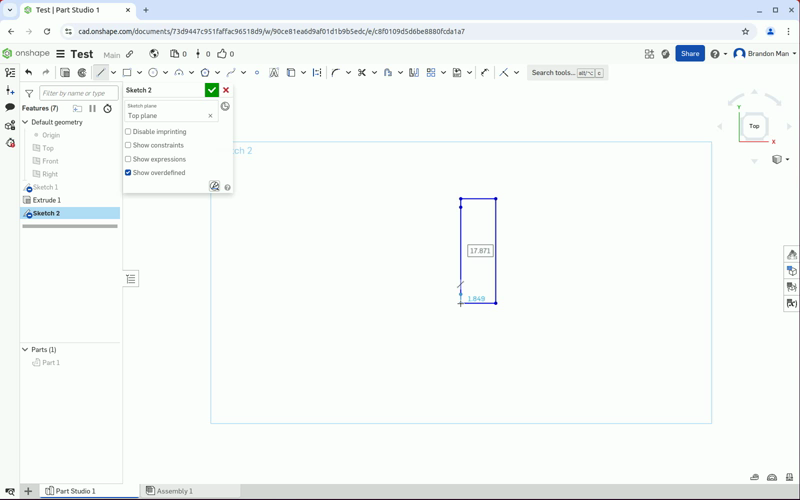
key_up(shift)
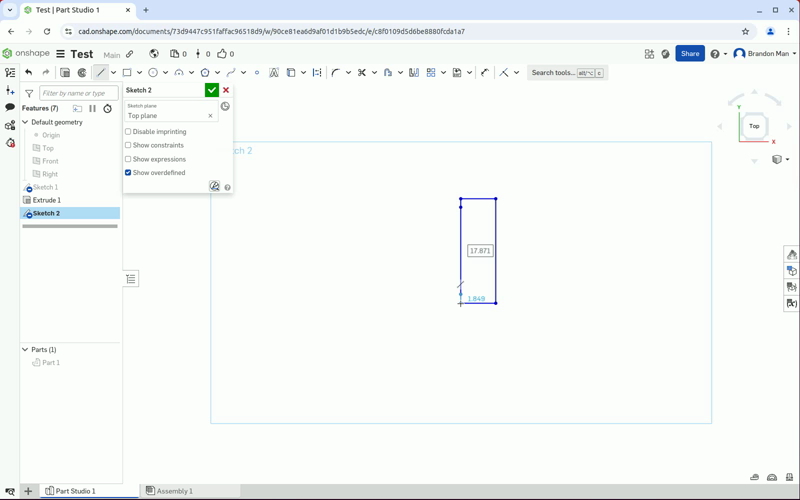
click(460, 303)
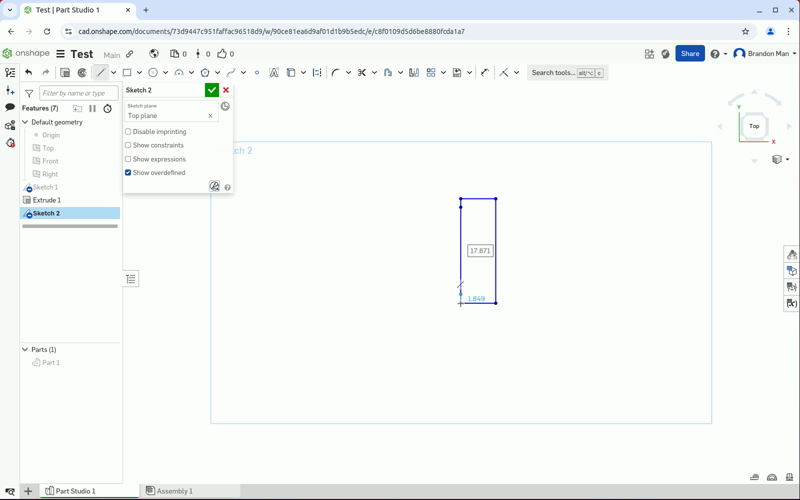
key(esc)
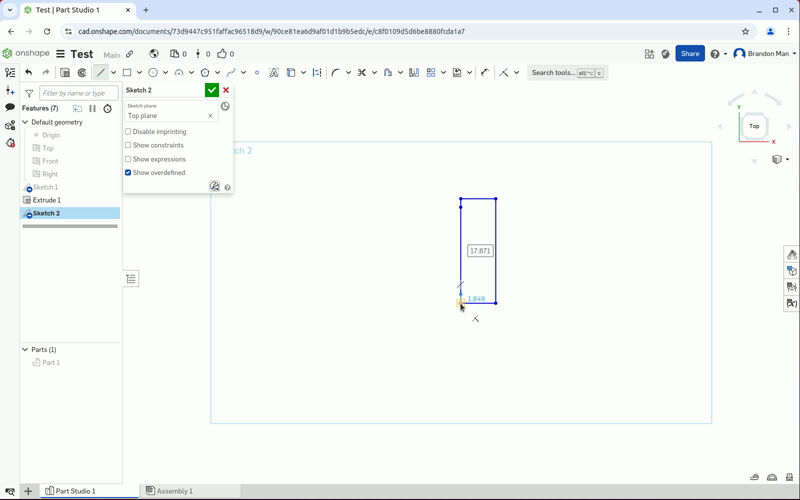
mouse_move(465, 223)
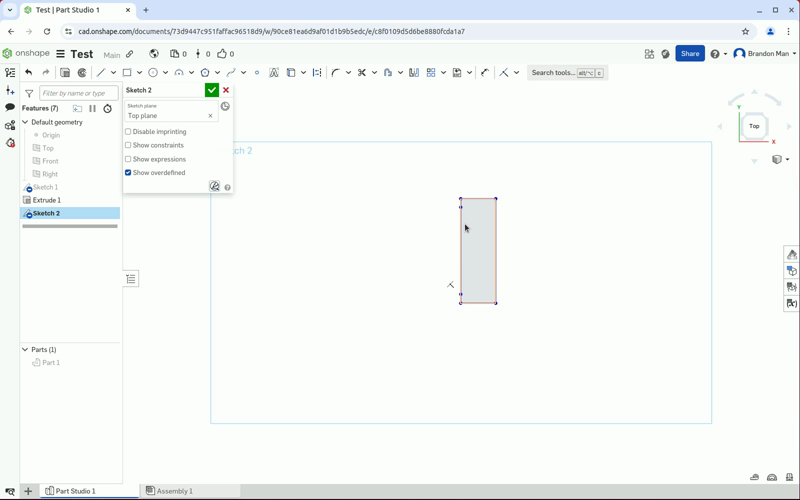
click(465, 223)
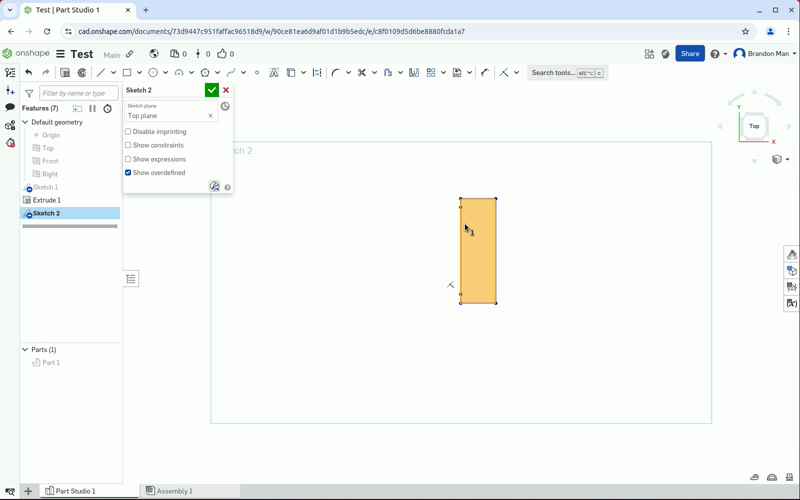
mouse_move(73, 352)
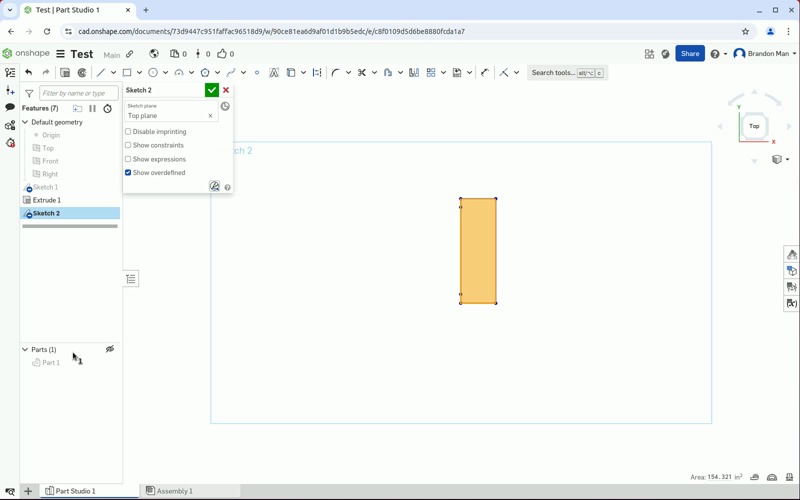
key(shift+y)
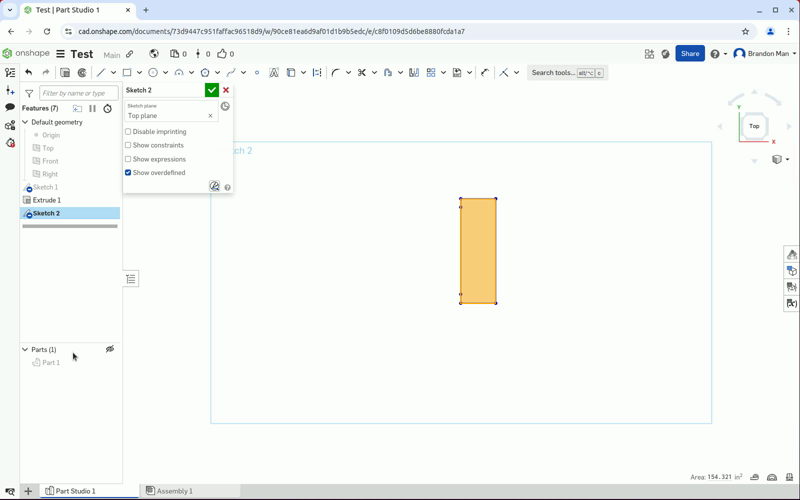
key(shift+e)
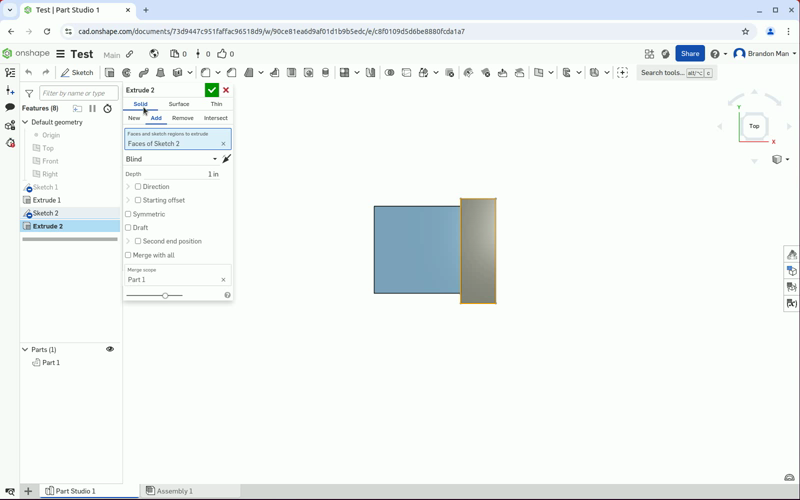
mouse_move(143, 106)
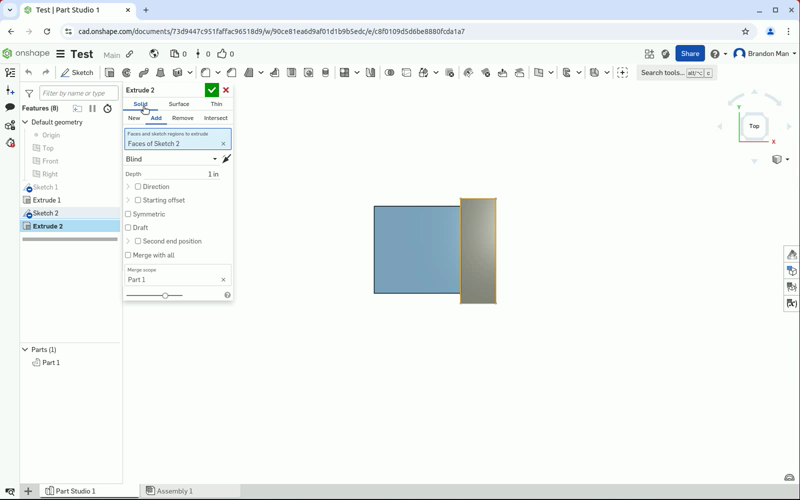
click(143, 106)
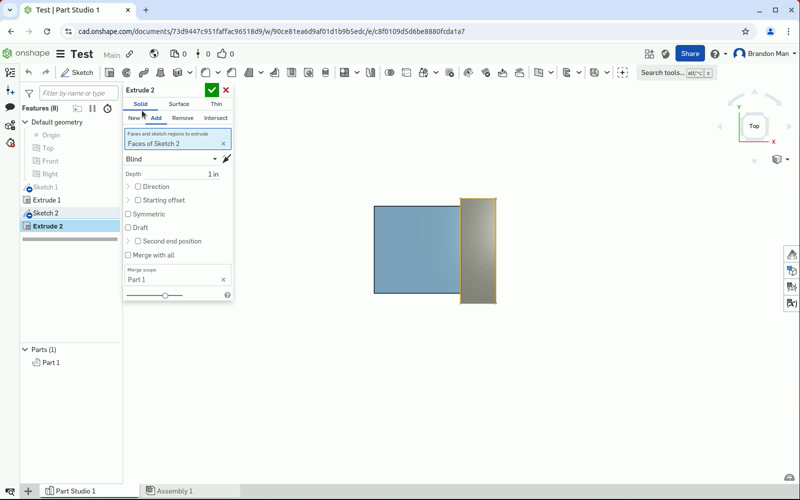
mouse_move(137, 120)
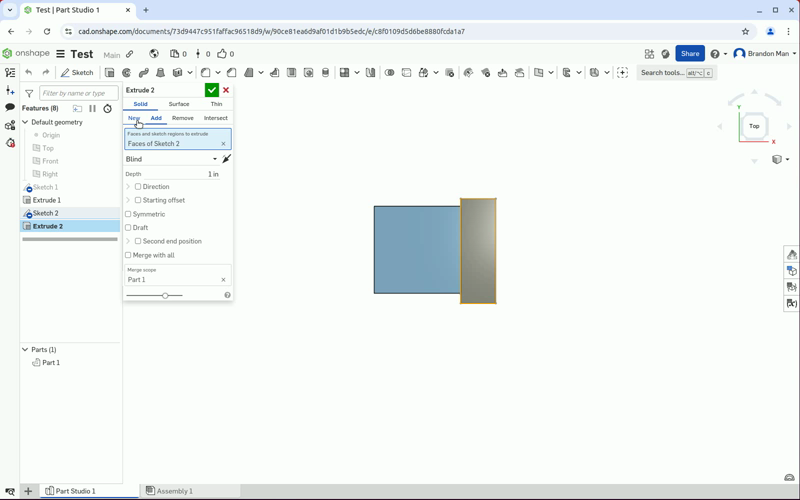
click(137, 120)
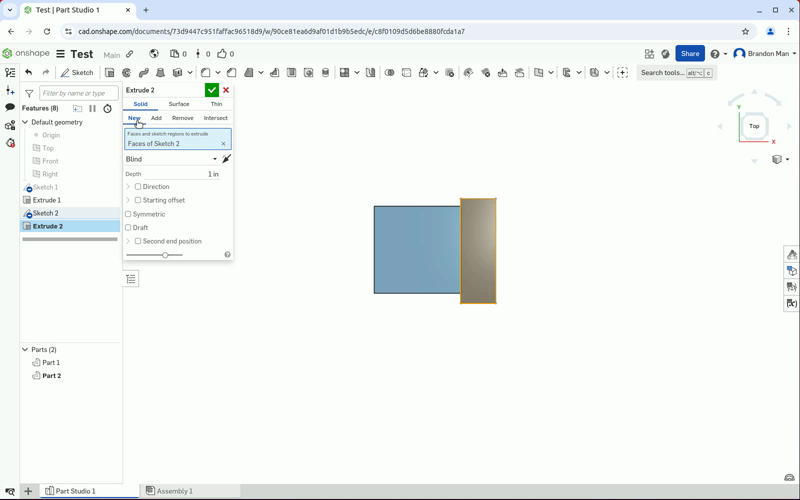
key(tab, 4)
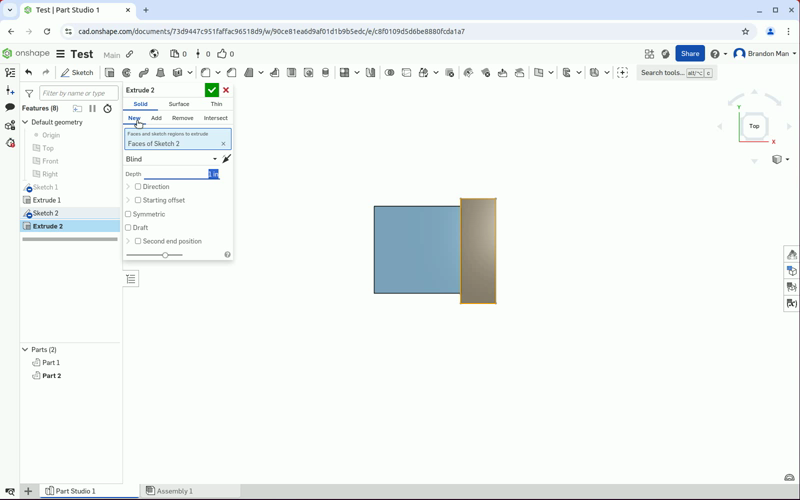
text(0.241)
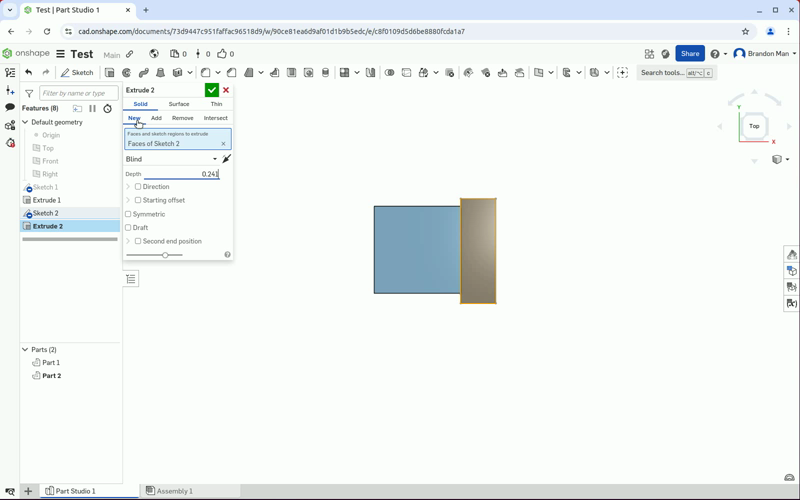
key(enter)
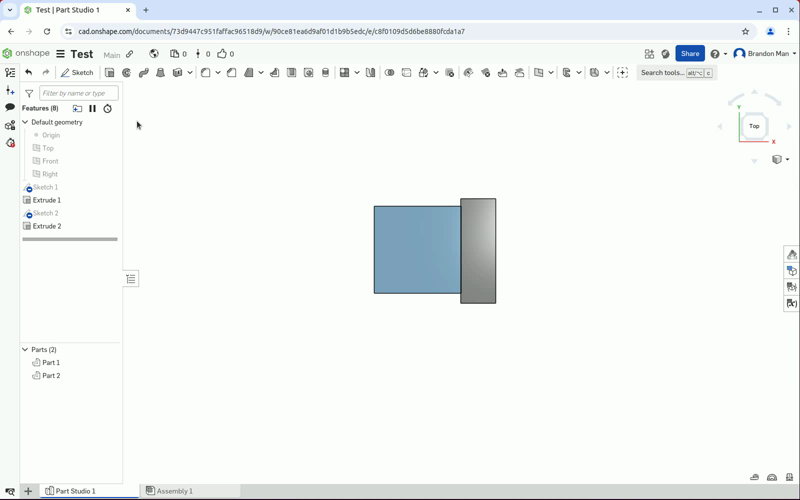
key(shift+h)
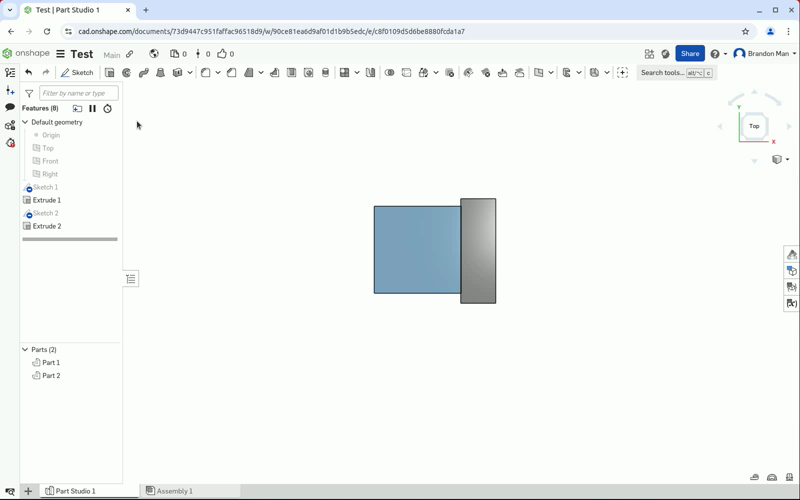
key(shift+h)
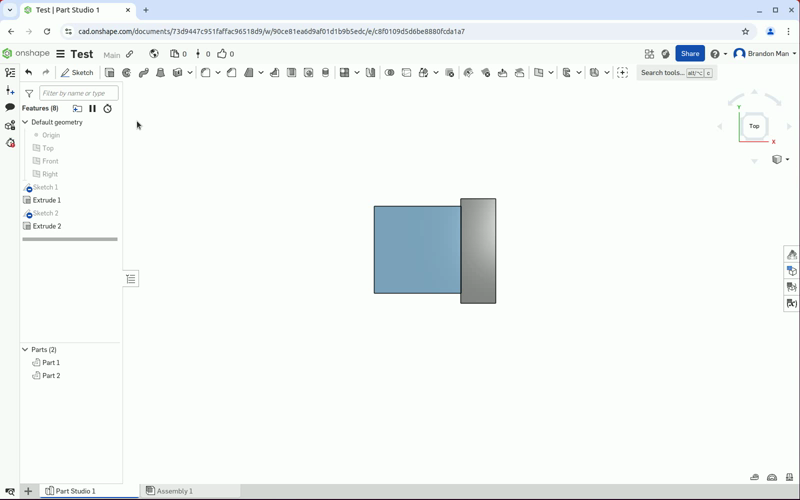
mouse_move(73, 189)
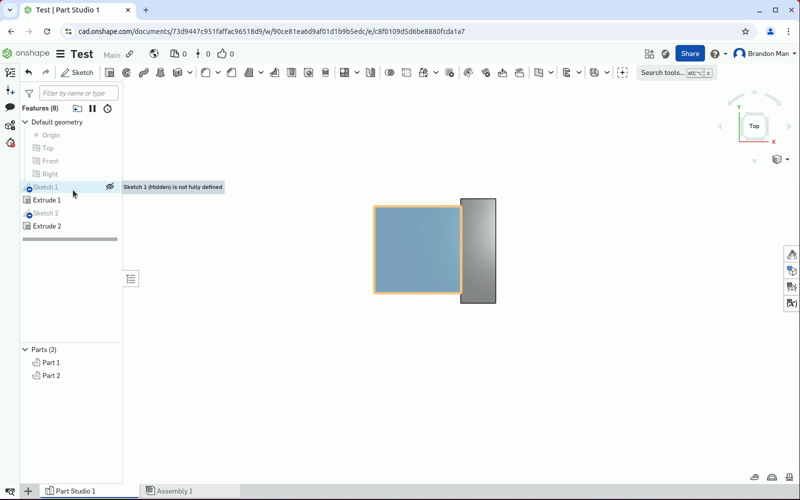
click(73, 189)
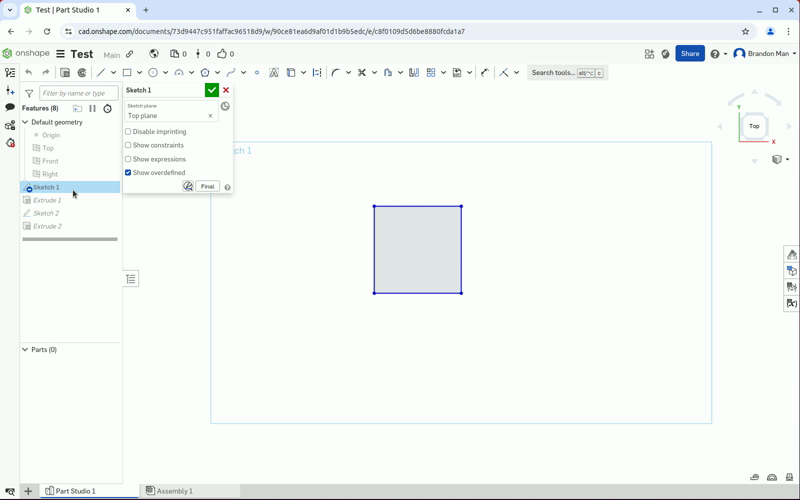
mouse_move(229, 92)
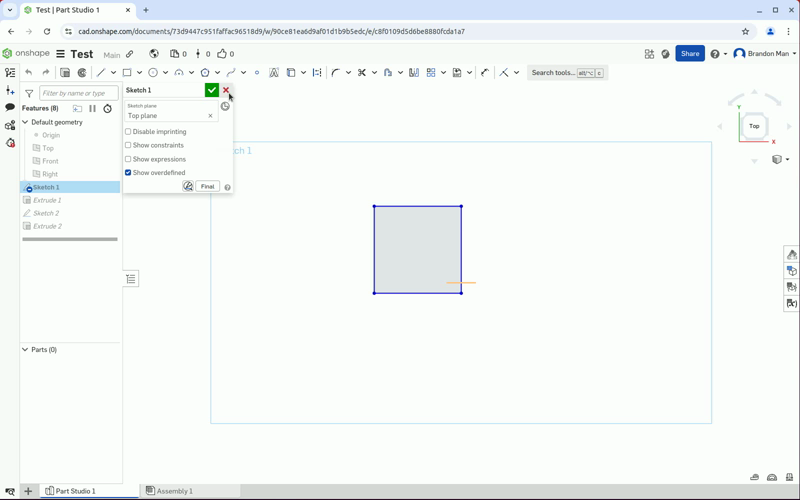
click(229, 92)
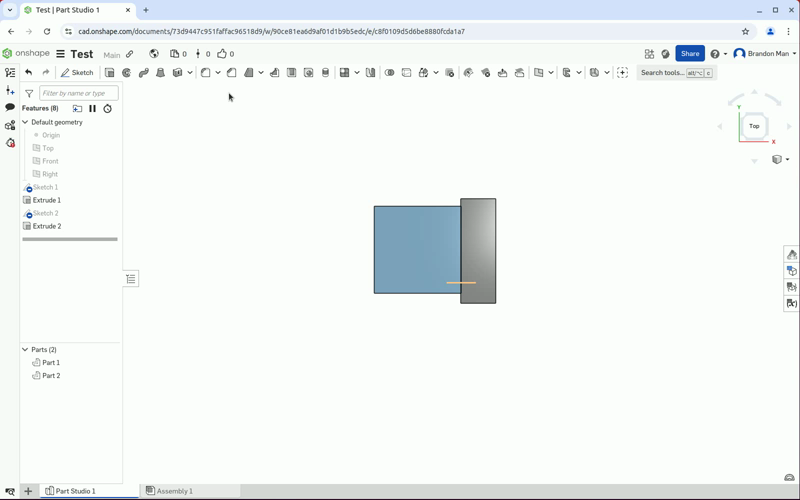
mouse_move(73, 352)
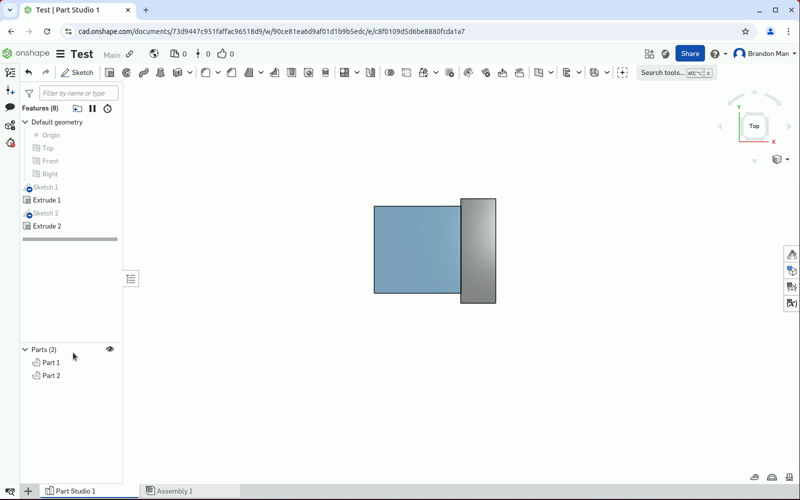
key(y)
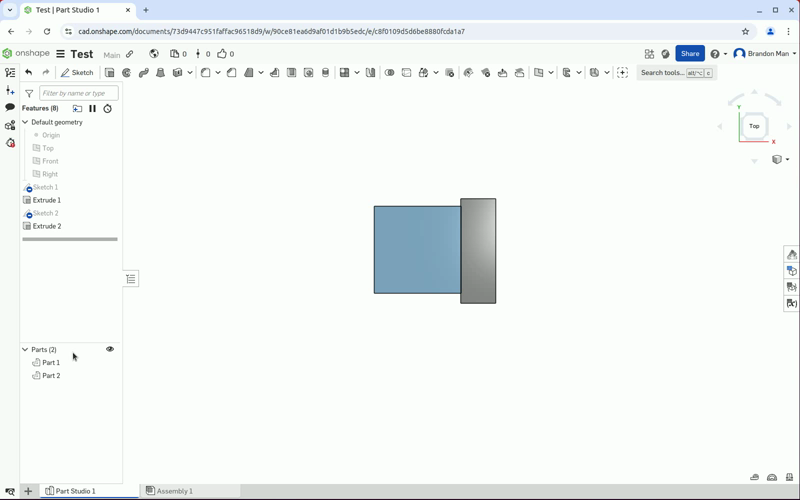
key(shift+p)
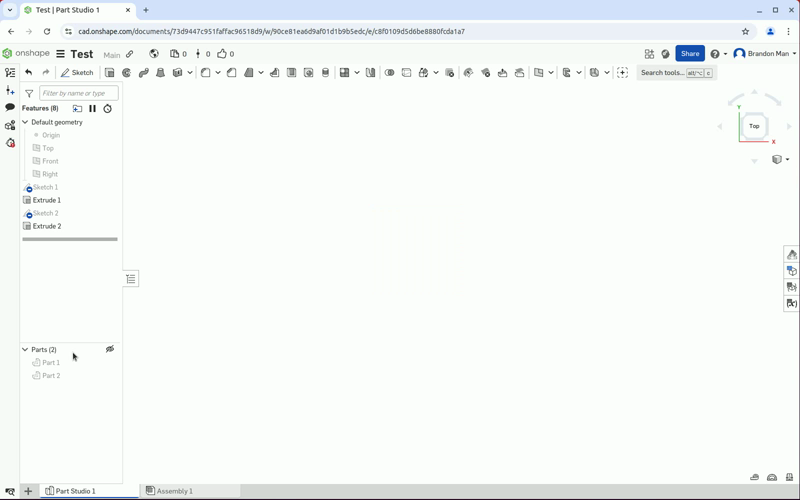
key(space)
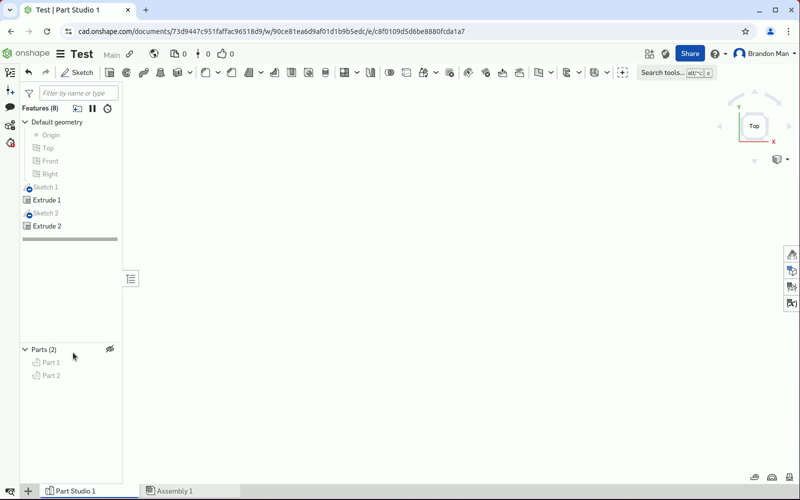
key_down(shift)
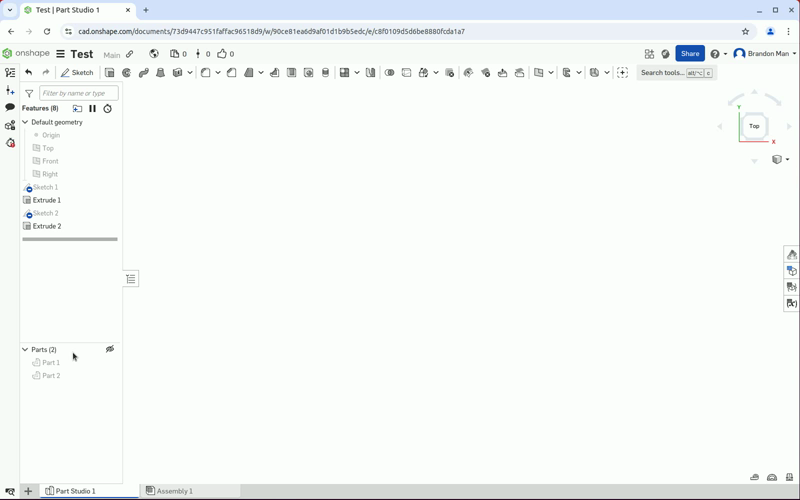
key(up)
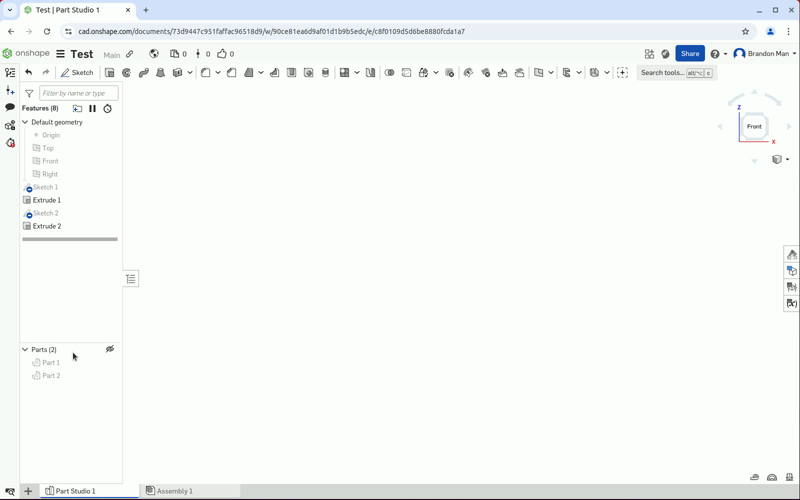
key_up(shift)
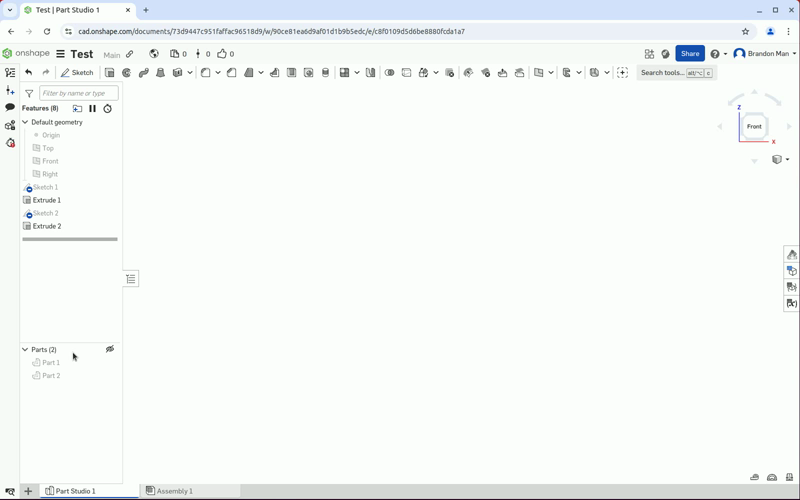
mouse_move(73, 352)
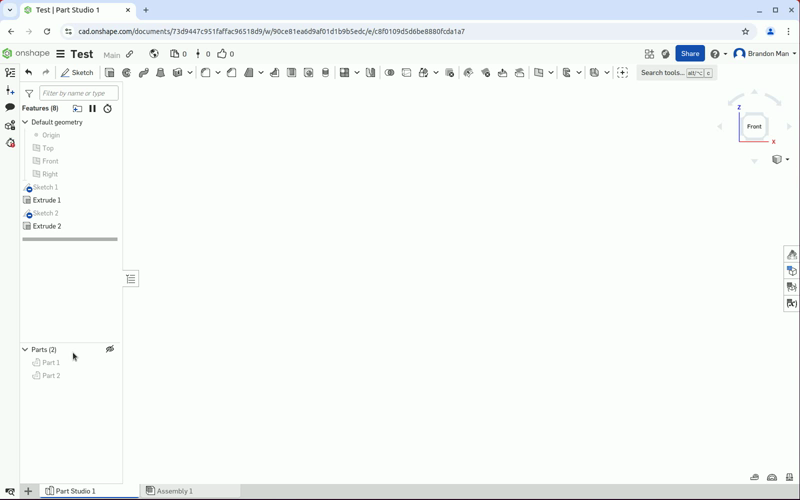
key(shift+y)
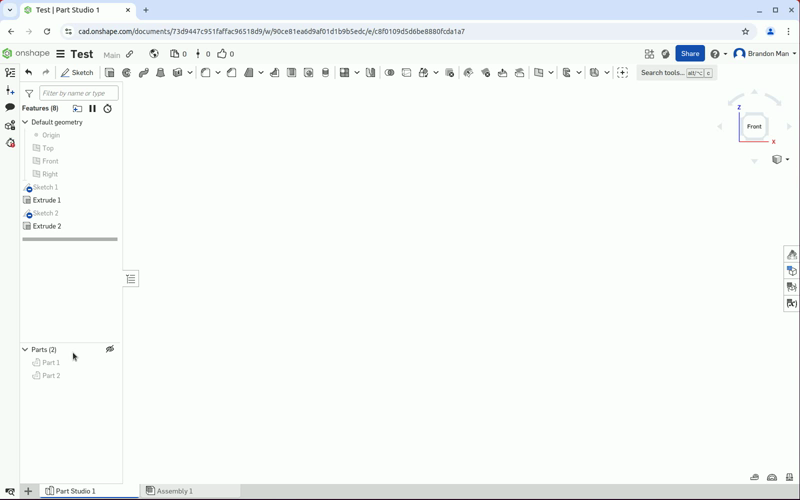
key(shift+s)
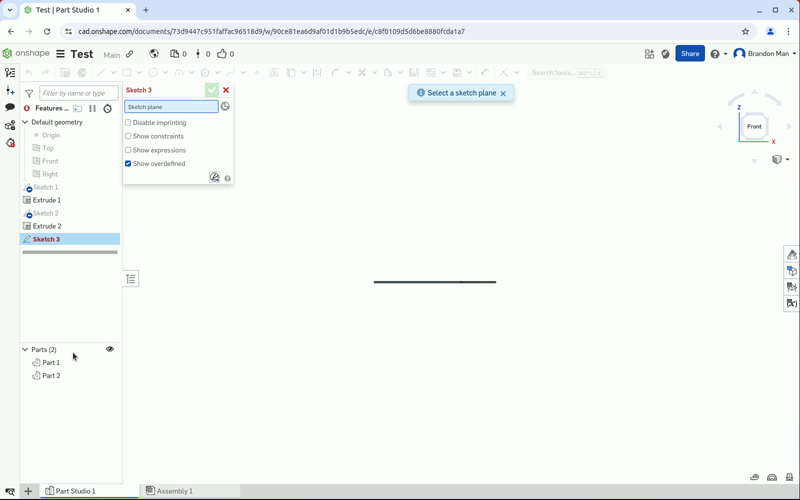
mouse_move(73, 163)
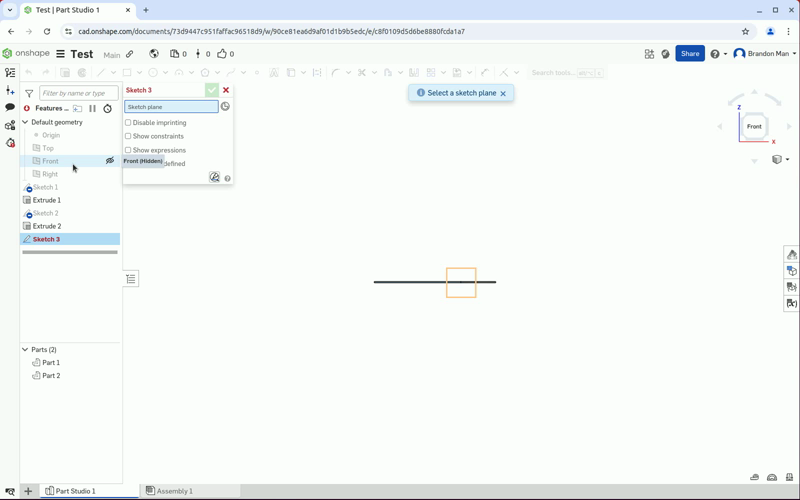
click(73, 163)
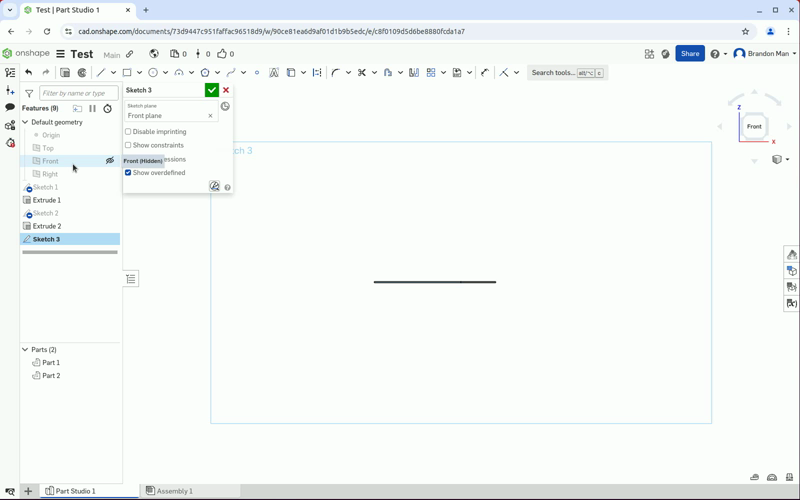
mouse_move(73, 352)
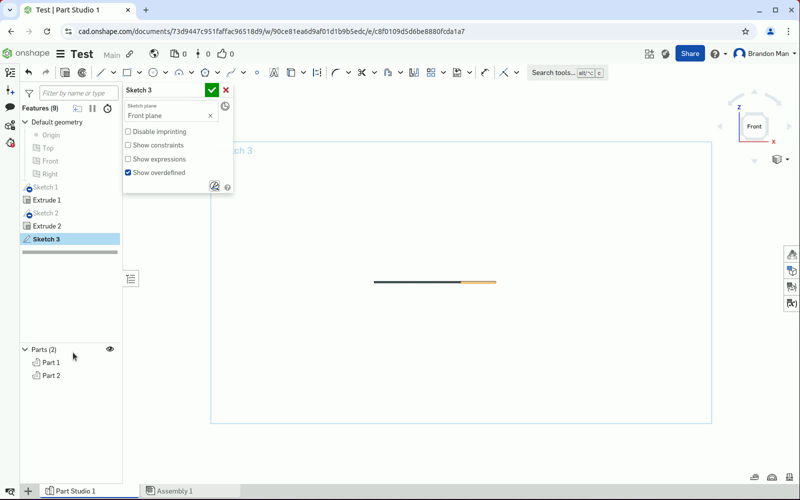
key(y)
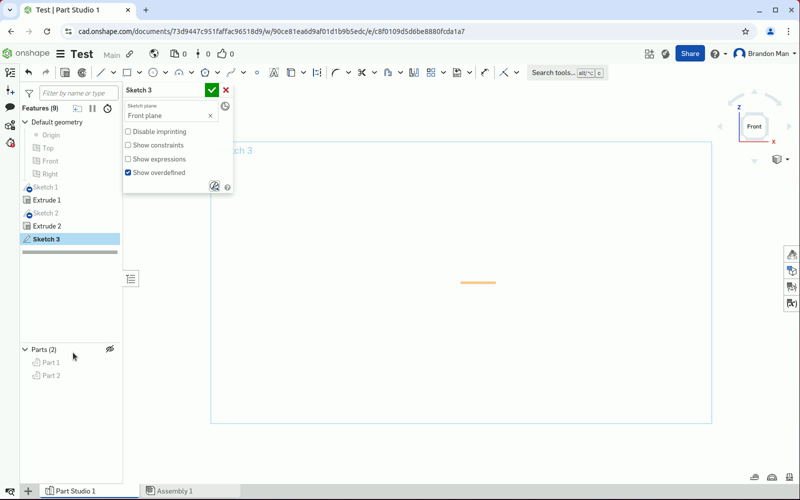
key(c)
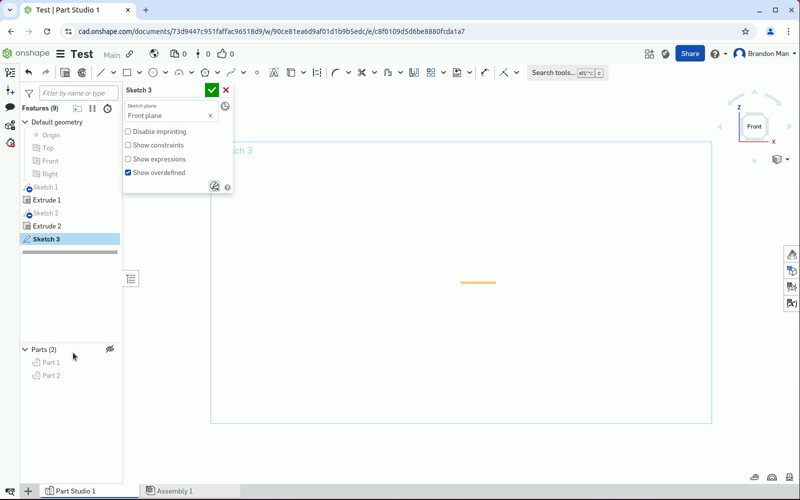
key_down(shift)
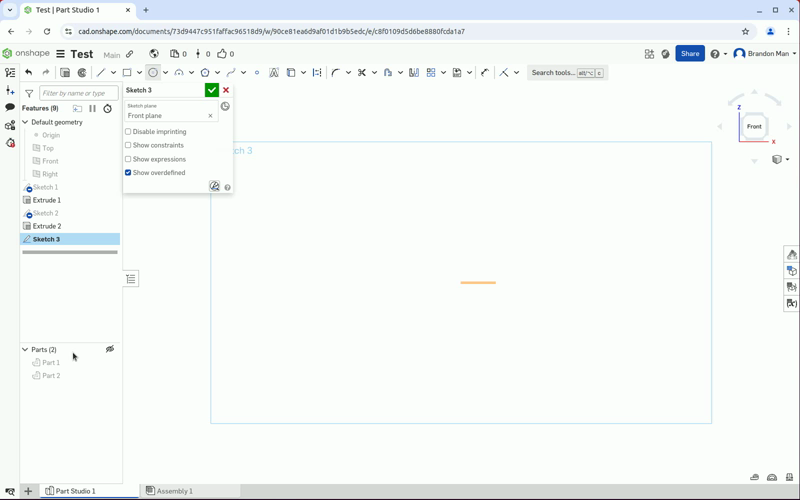
mouse_move(532, 236)
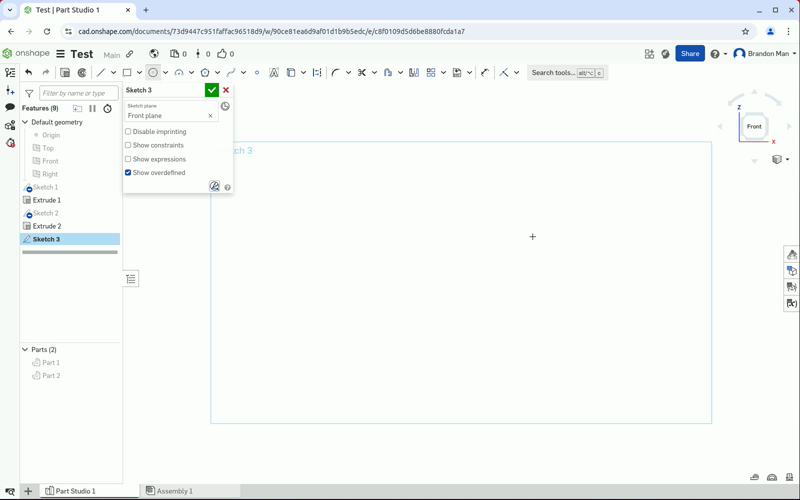
click(532, 236)
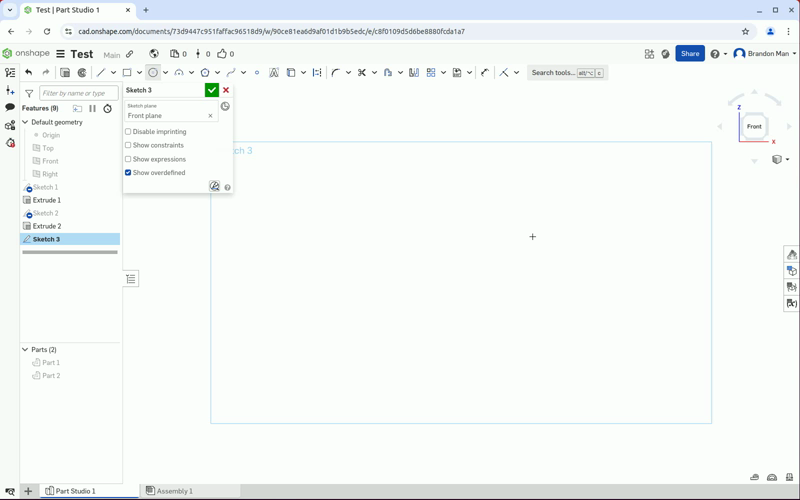
key_up(shift)
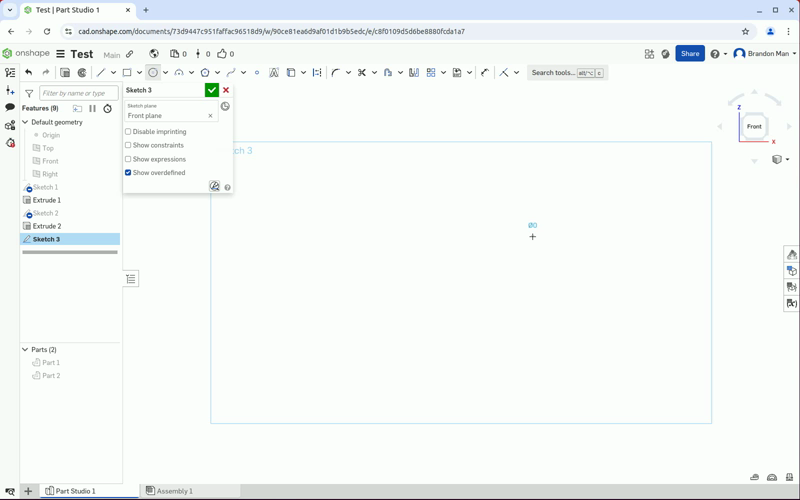
mouse_move(574, 236)
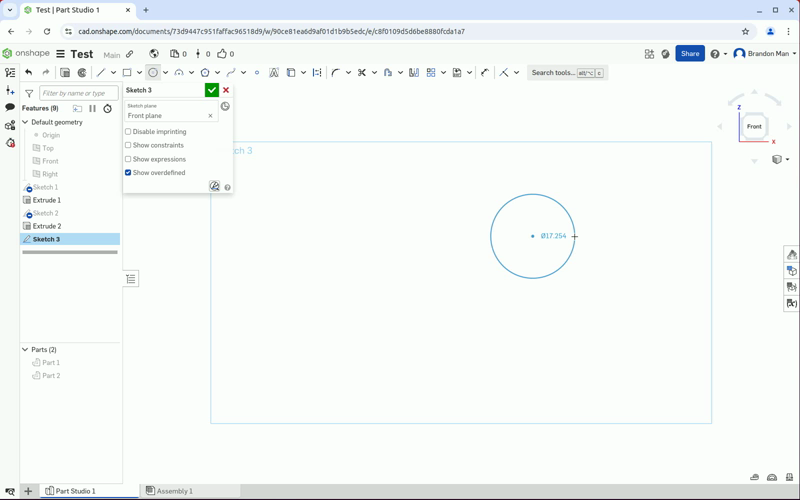
click(574, 236)
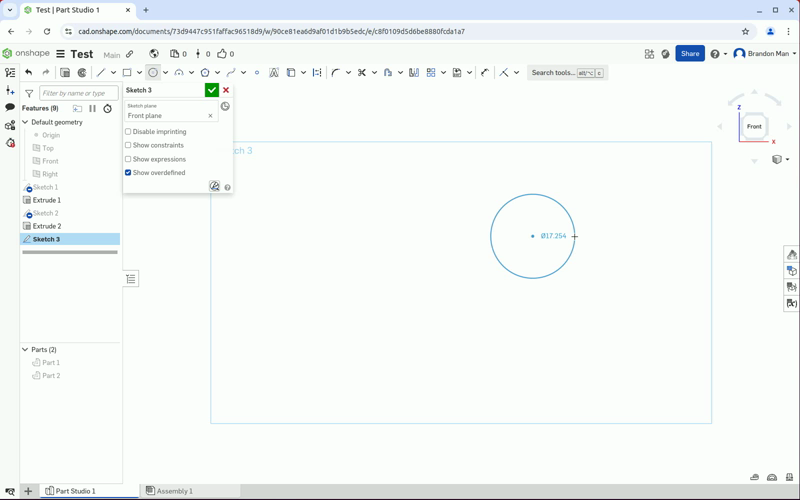
key(esc)
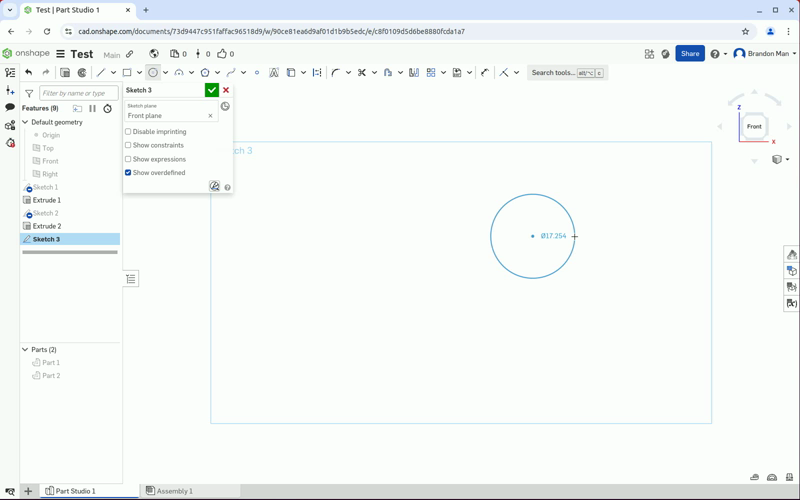
key(c)
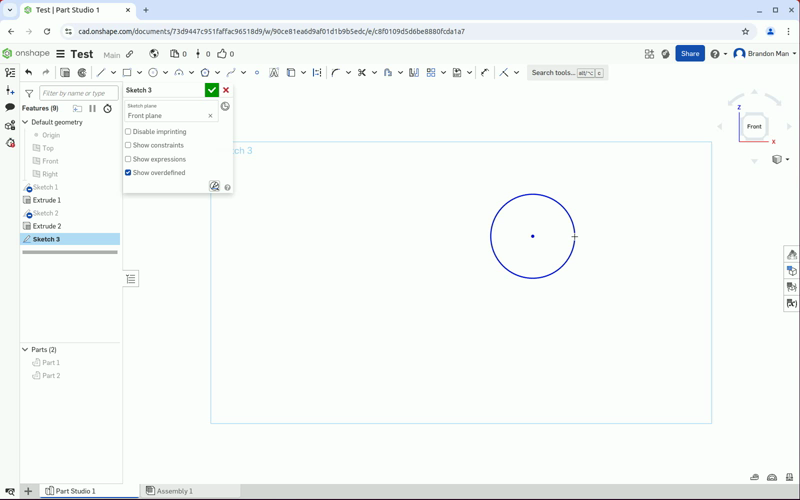
key_down(shift)
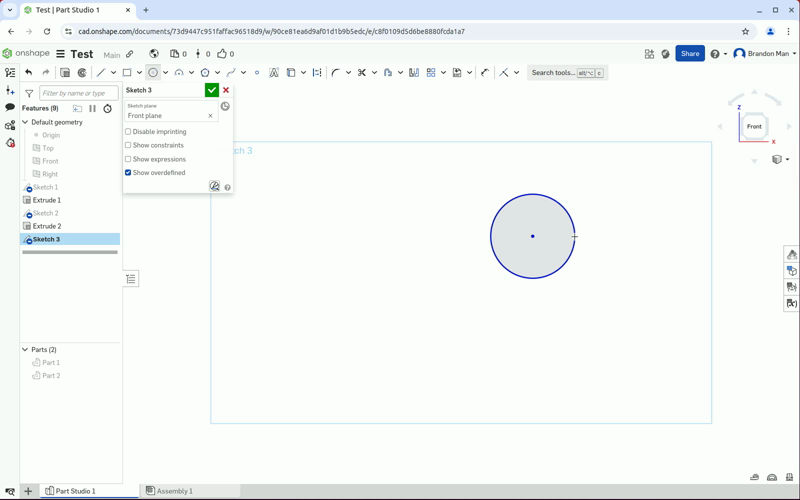
mouse_move(532, 236)
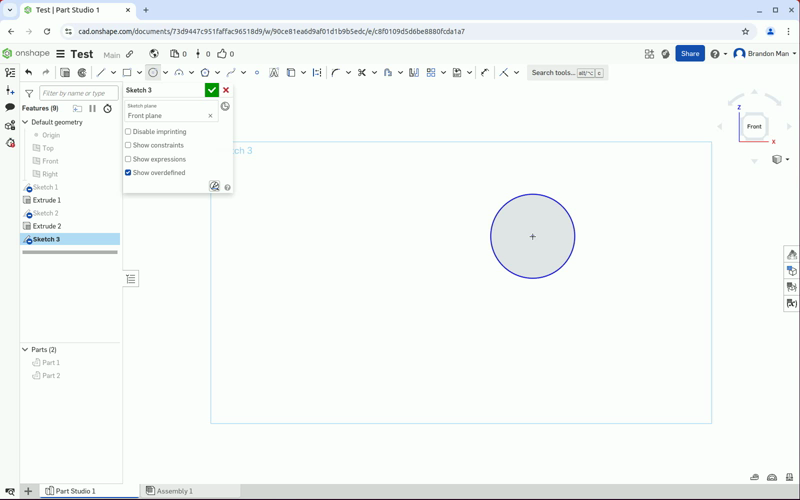
click(532, 236)
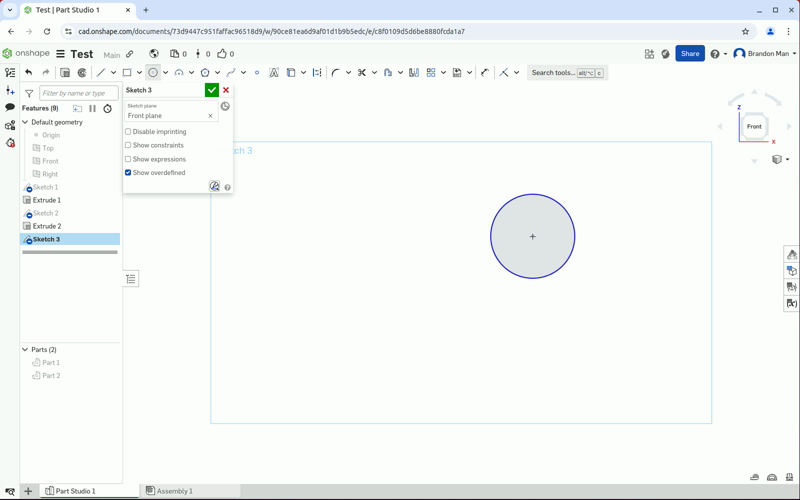
key_up(shift)
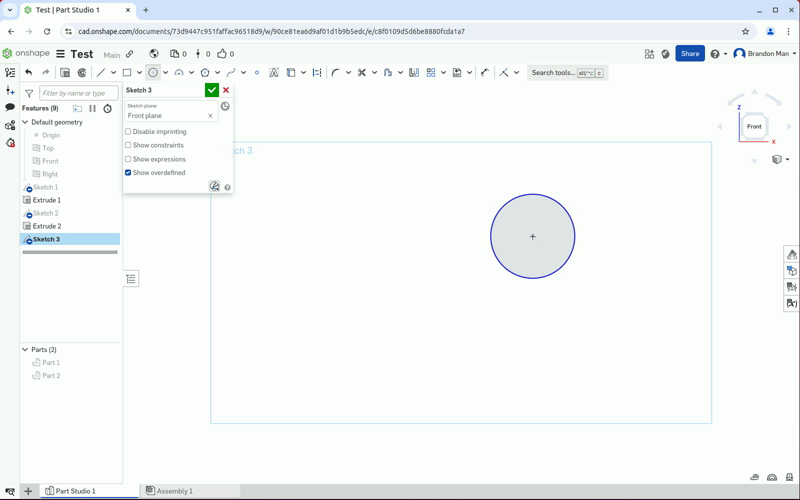
mouse_move(535, 236)
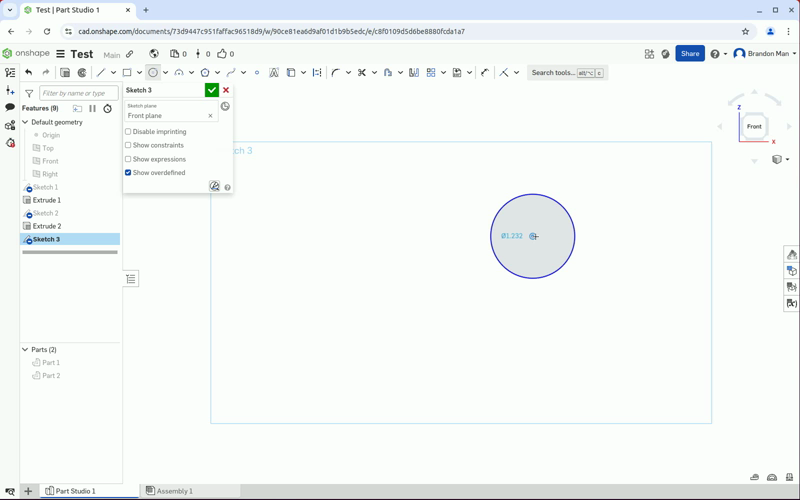
scroll(6)
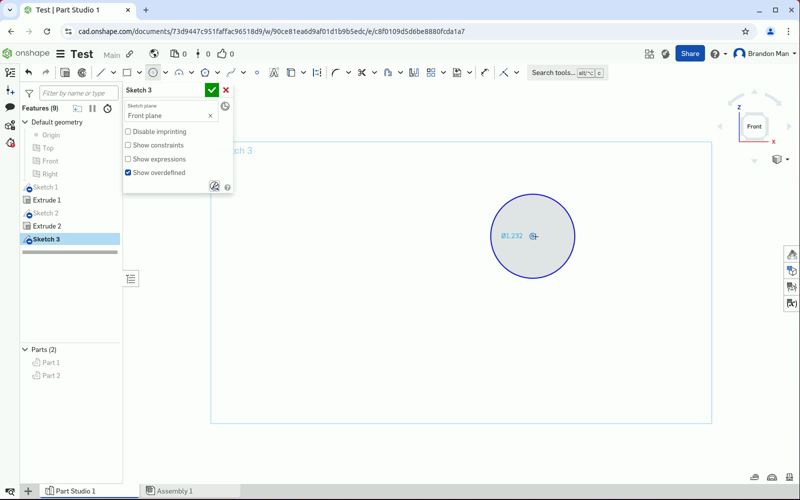
scroll(6)
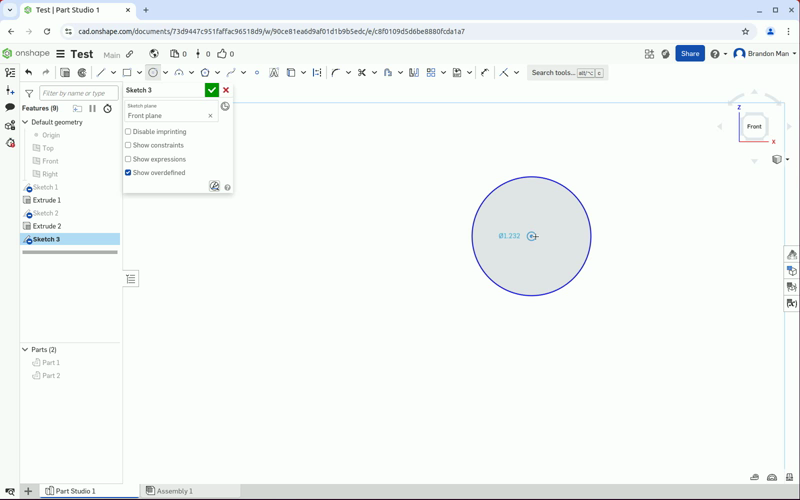
scroll(6)
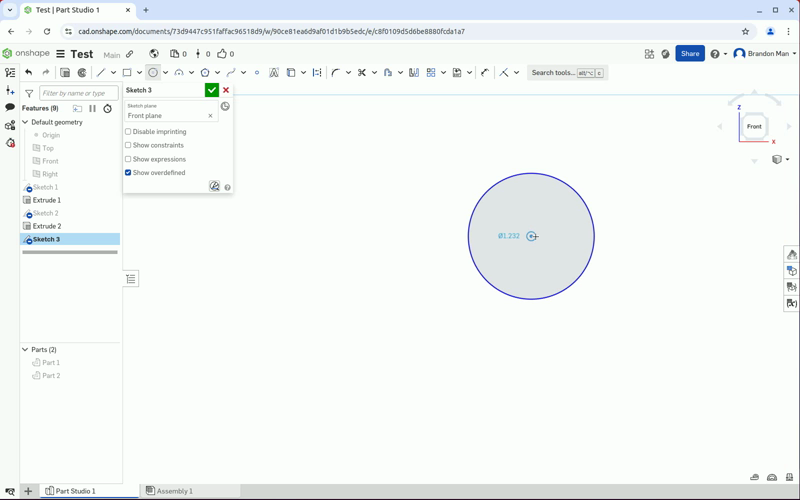
scroll(6)
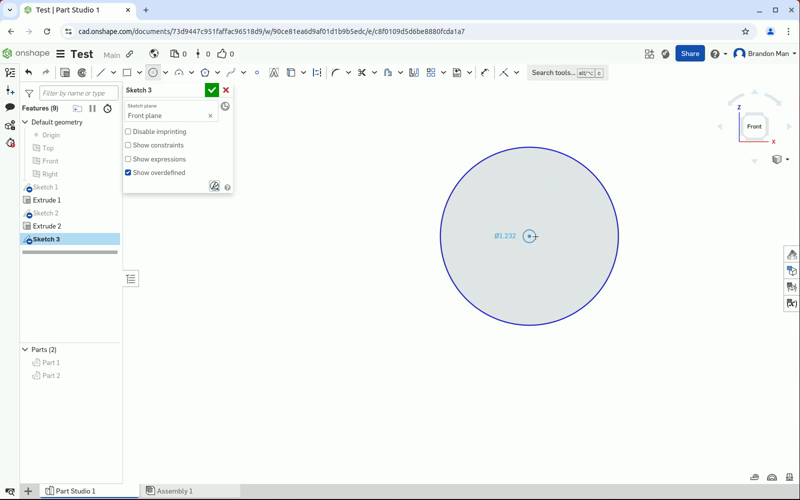
scroll(6)
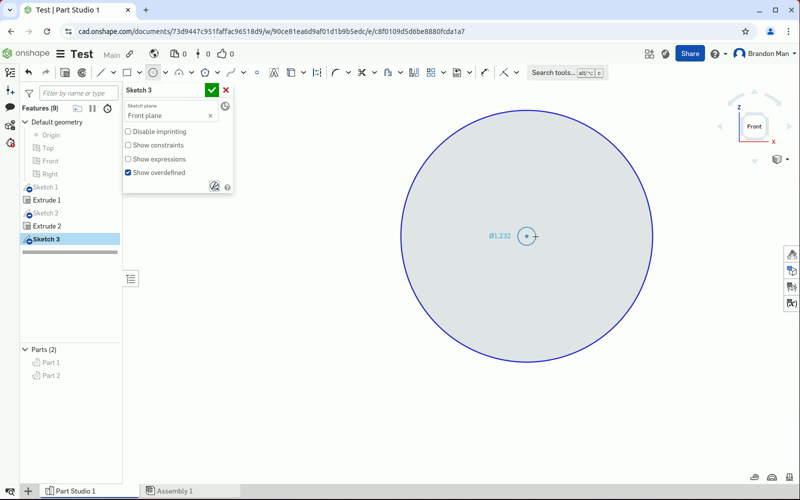
scroll(6)
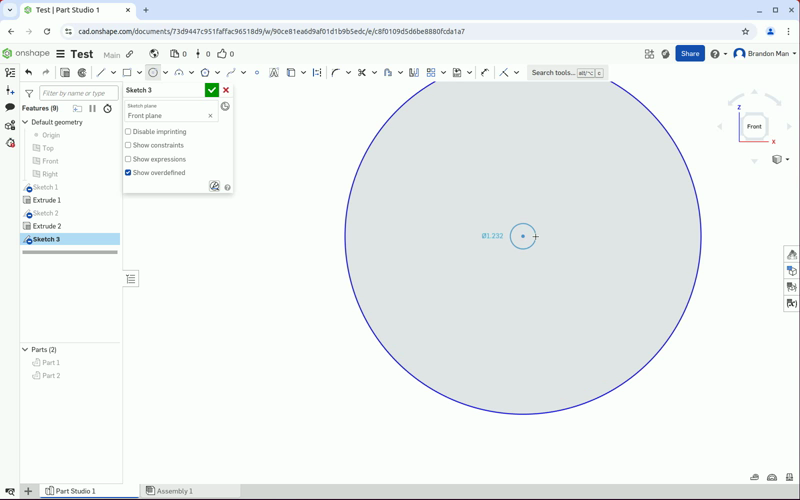
scroll(6)
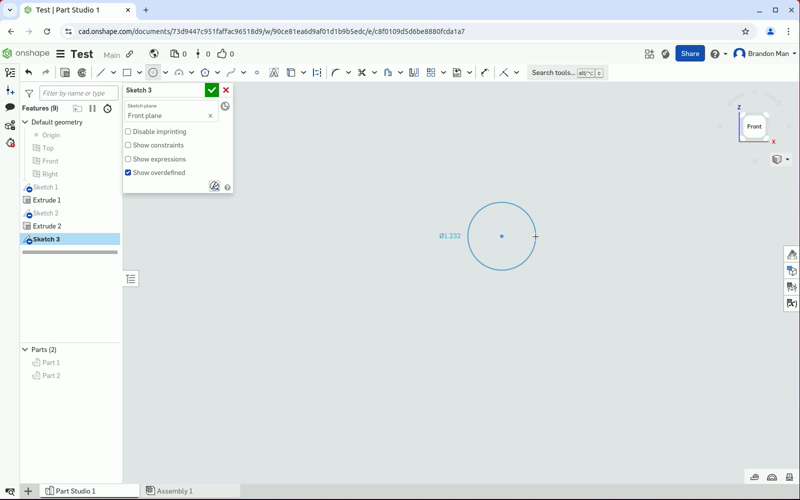
click(535, 236)
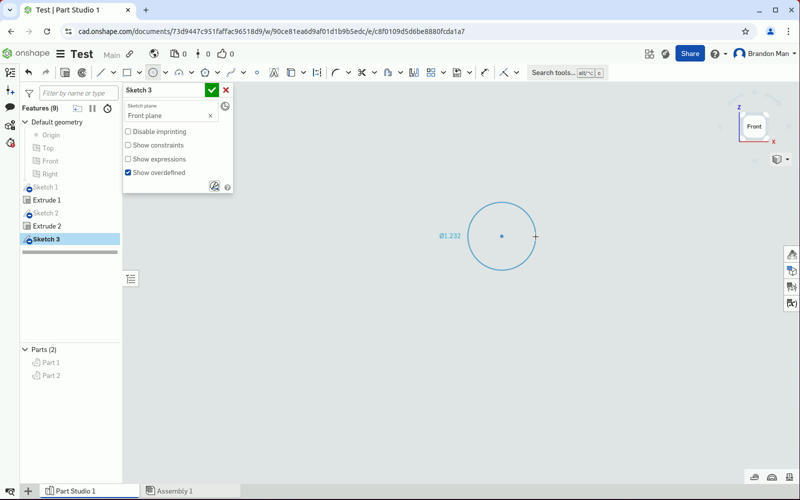
scroll(-6)
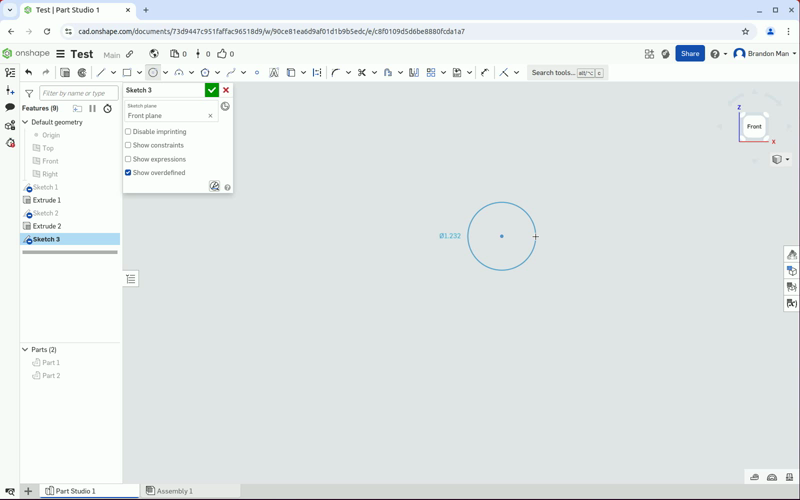
scroll(-6)
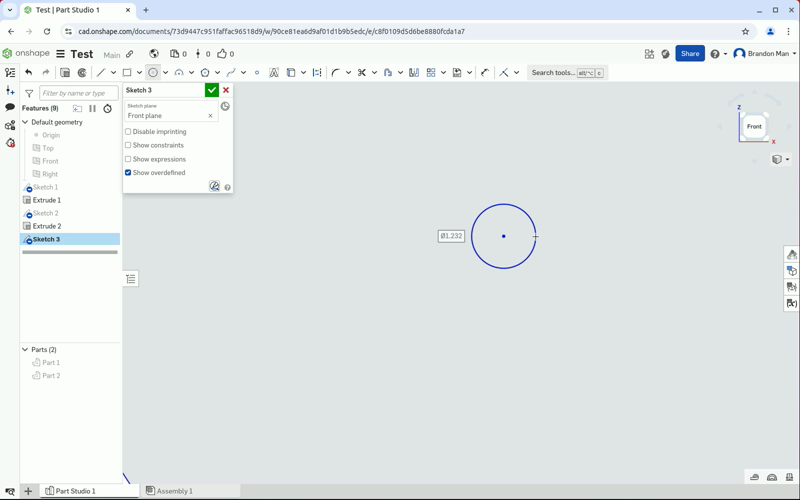
scroll(-6)
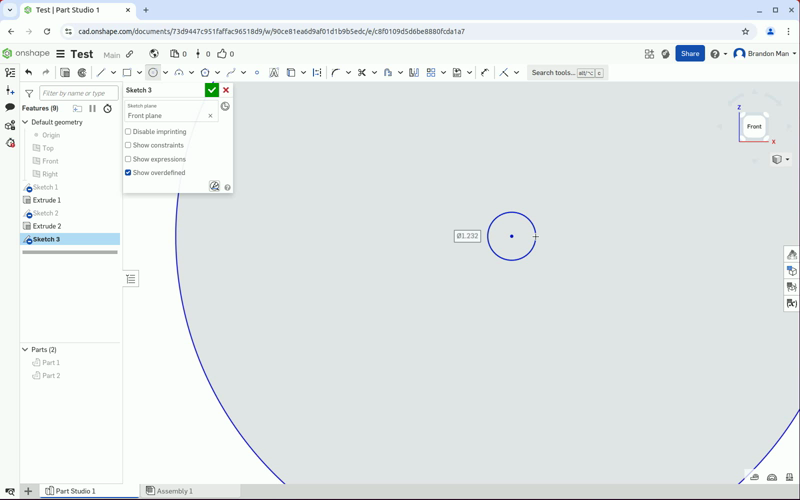
scroll(-6)
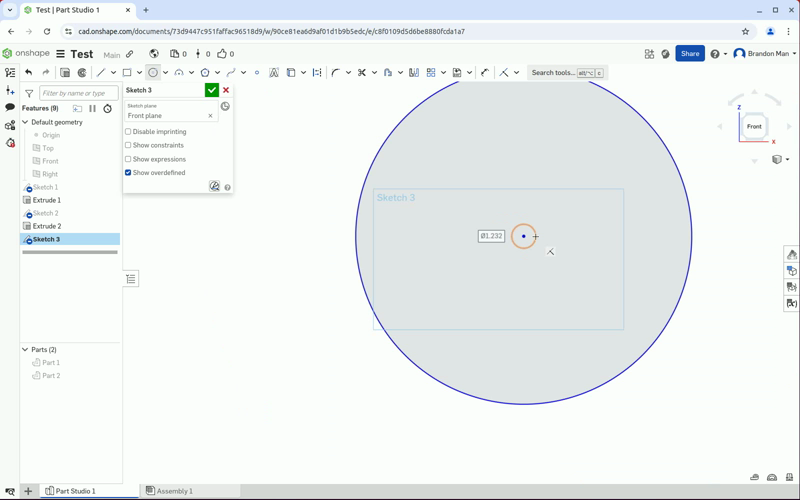
scroll(-6)
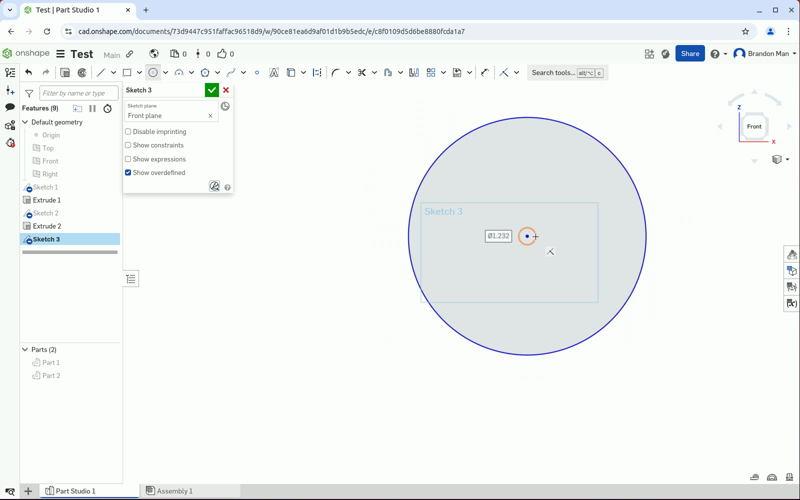
scroll(-6)
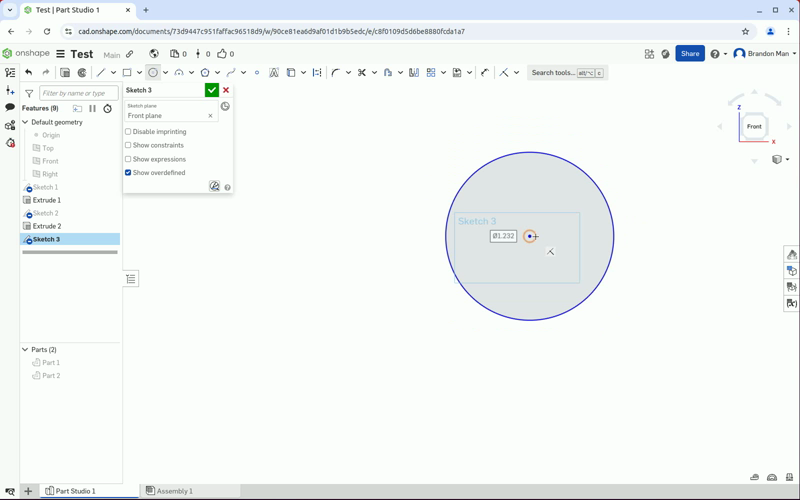
scroll(-6)
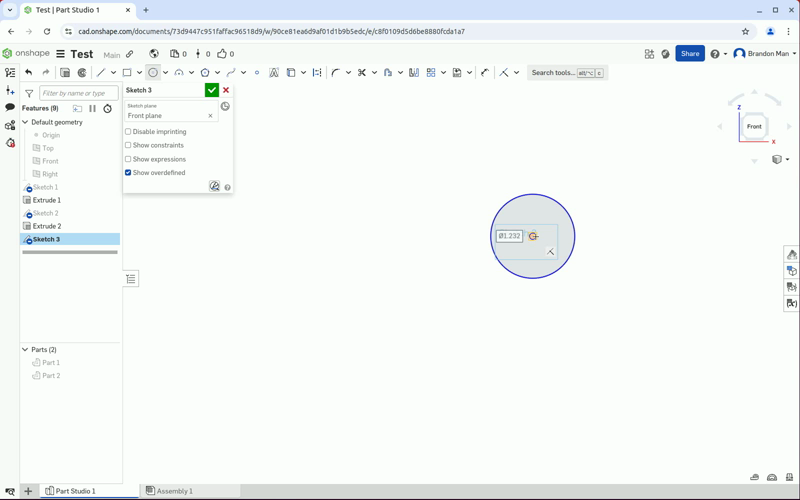
key(esc)
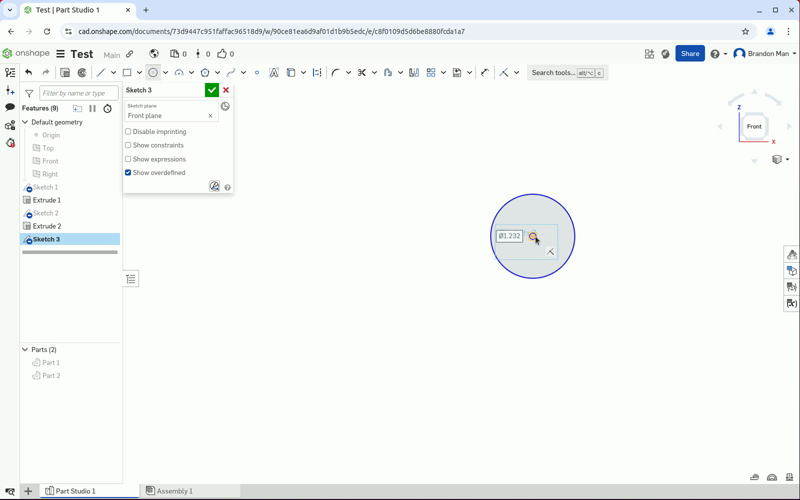
mouse_move(557, 249)
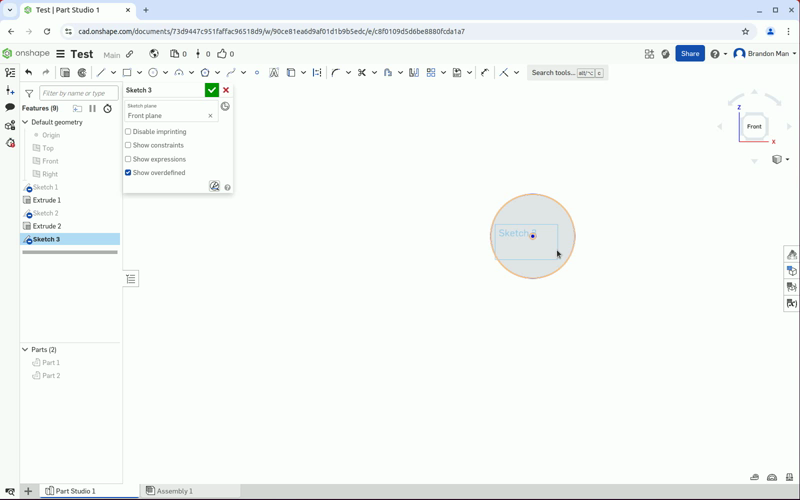
click(557, 249)
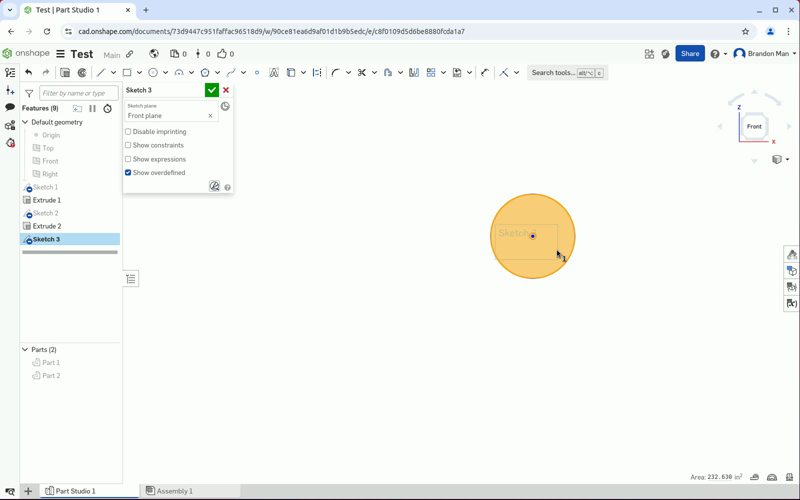
mouse_move(73, 352)
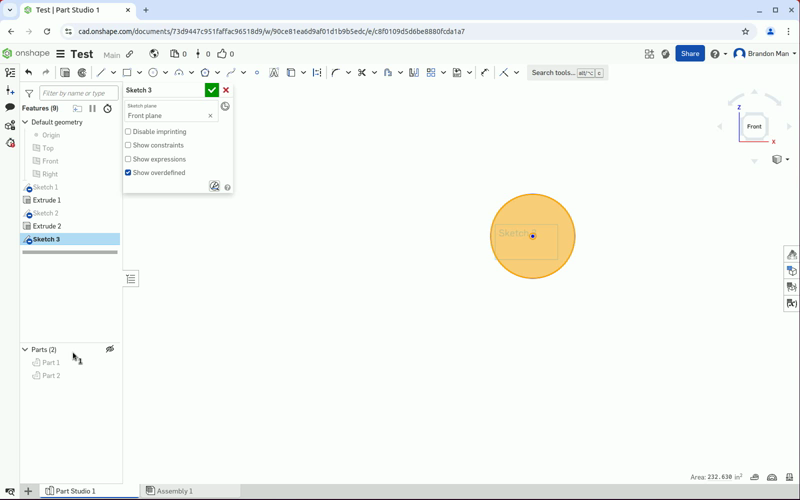
key(shift+y)
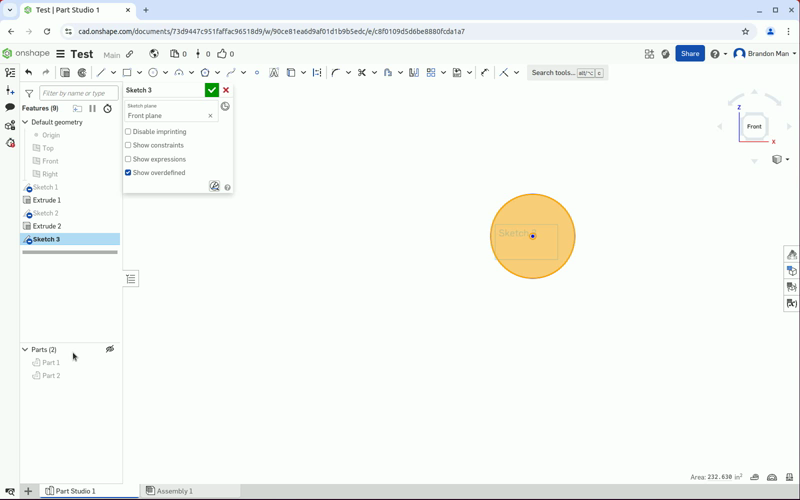
key(shift+e)
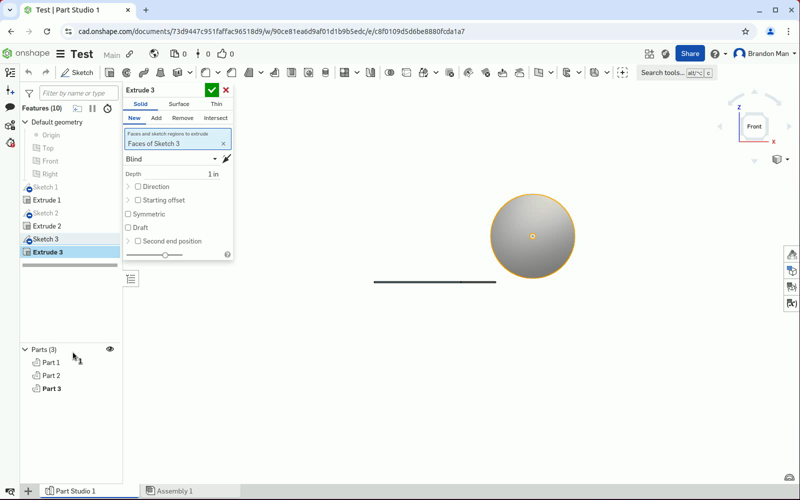
mouse_move(143, 106)
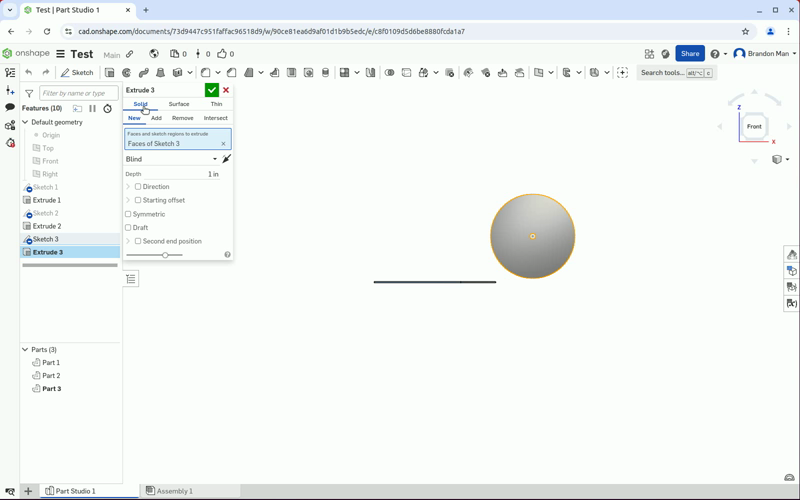
click(143, 106)
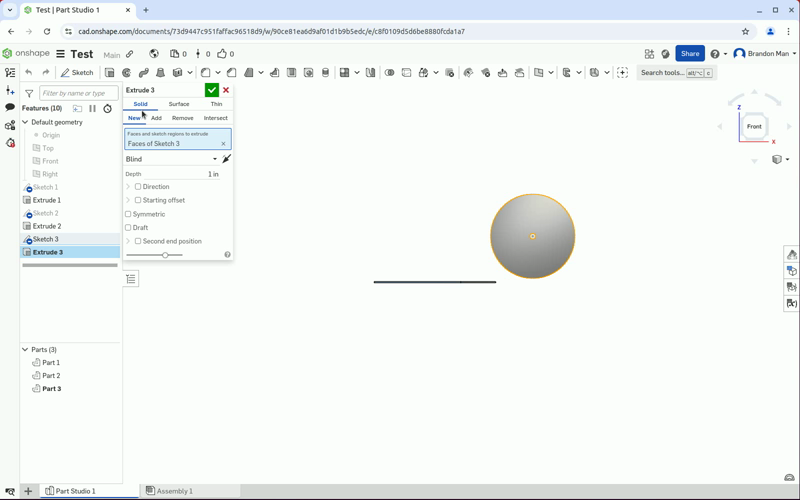
mouse_move(137, 120)
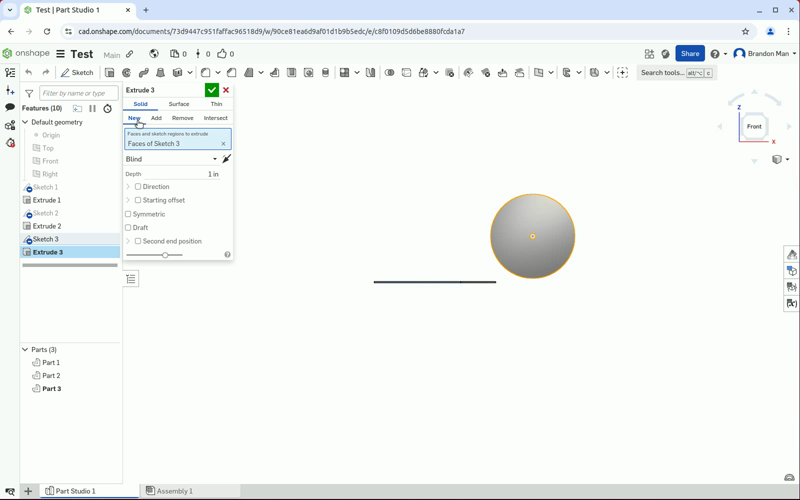
click(137, 120)
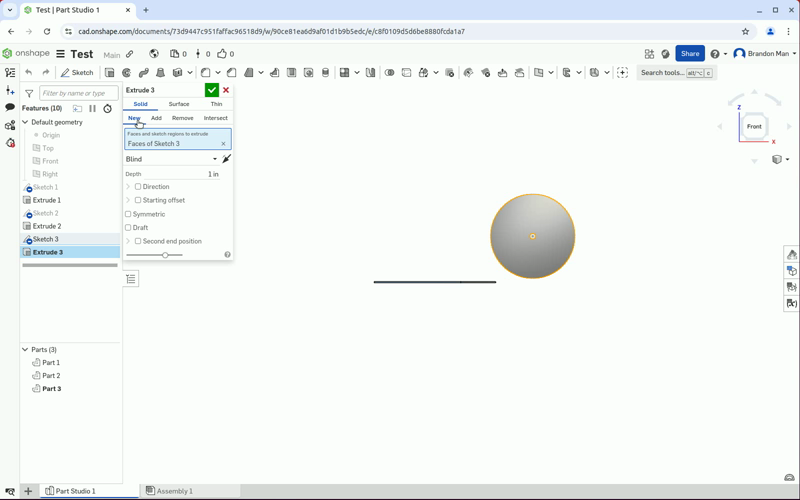
key(tab, 4)
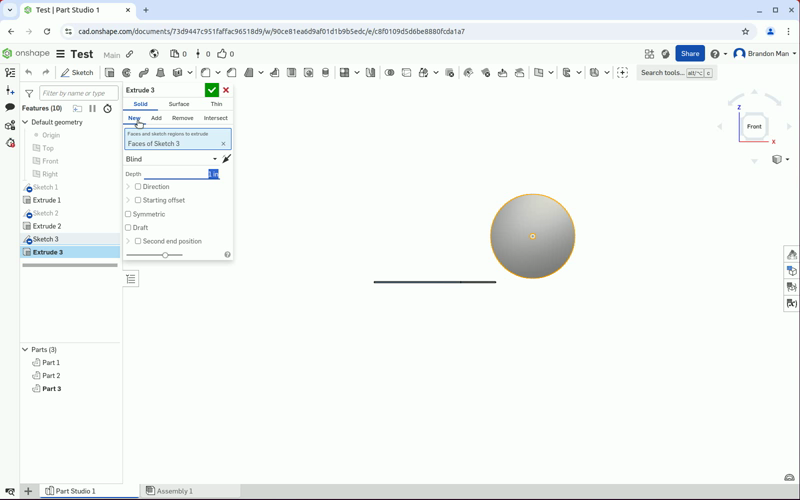
text(0.241)
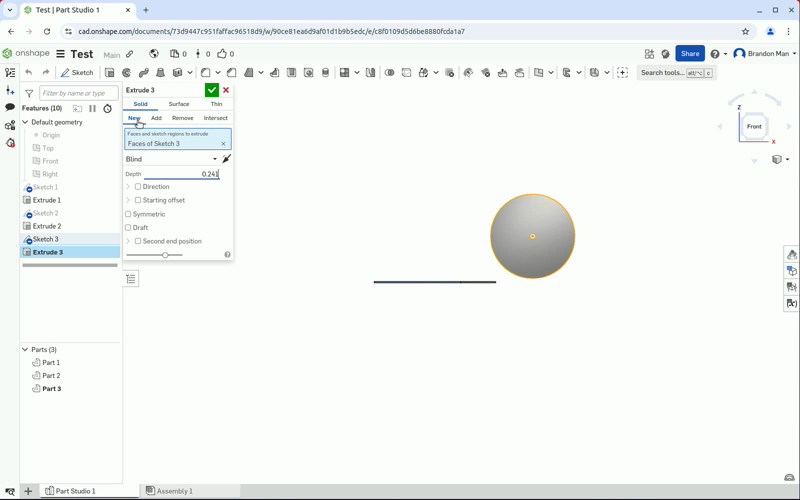
key(enter)
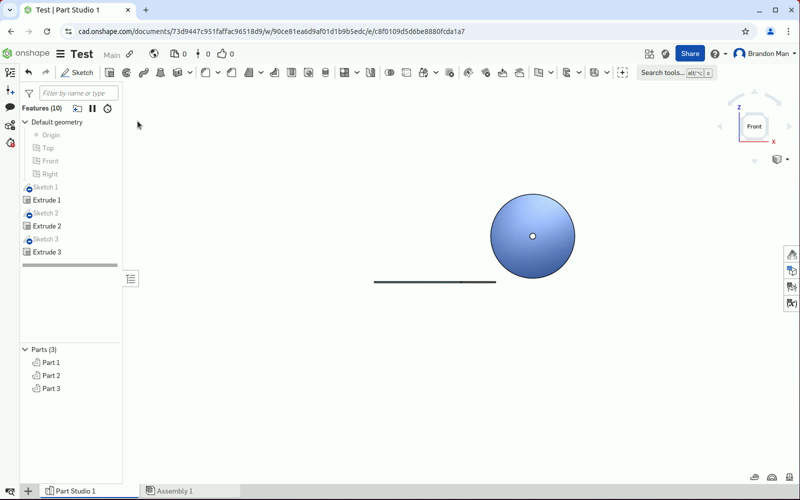
key(shift+h)
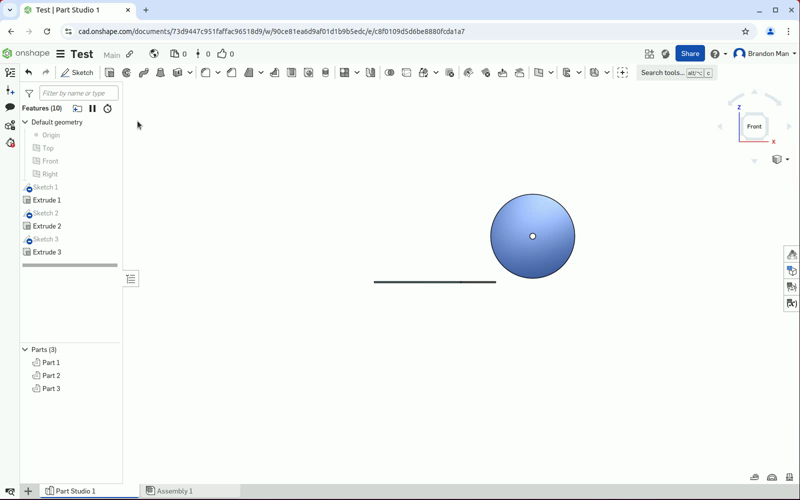
key(shift+h)
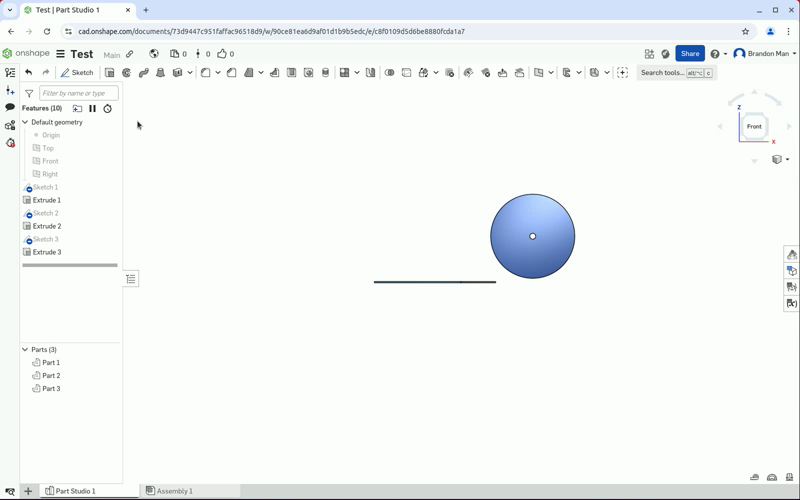
mouse_move(73, 189)
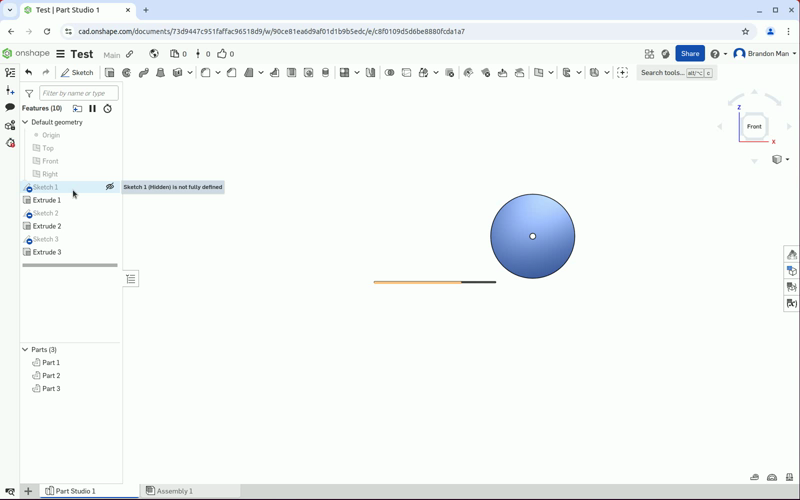
click(73, 189)
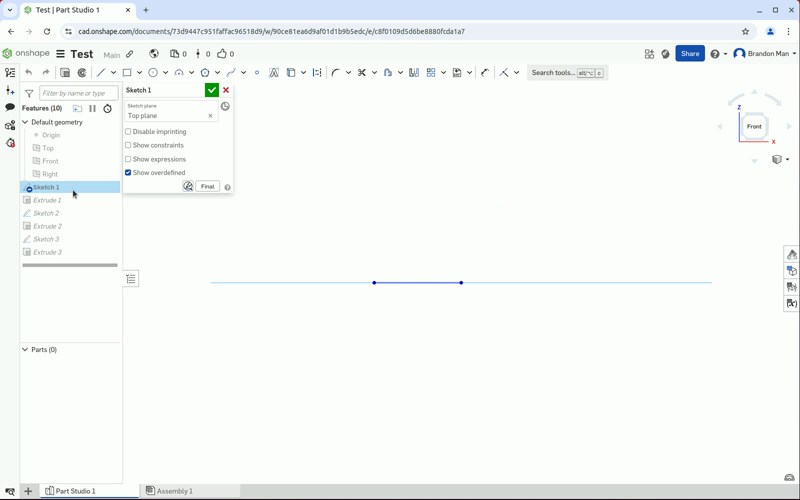
mouse_move(229, 92)
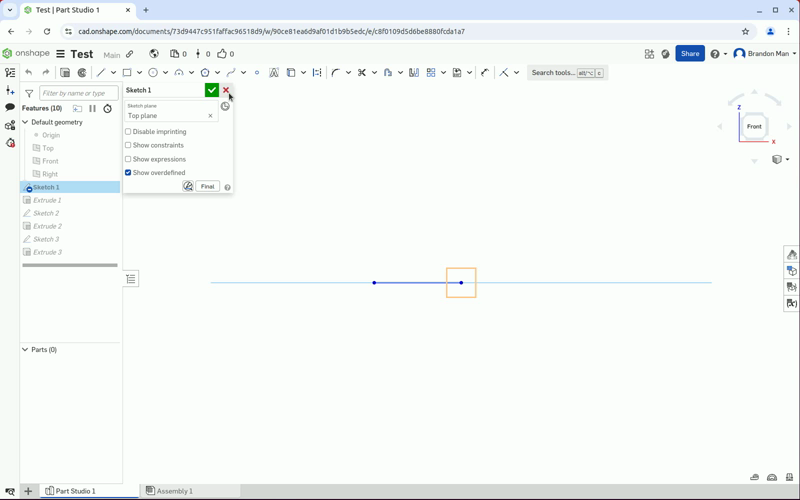
click(229, 92)
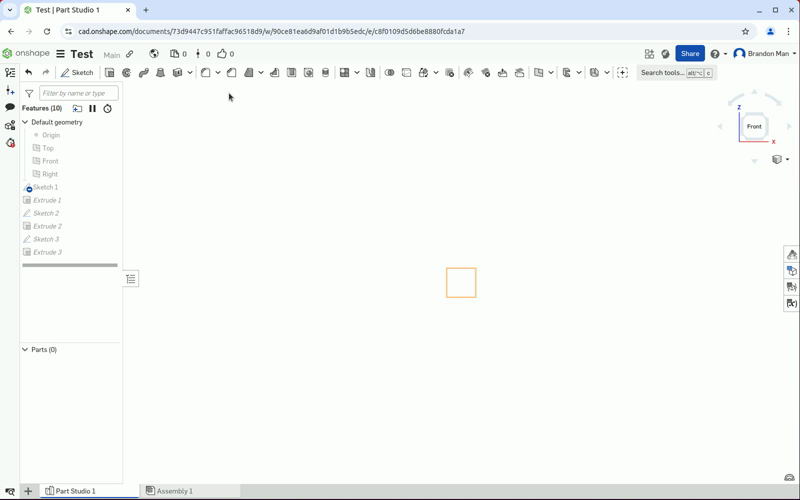
mouse_move(73, 352)
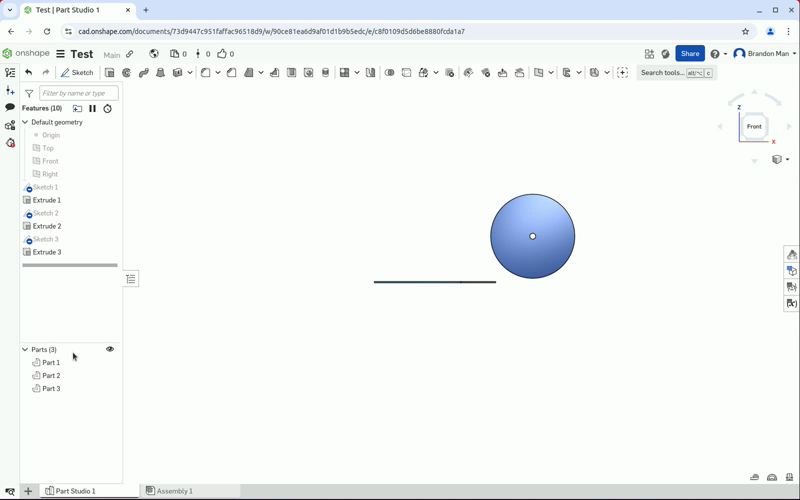
key(y)
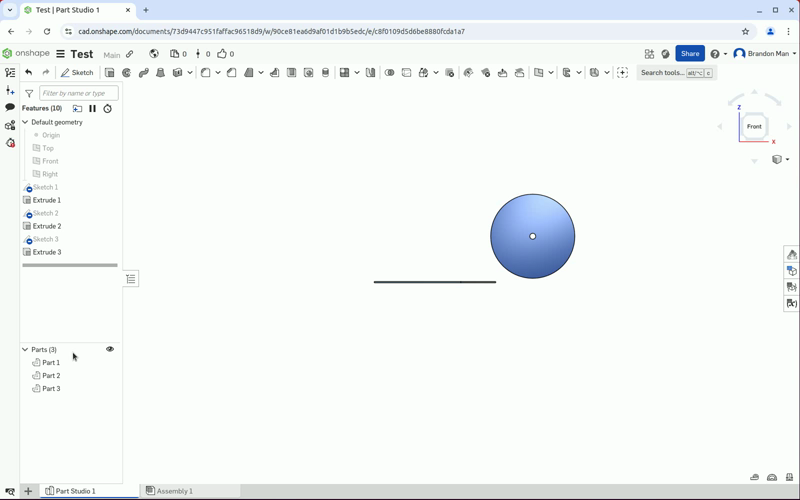
key(shift+p)
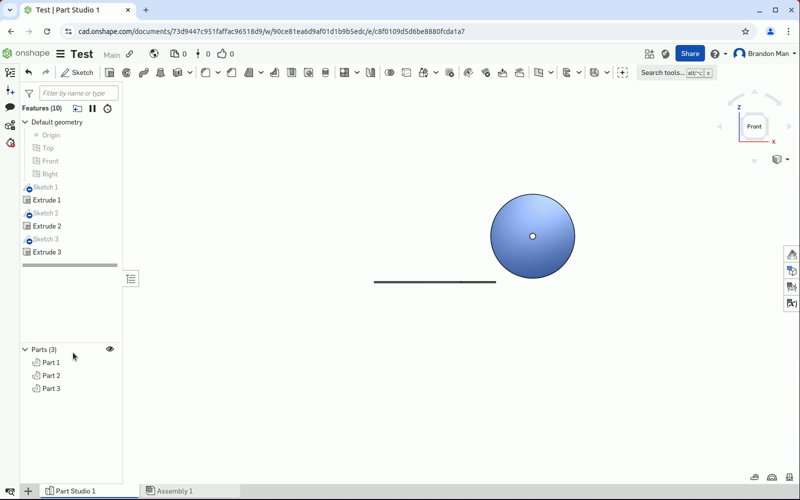
key(space)
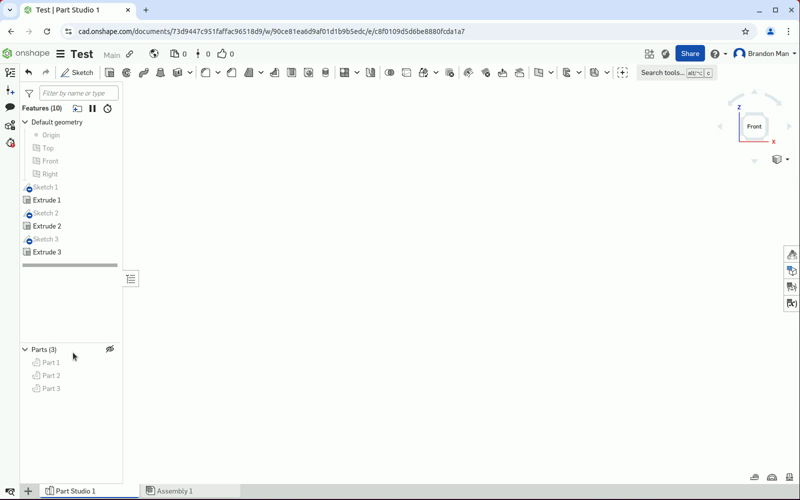
key_down(shift)
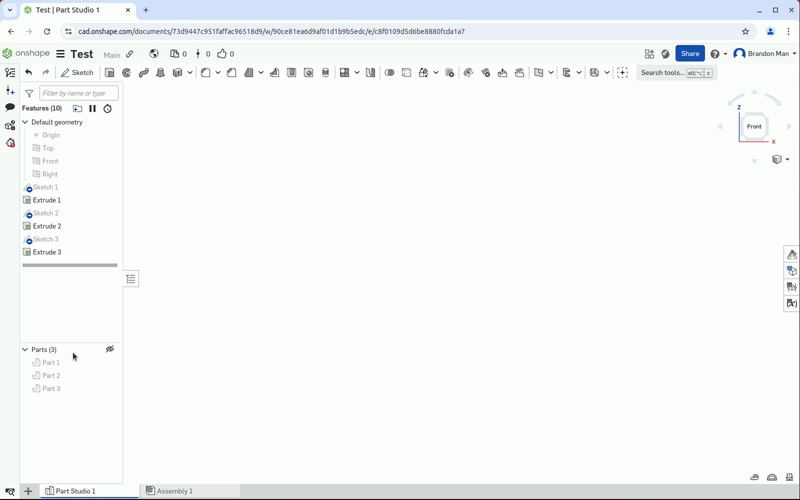
key(down)
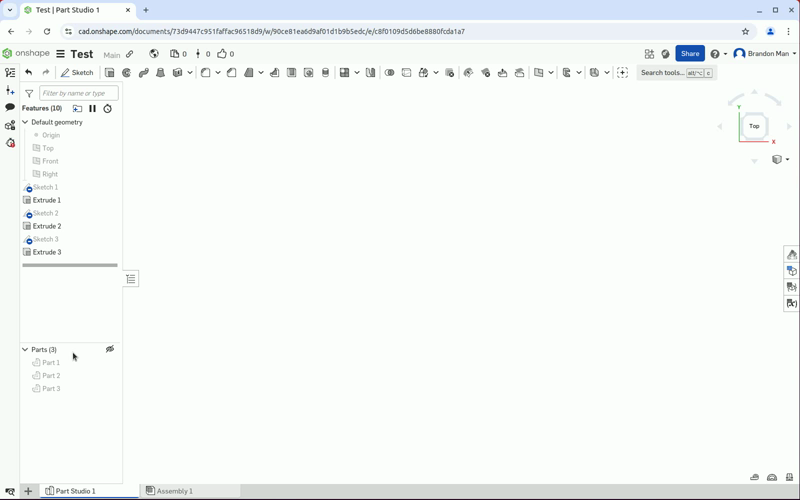
key_up(shift)
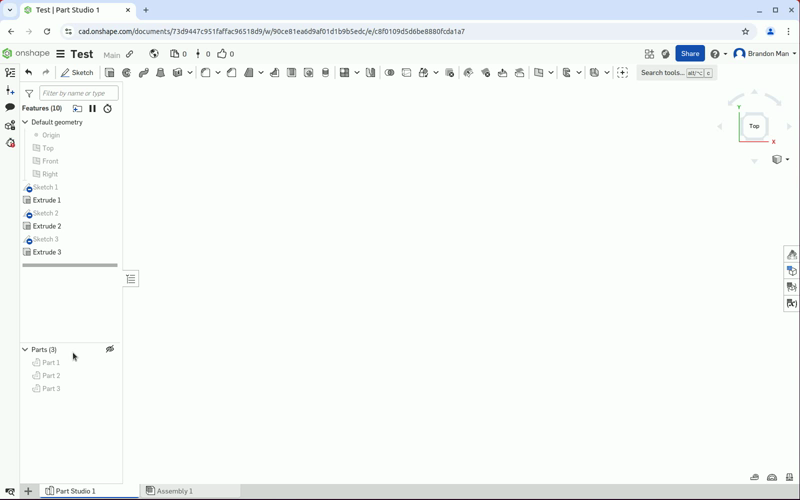
mouse_move(73, 352)
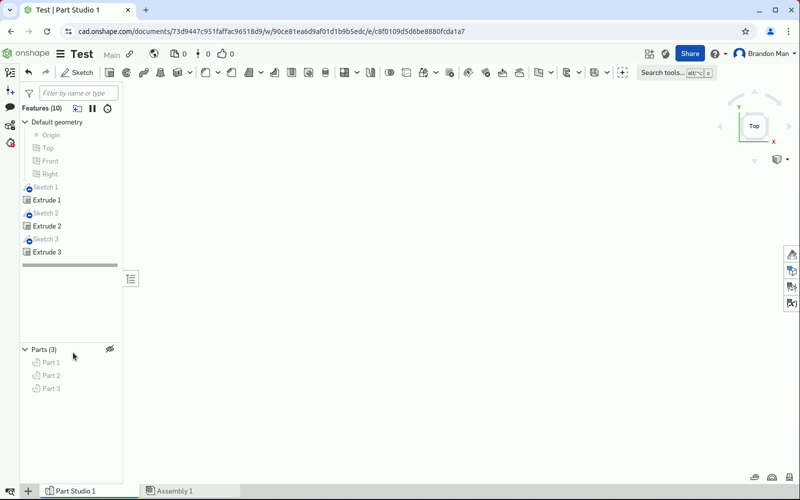
key(shift+y)
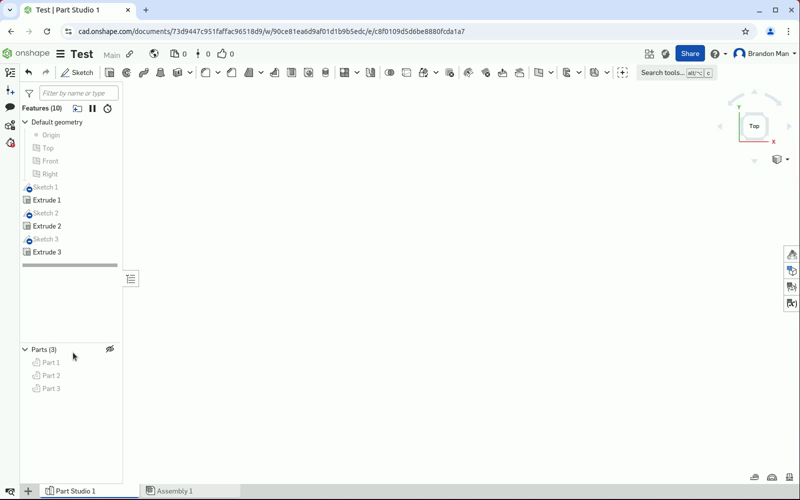
key(shift+s)
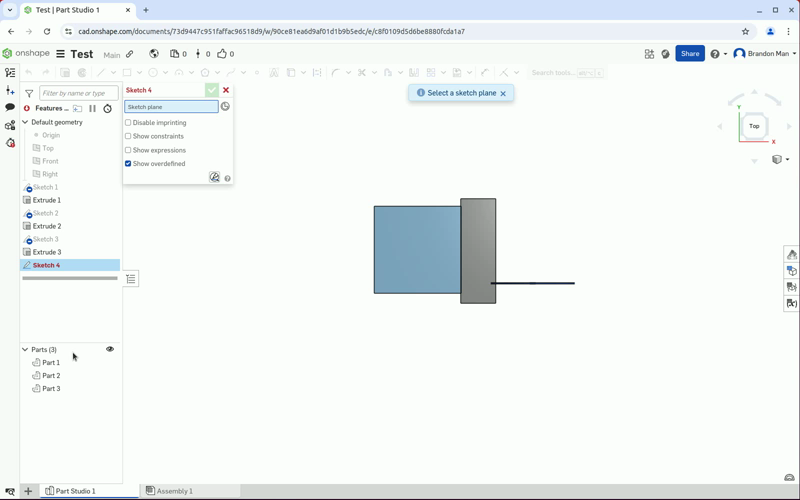
mouse_move(73, 150)
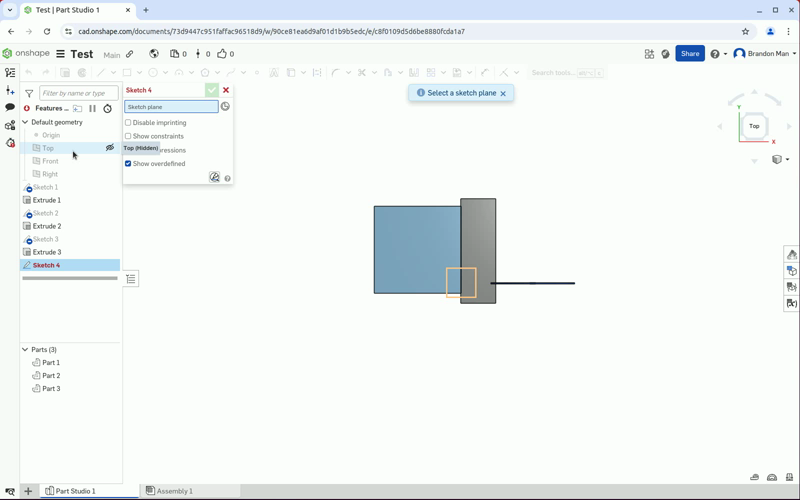
click(73, 150)
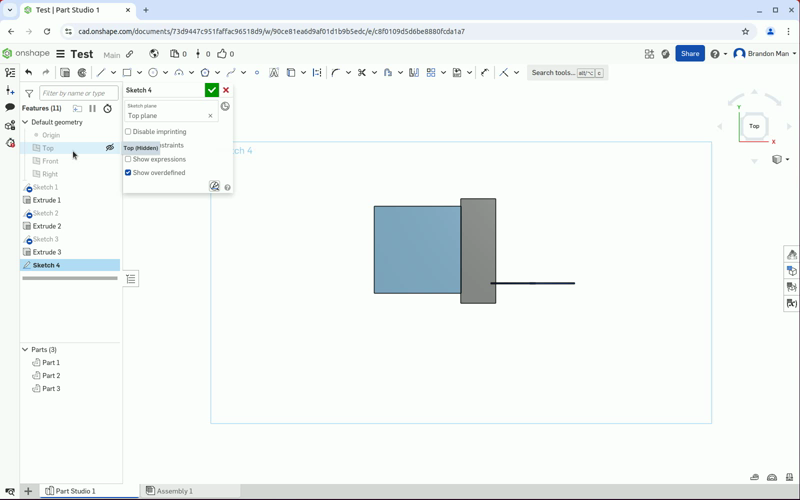
mouse_move(73, 352)
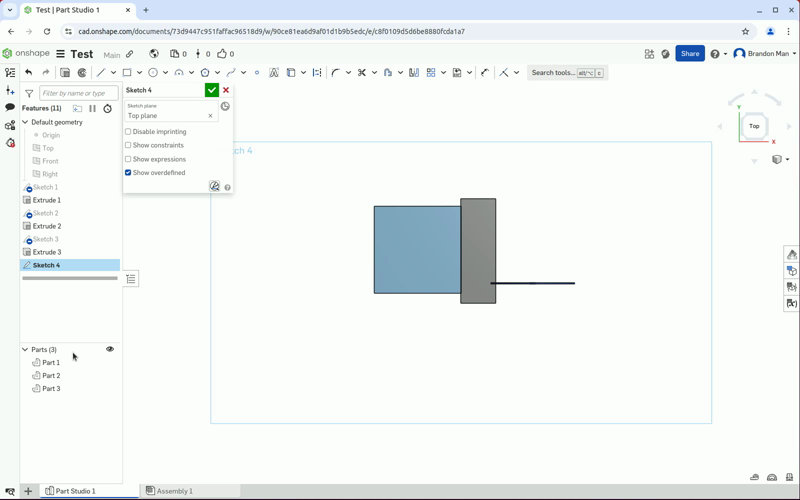
key(y)
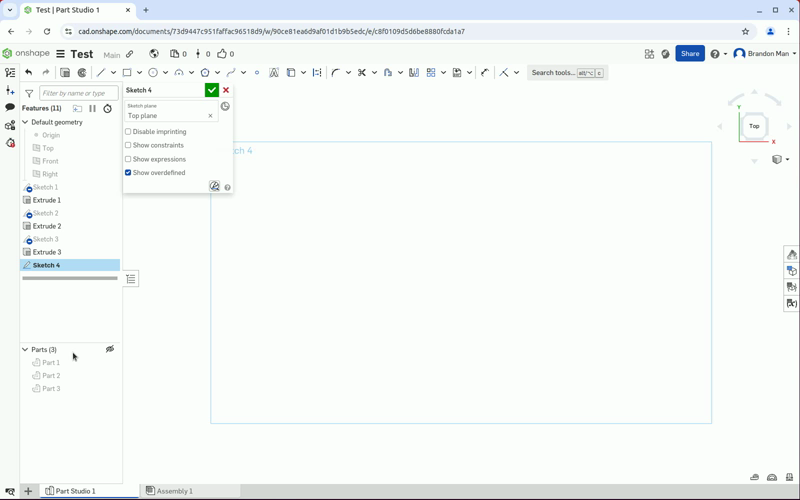
key(l)
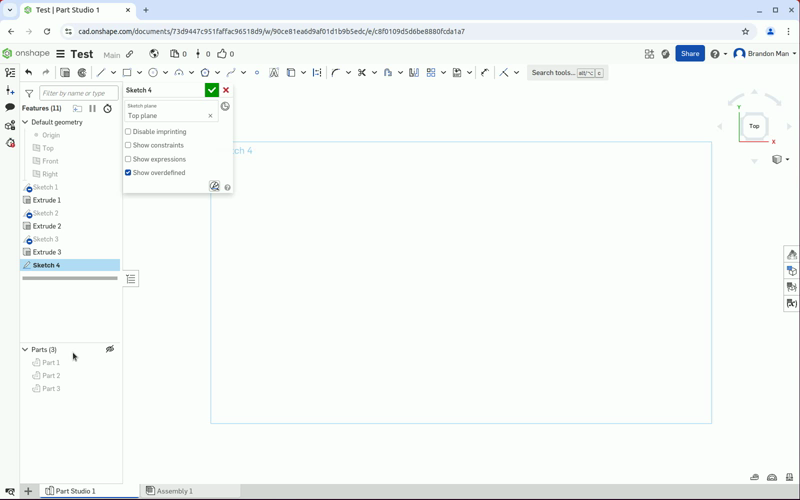
key_down(shift)
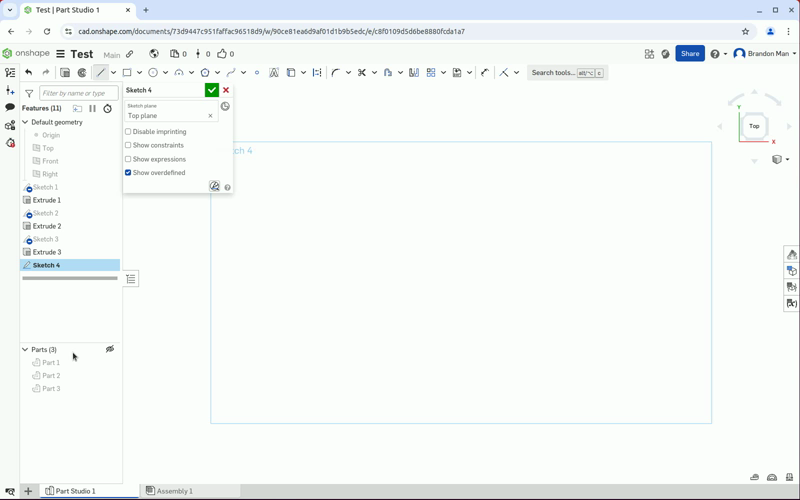
mouse_move(489, 348)
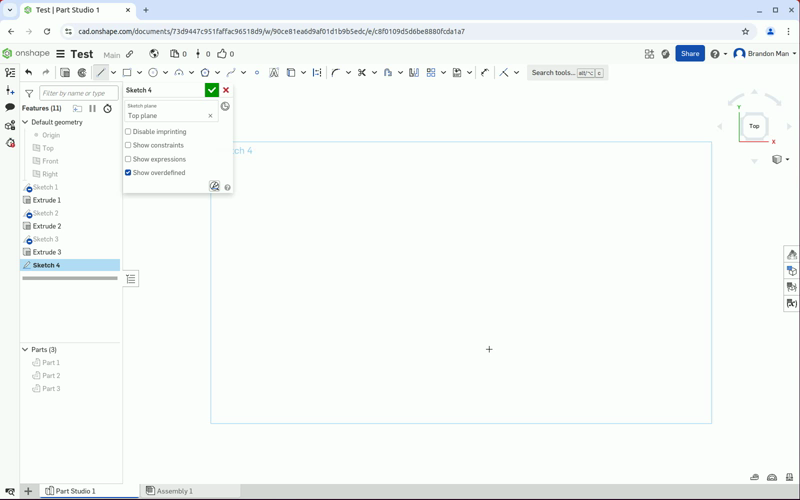
click(489, 348)
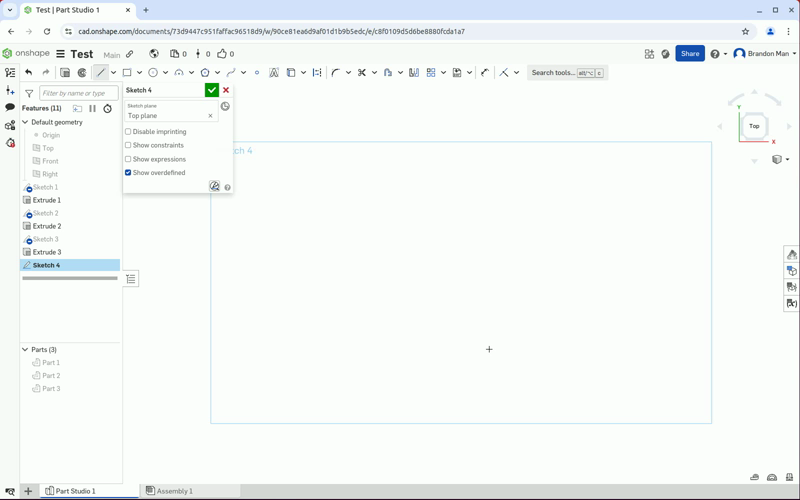
key_up(shift)
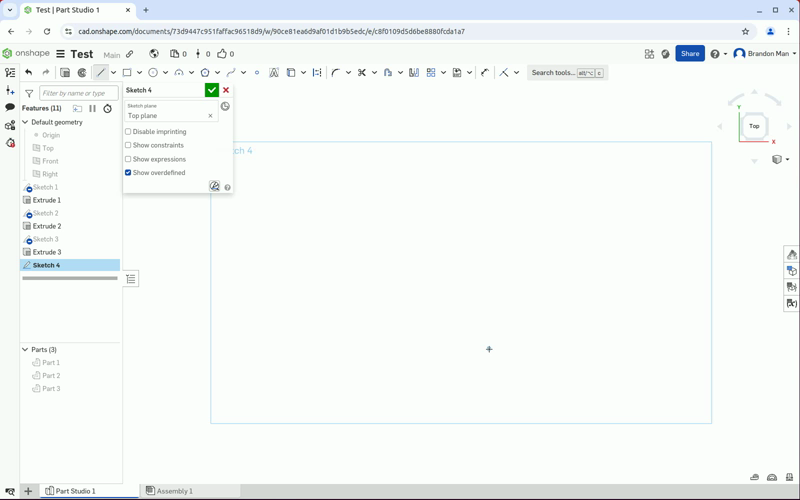
key_down(shift)
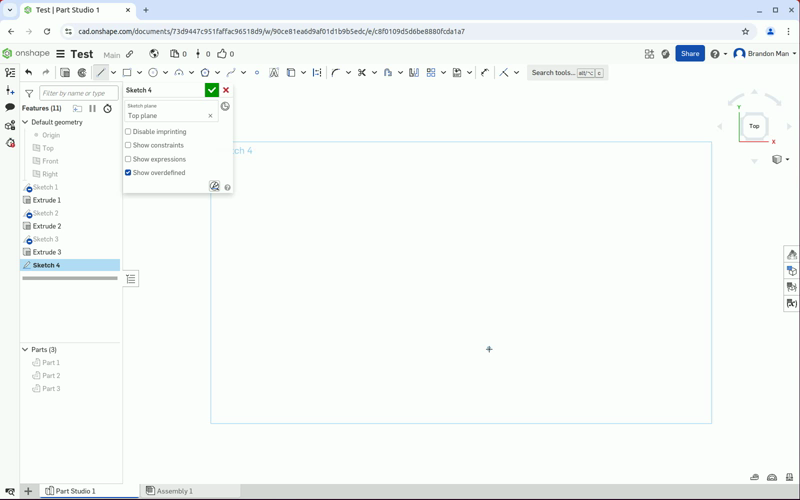
mouse_move(519, 348)
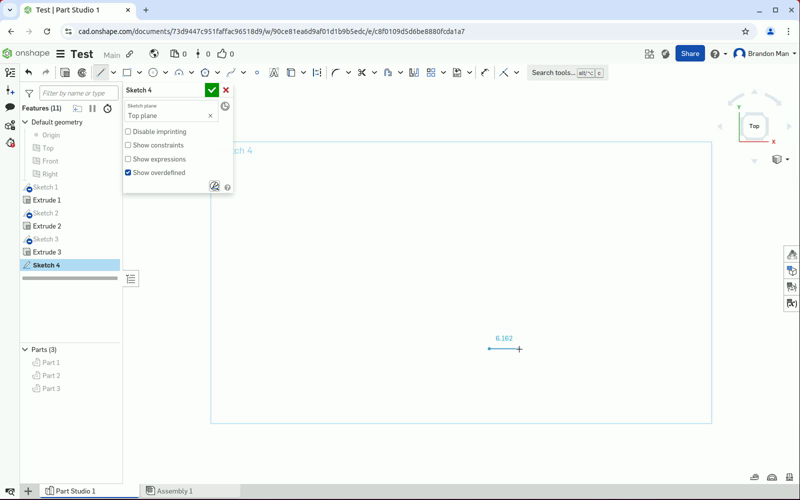
mouse_move(536, 348)
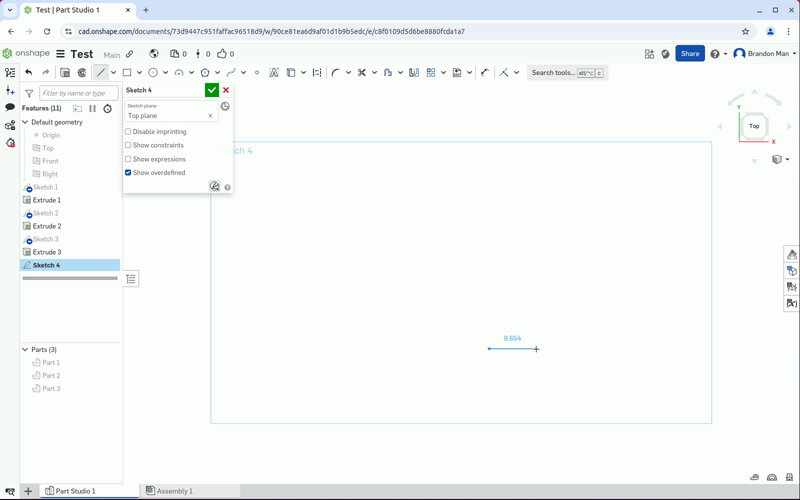
click(536, 348)
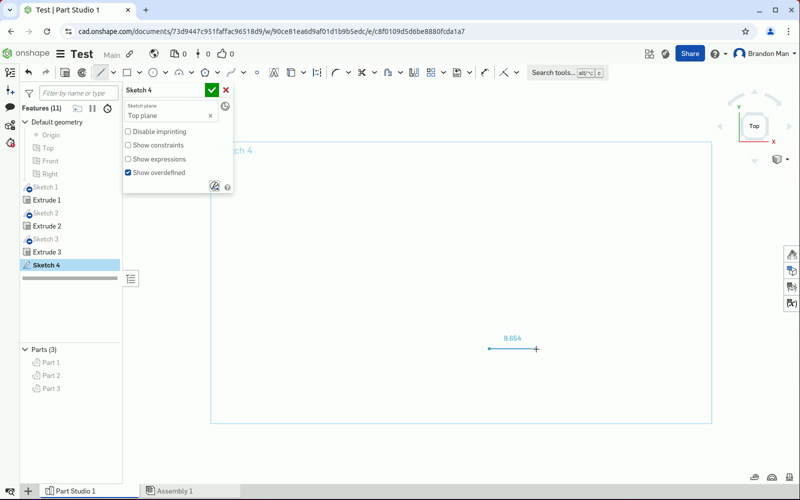
key_up(shift)
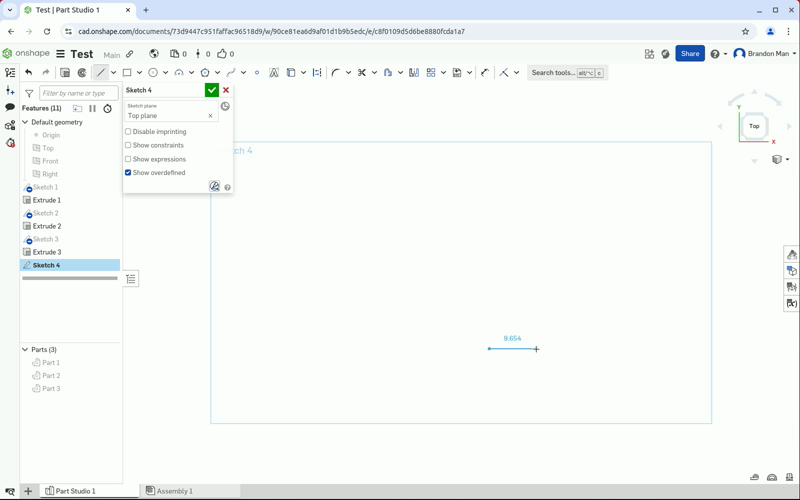
key_down(shift)
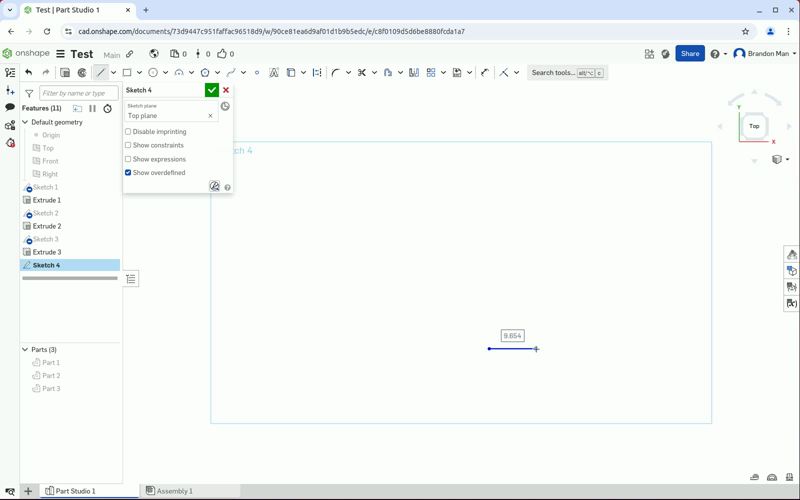
mouse_move(566, 348)
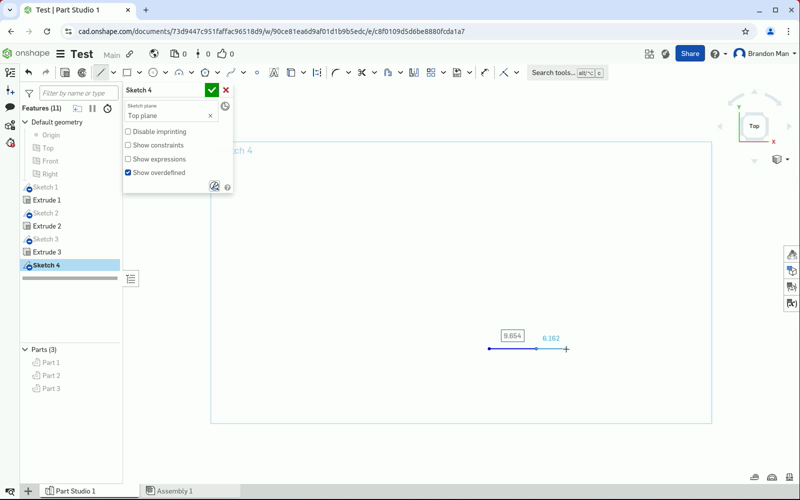
mouse_move(536, 324)
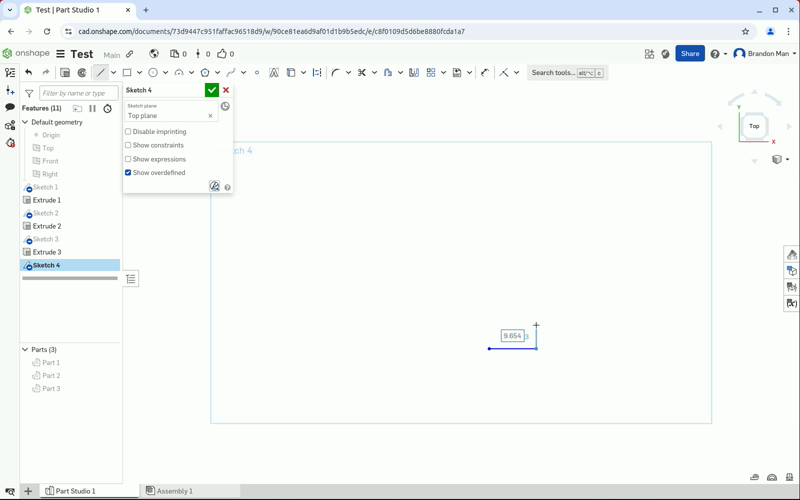
click(536, 324)
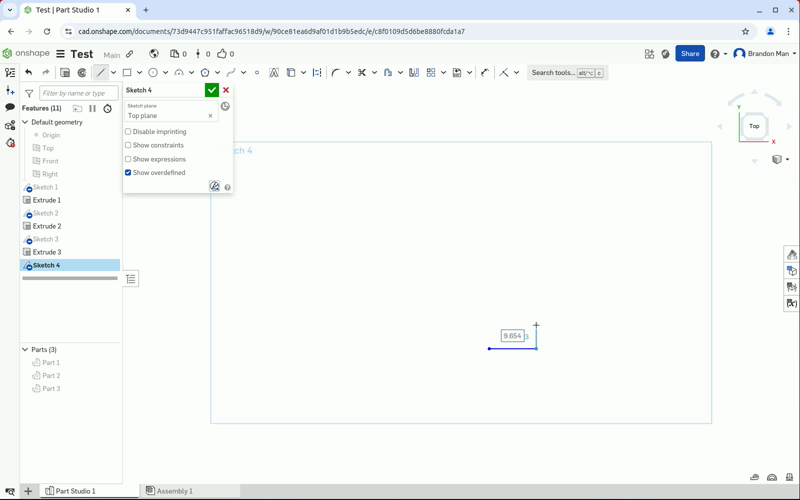
key_up(shift)
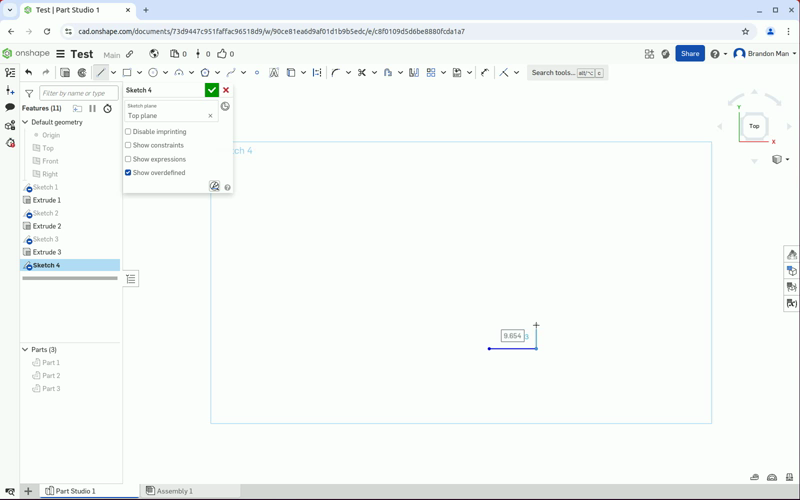
key_down(shift)
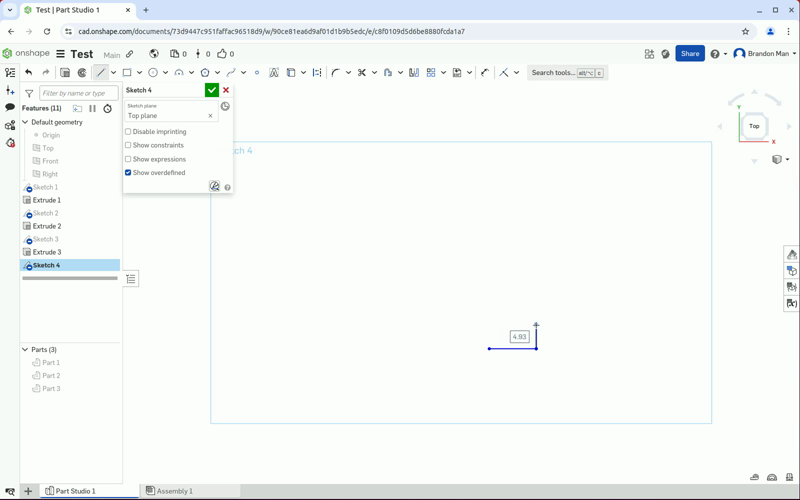
mouse_move(566, 324)
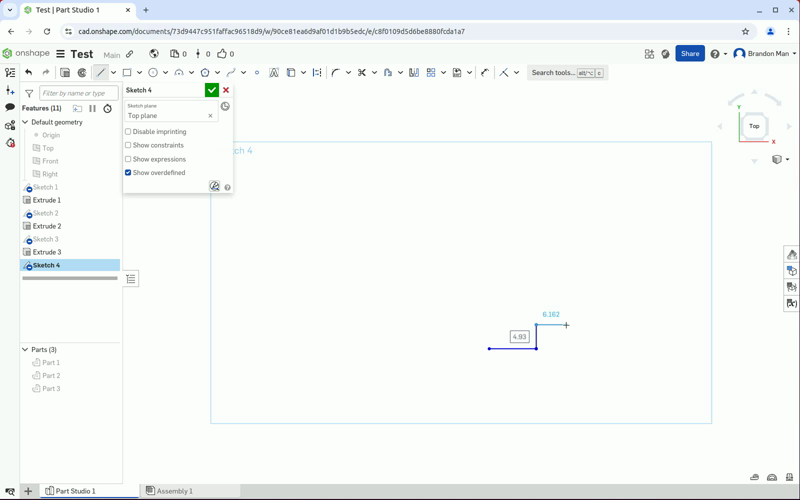
mouse_move(489, 324)
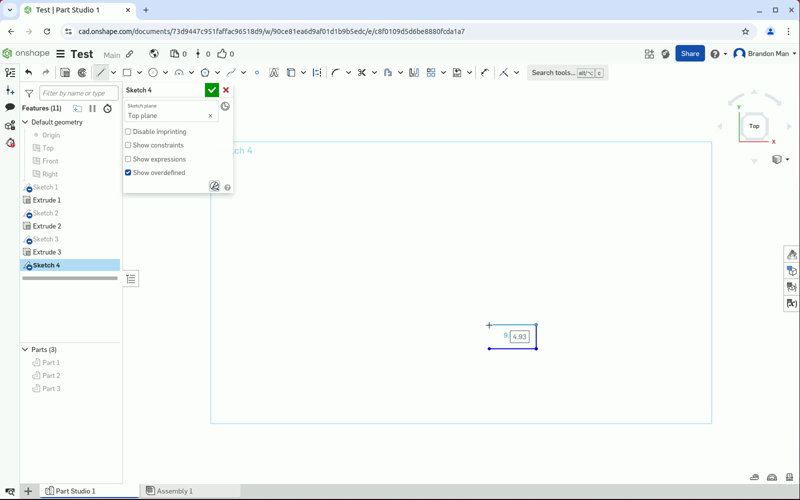
click(489, 324)
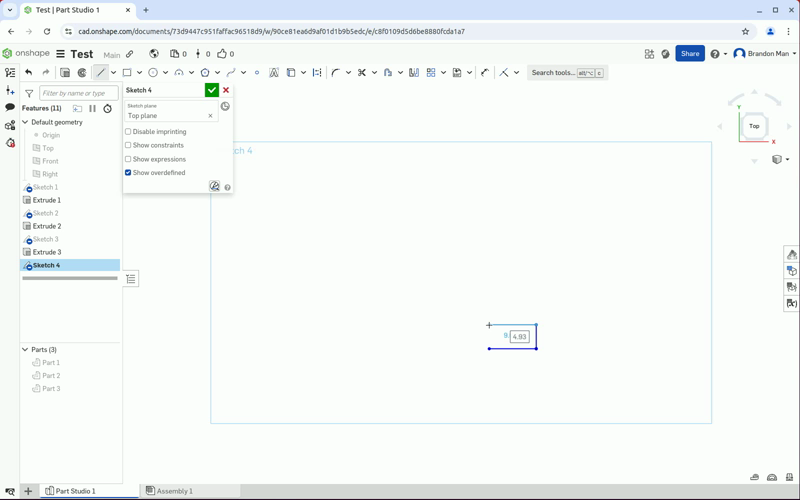
key_up(shift)
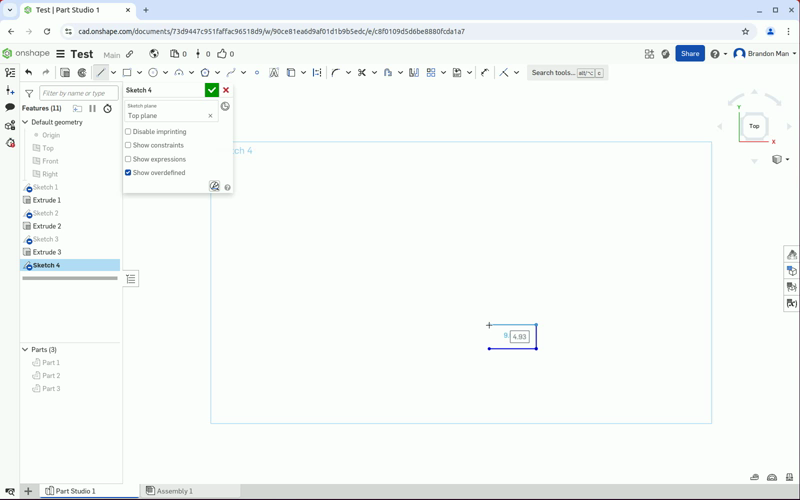
mouse_move(519, 324)
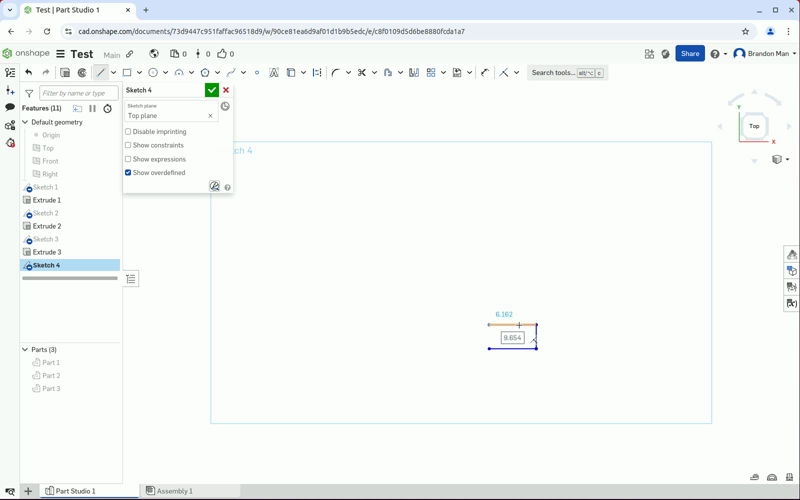
key_down(shift)
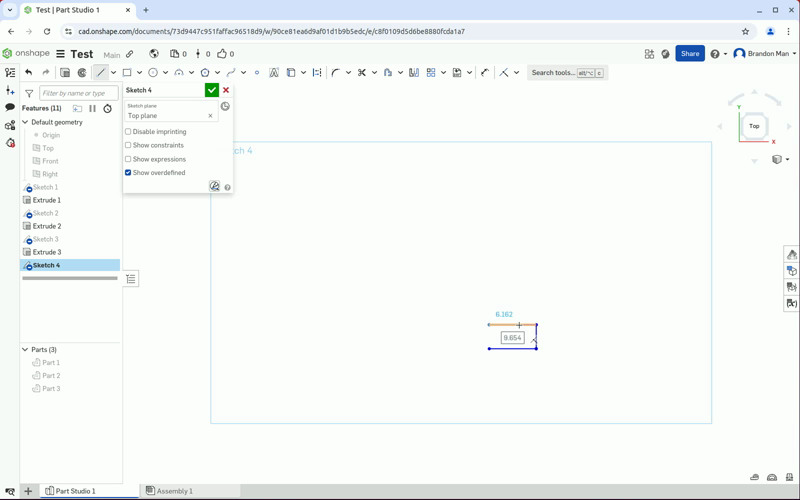
mouse_move(489, 348)
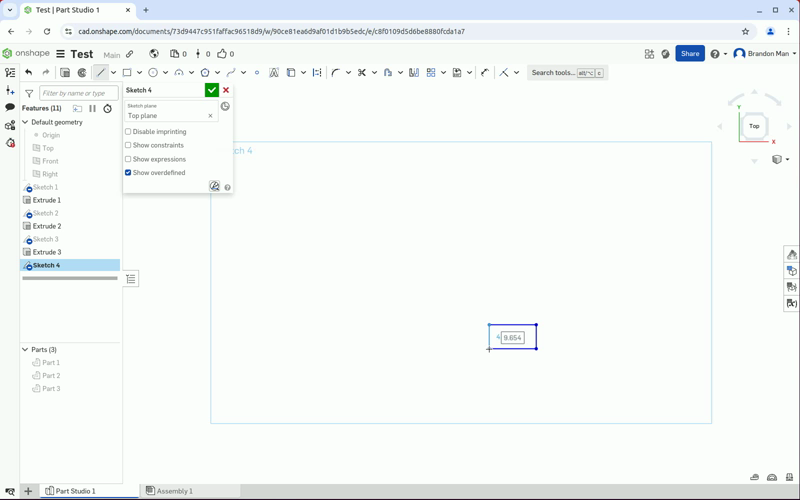
key_up(shift)
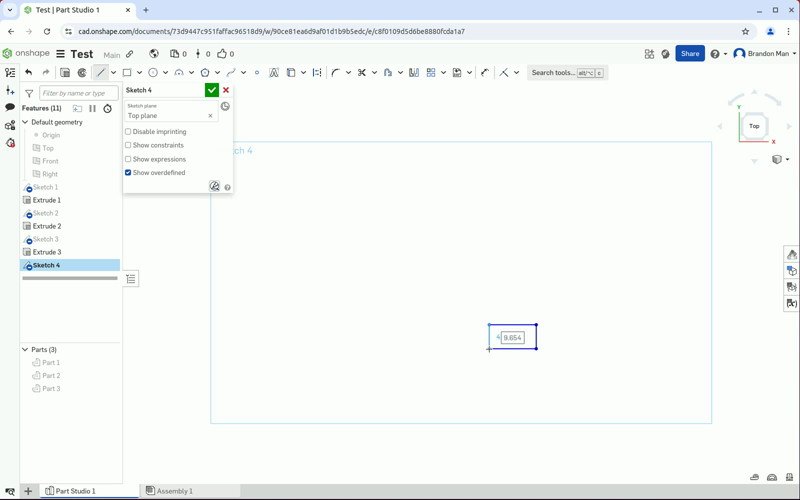
click(489, 348)
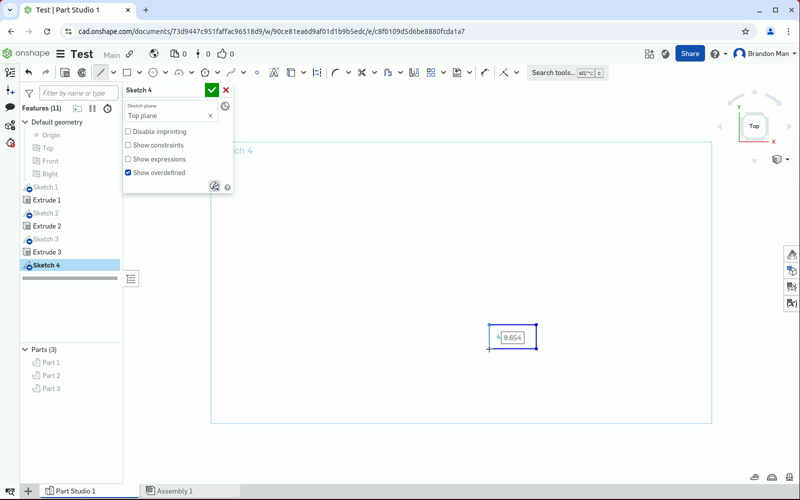
key(esc)
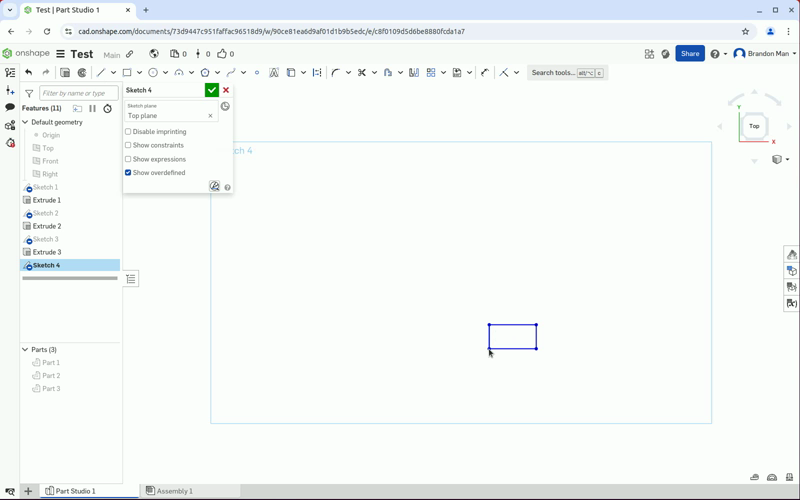
mouse_move(531, 340)
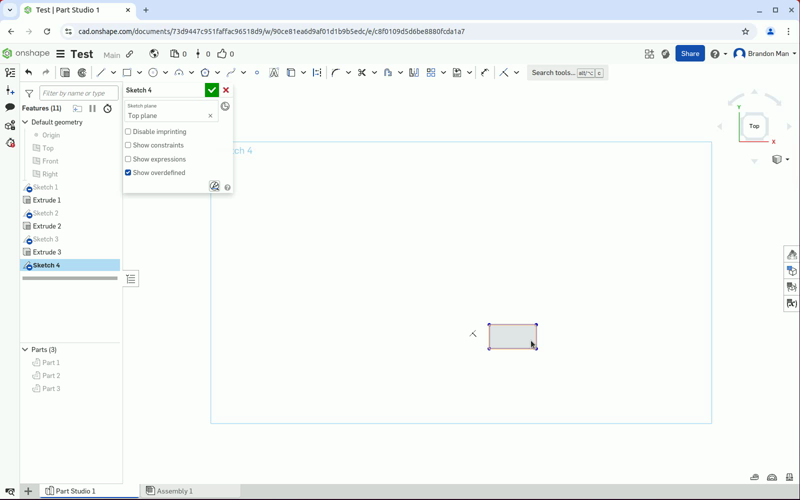
scroll(6)
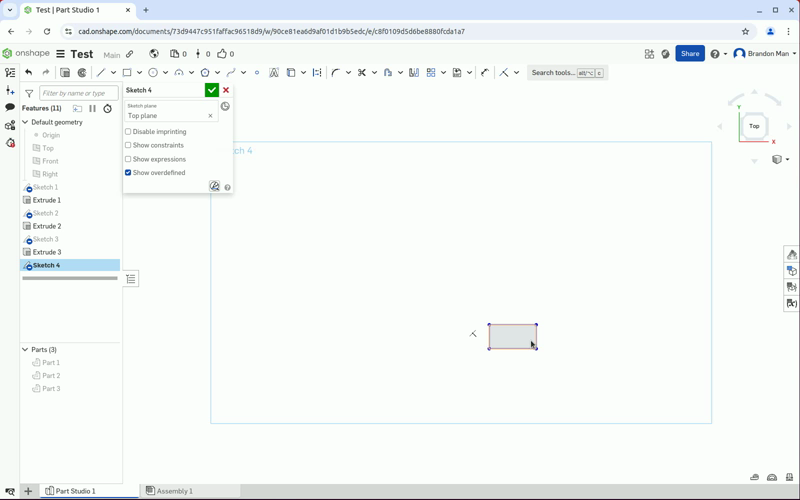
scroll(6)
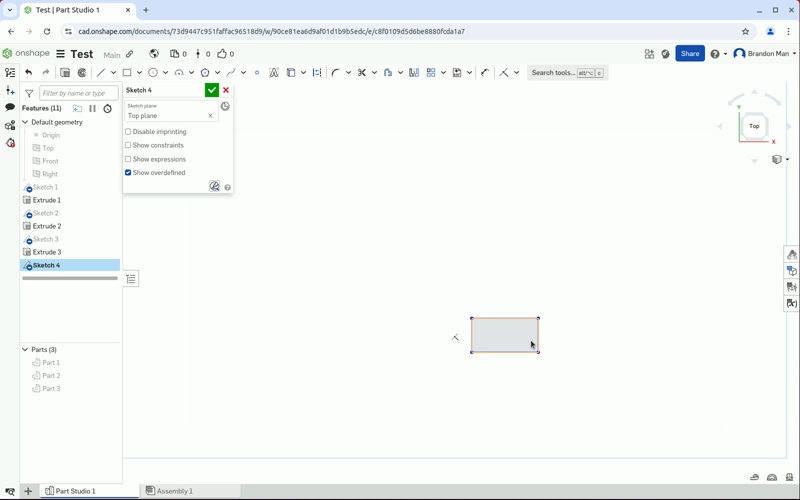
scroll(6)
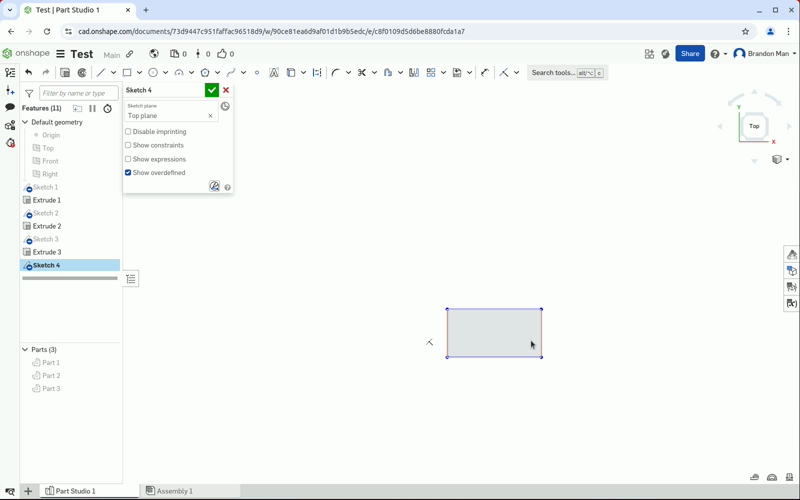
scroll(6)
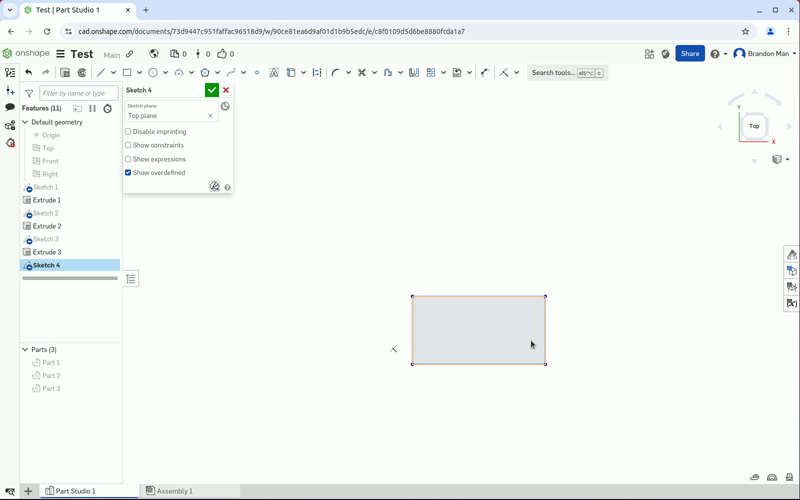
scroll(6)
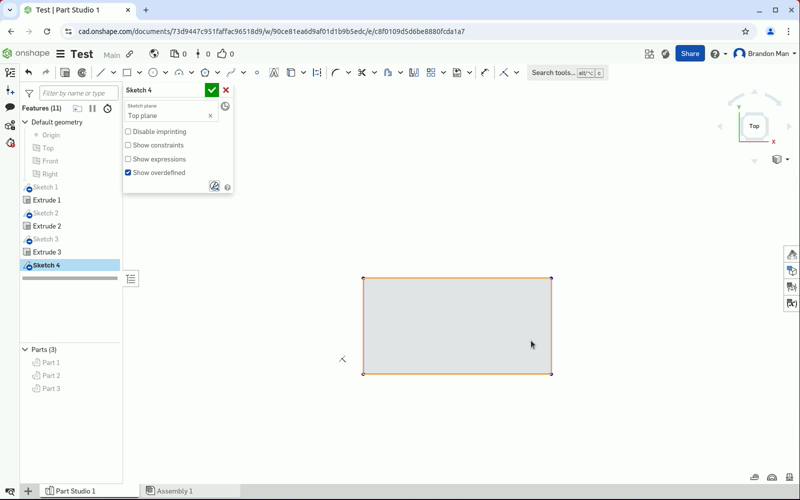
scroll(6)
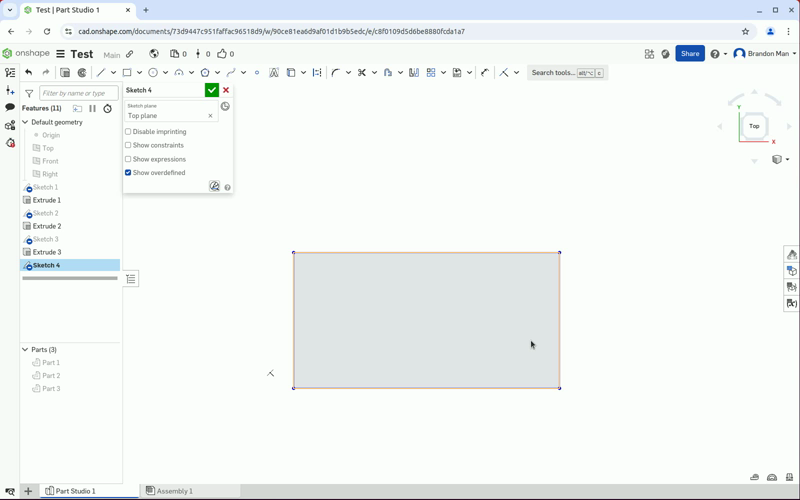
scroll(6)
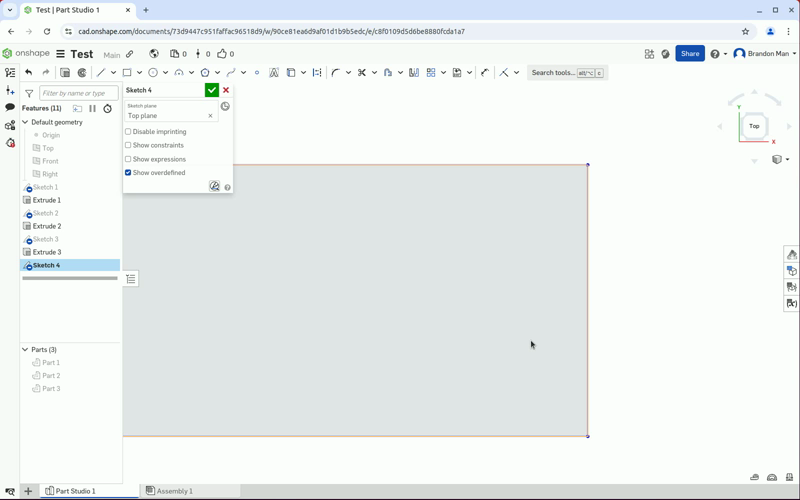
click(531, 340)
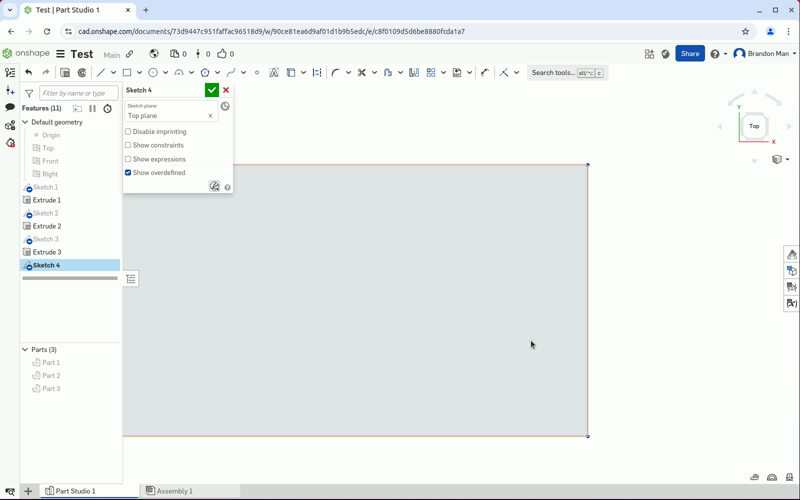
scroll(-6)
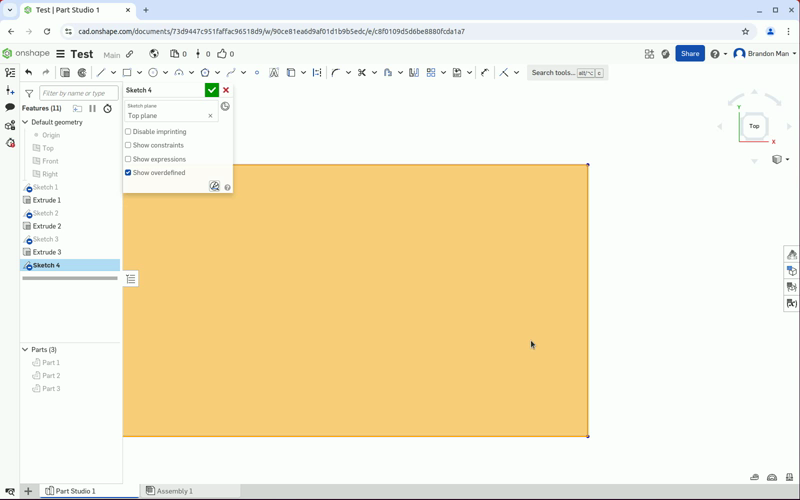
scroll(-6)
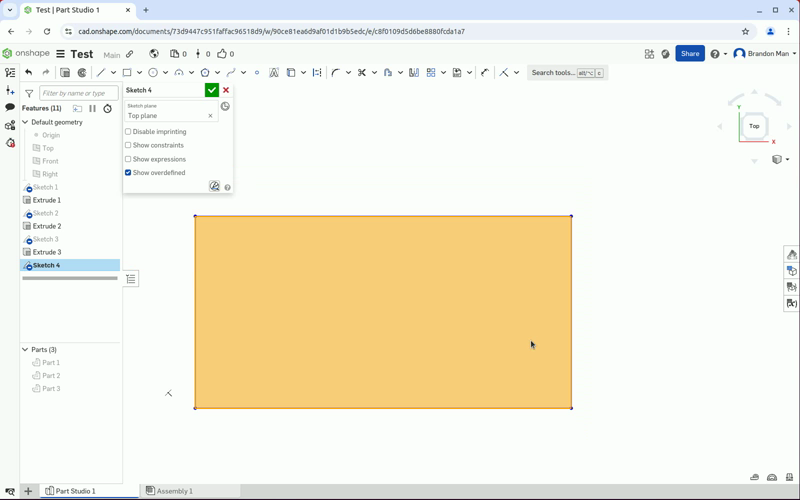
scroll(-6)
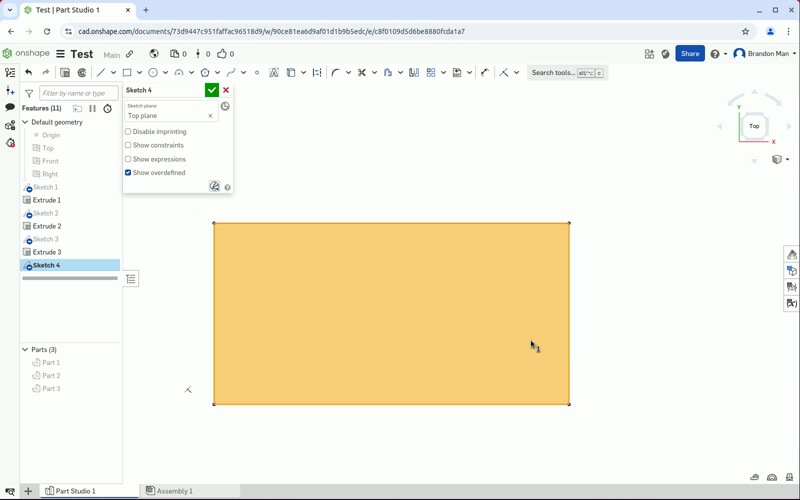
scroll(-6)
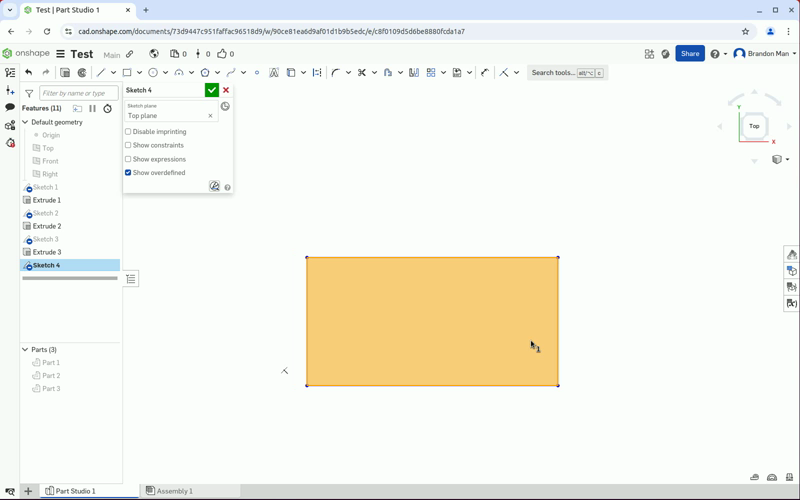
scroll(-6)
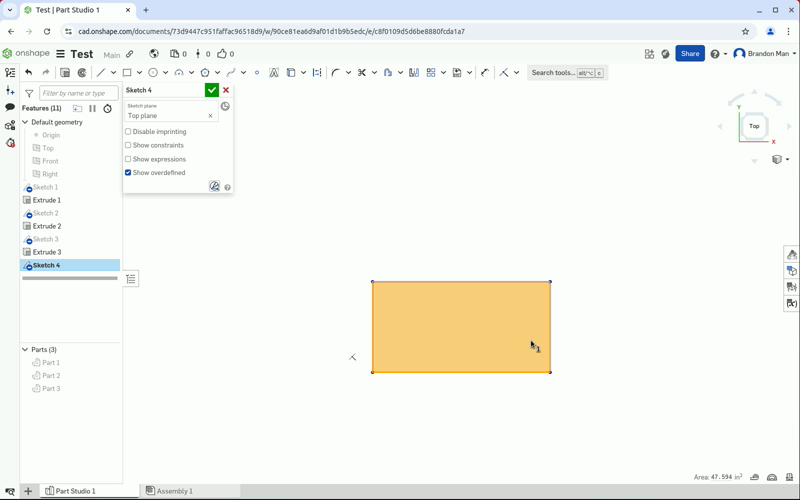
scroll(-6)
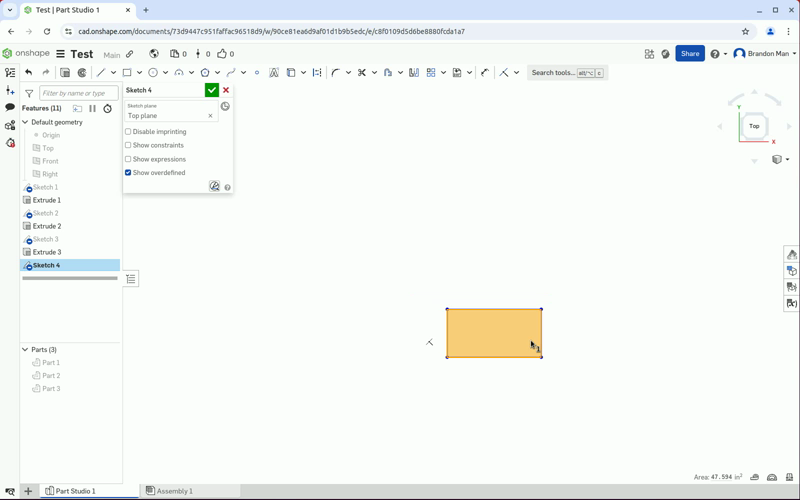
scroll(-6)
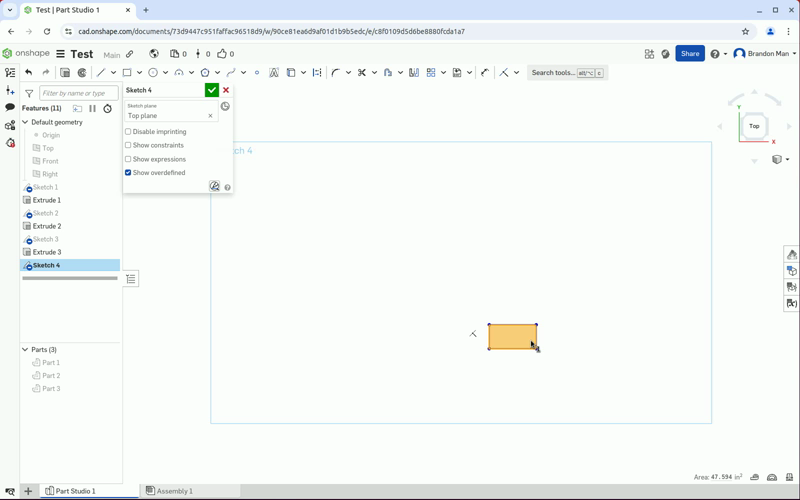
mouse_move(73, 352)
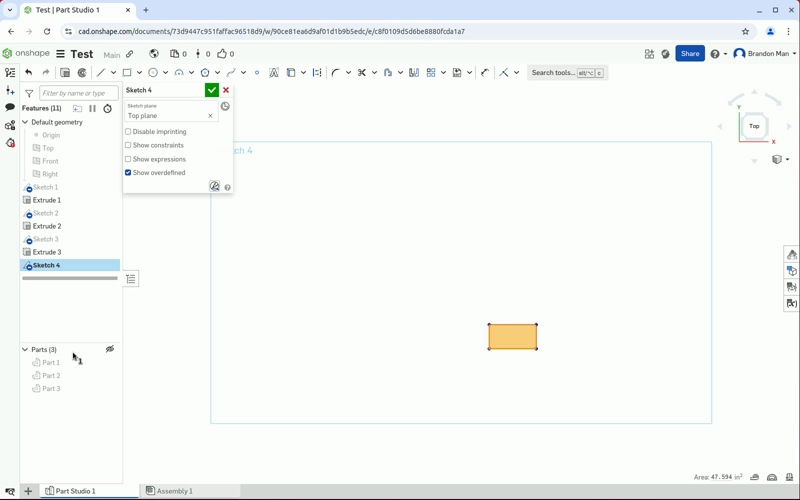
key(shift+y)
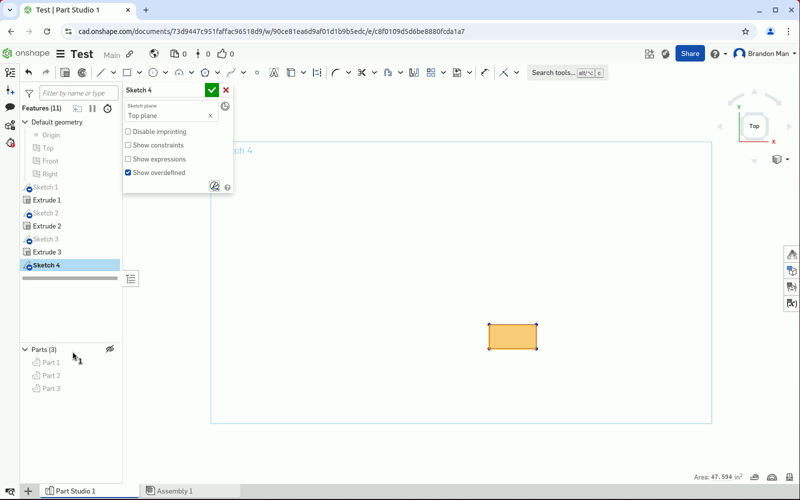
key(shift+e)
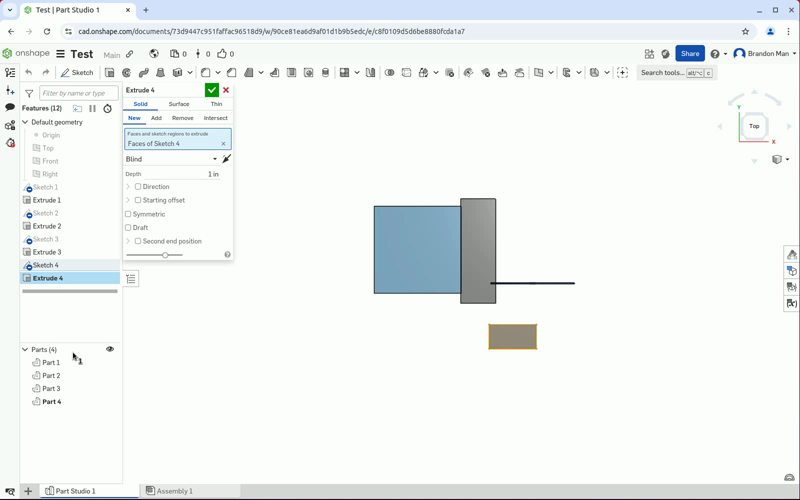
mouse_move(143, 106)
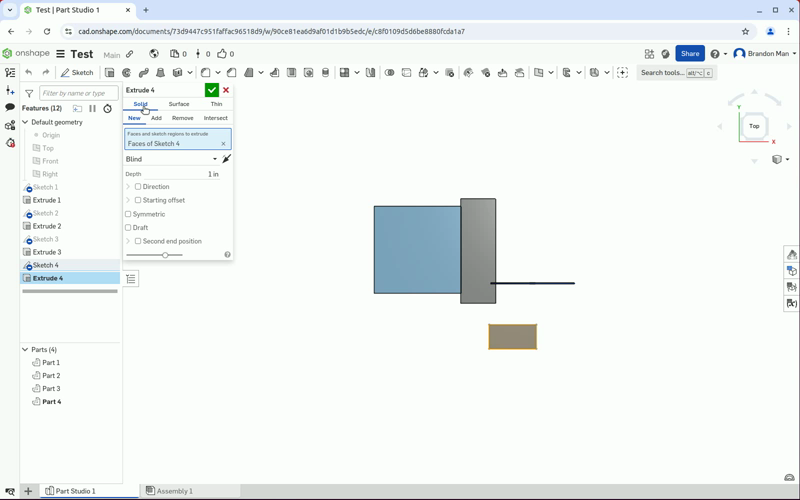
click(143, 106)
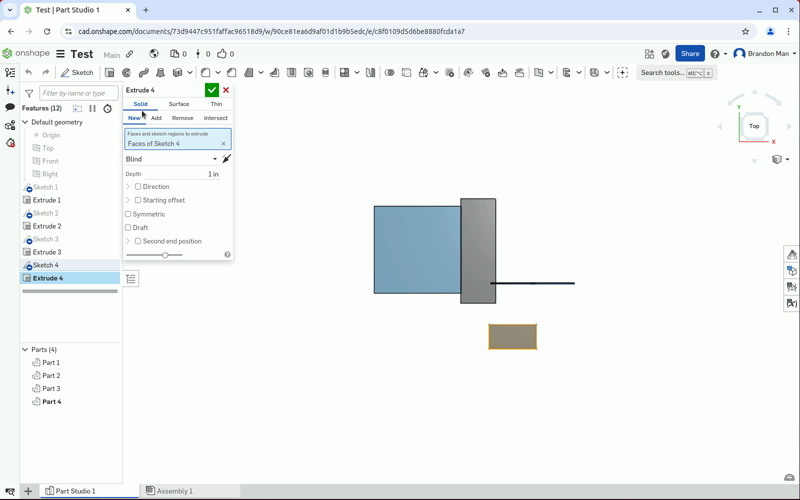
mouse_move(137, 120)
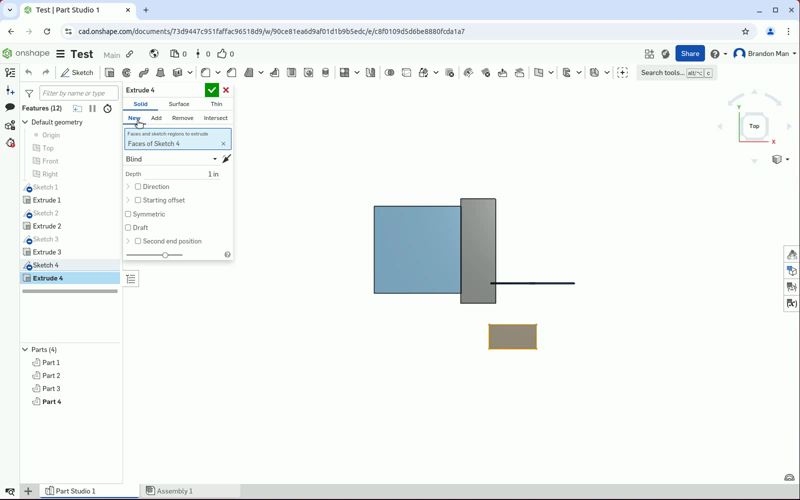
click(137, 120)
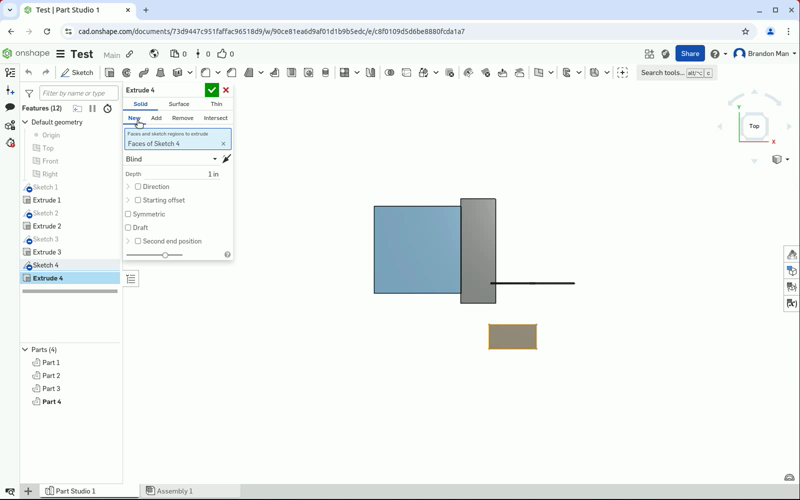
key(tab, 4)
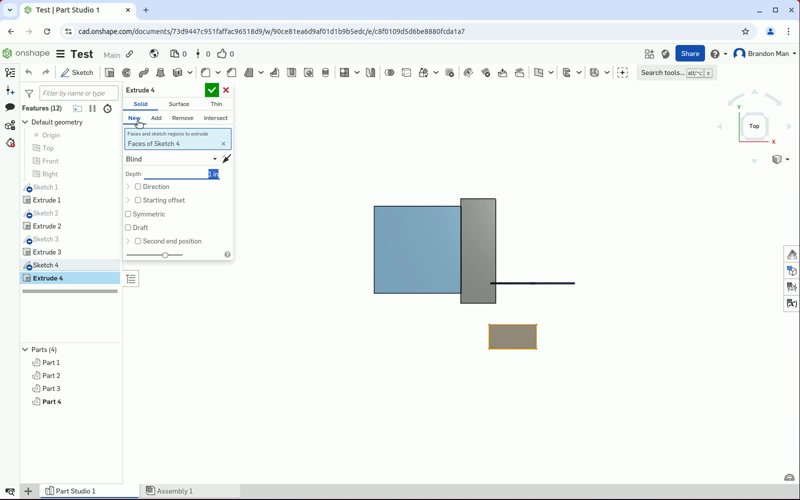
text(1.685)
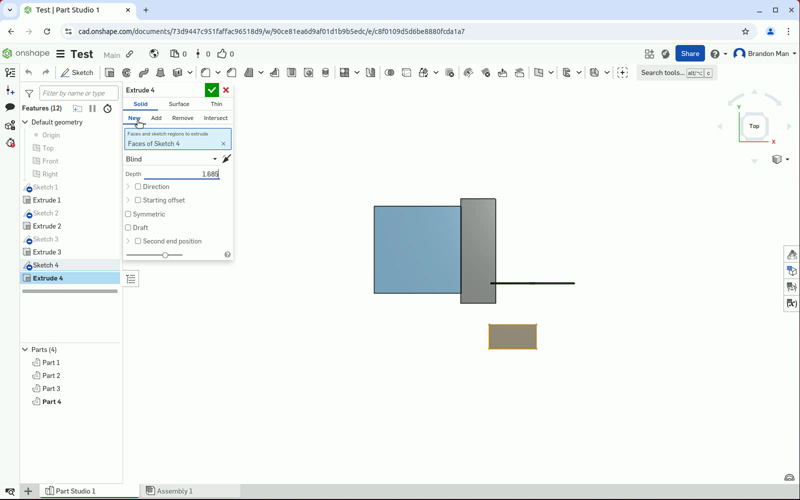
key(enter)
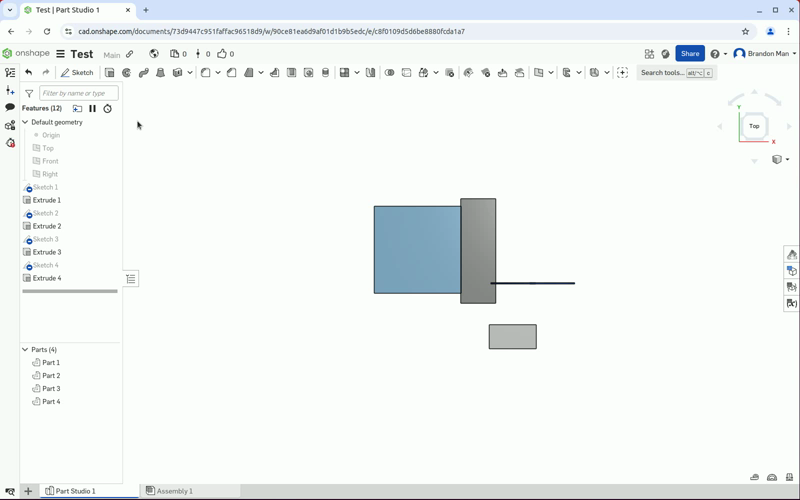
key(shift+h)
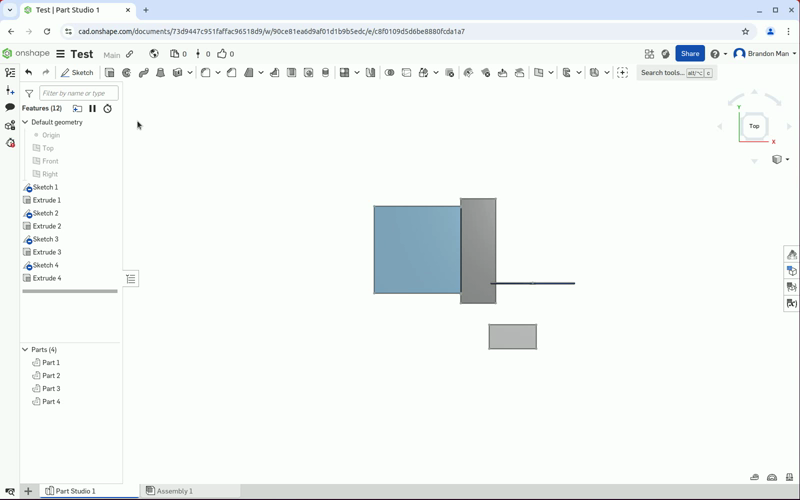
key(shift+h)
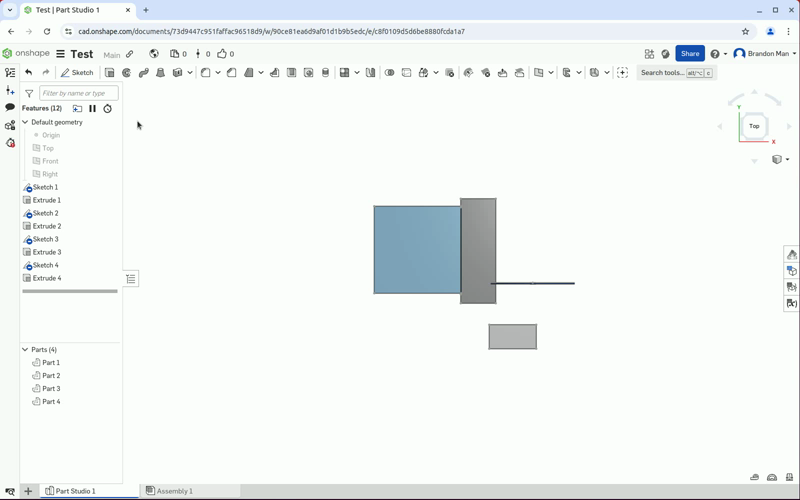
key(shift+7)
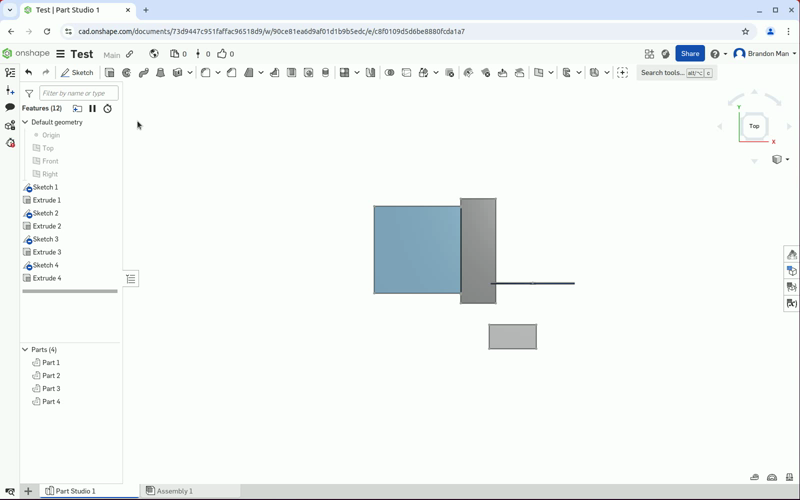
key(up, 3)
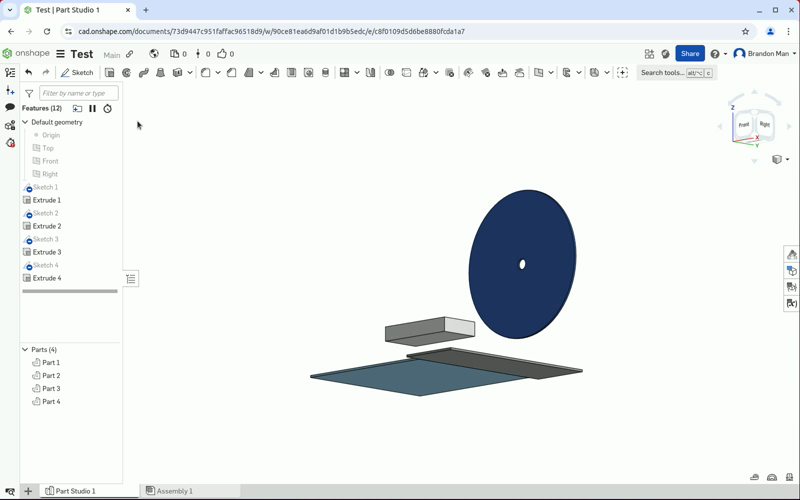
key(left, 3)
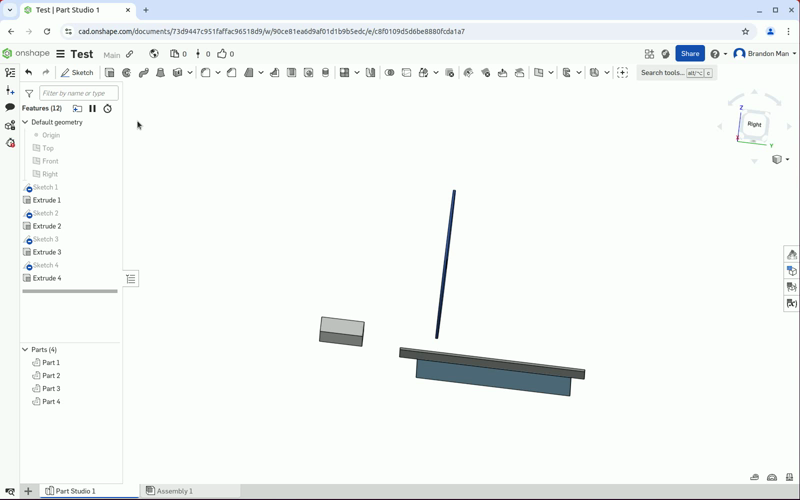
key(right, 3)
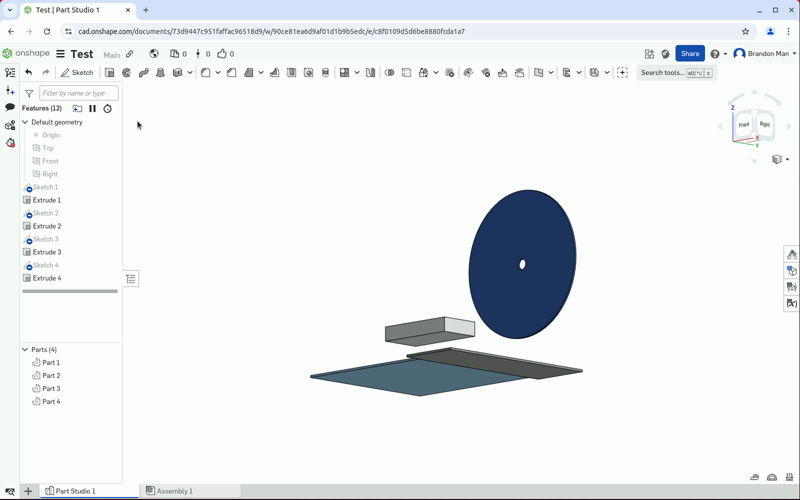
key(down, 3)
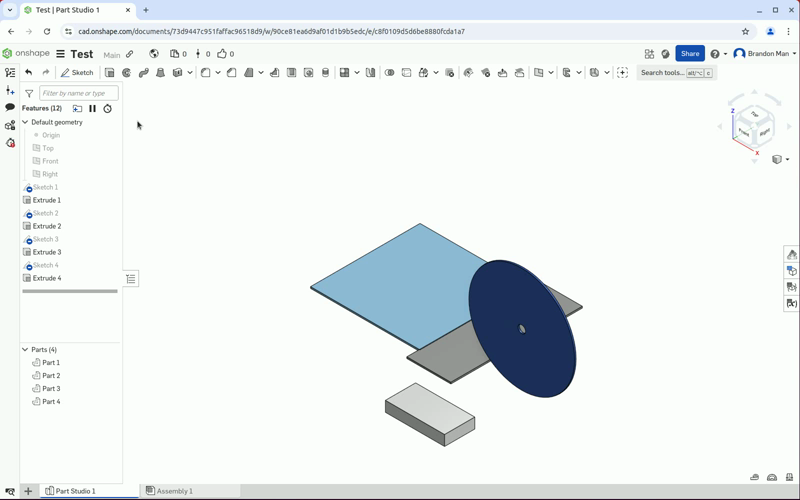
mouse_move(73, 189)
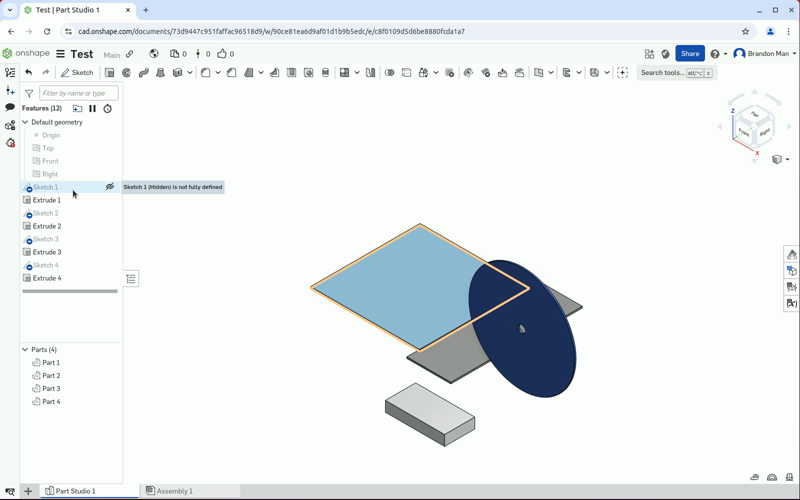
click(73, 189)